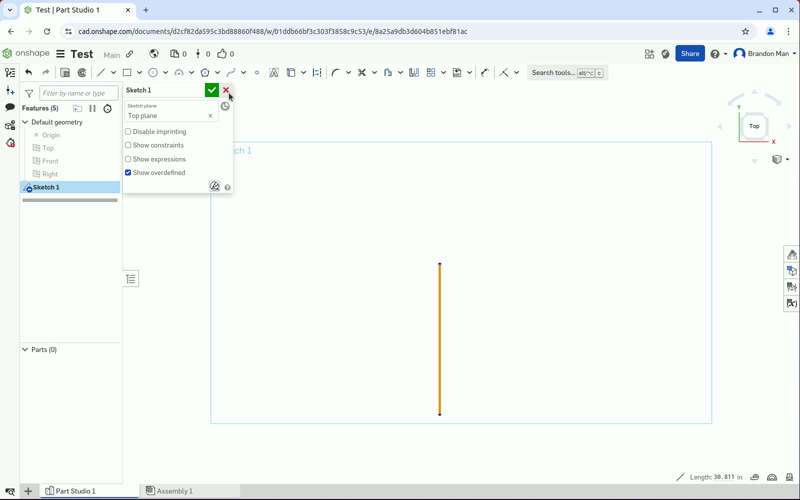
key(shift+h)
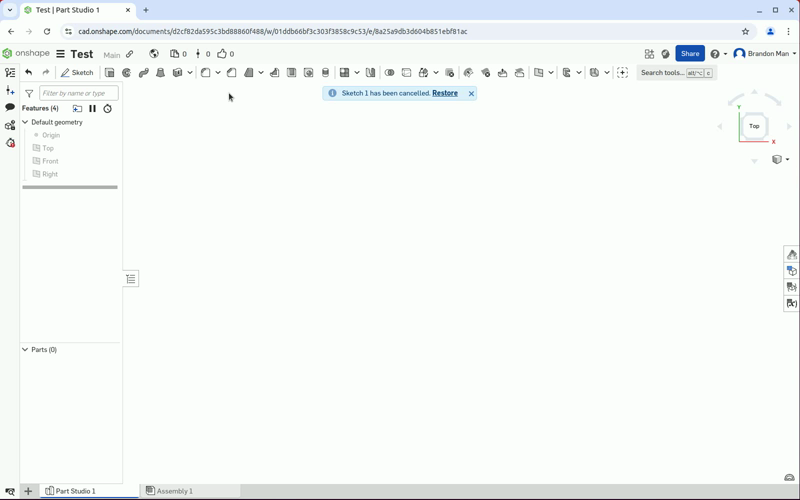
mouse_move(73, 352)
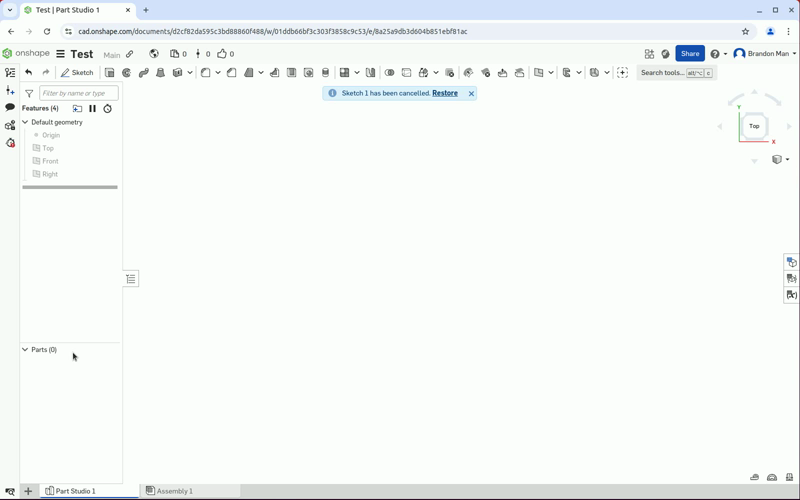
key(y)
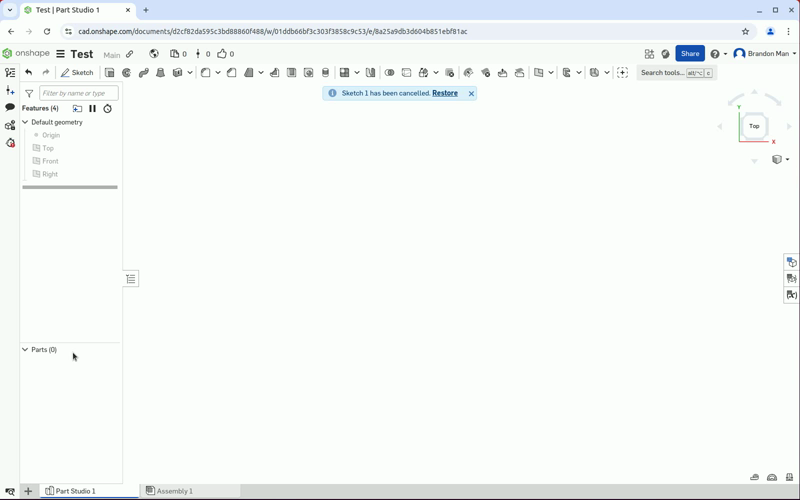
key(shift+p)
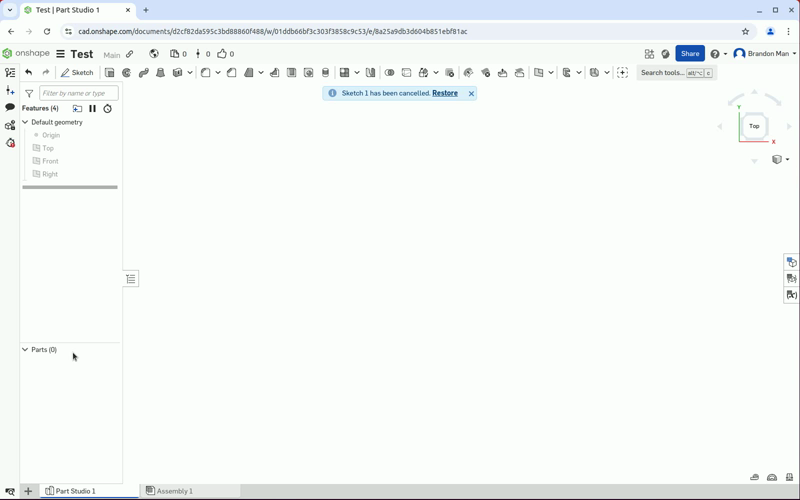
key(space)
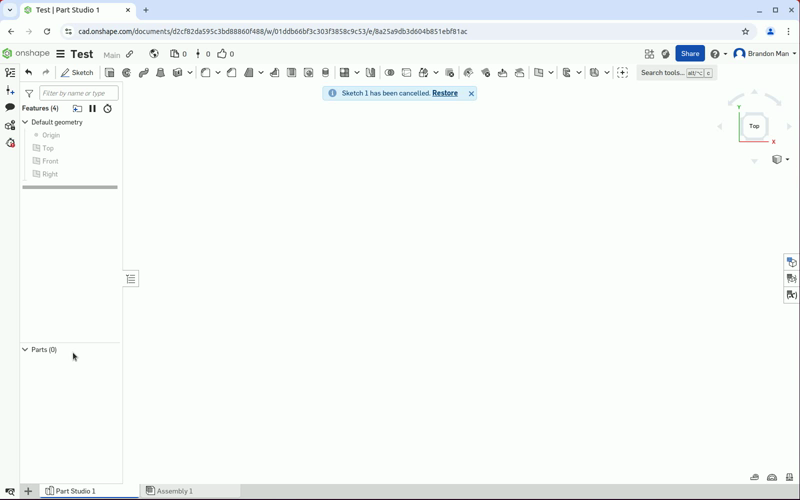
key_down(shift)
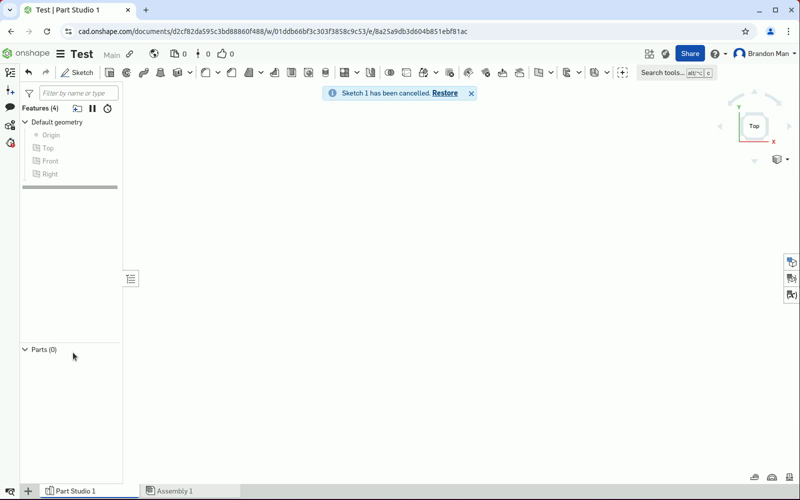
key(up)
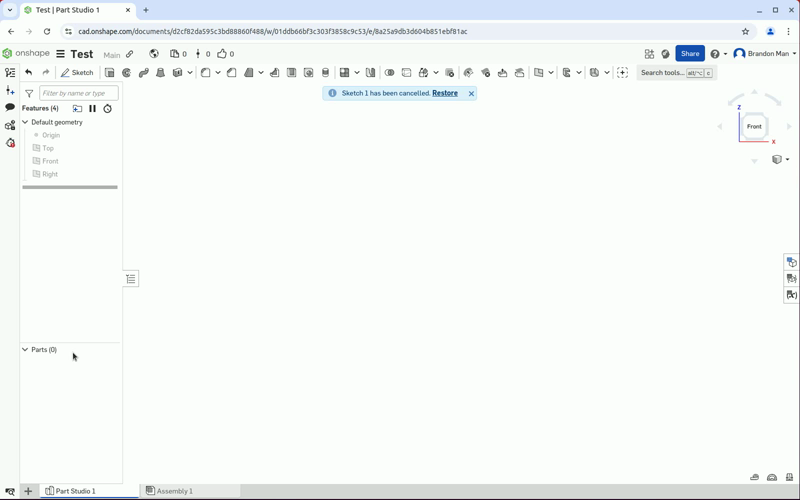
key_up(shift)
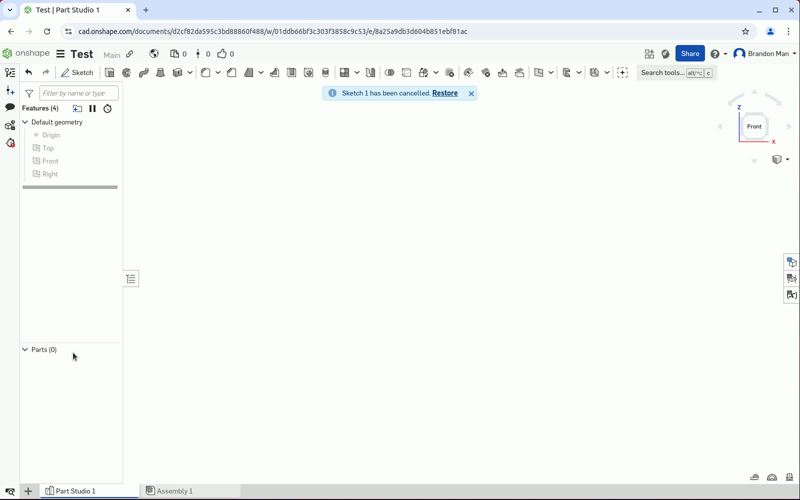
mouse_move(73, 352)
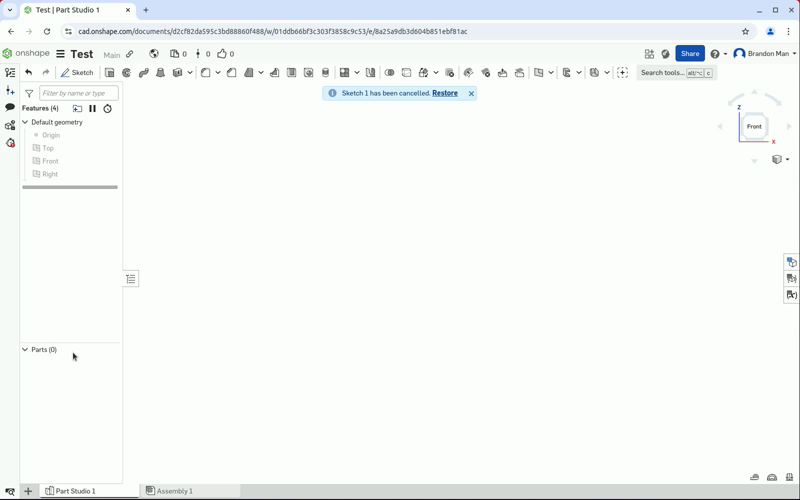
key(shift+y)
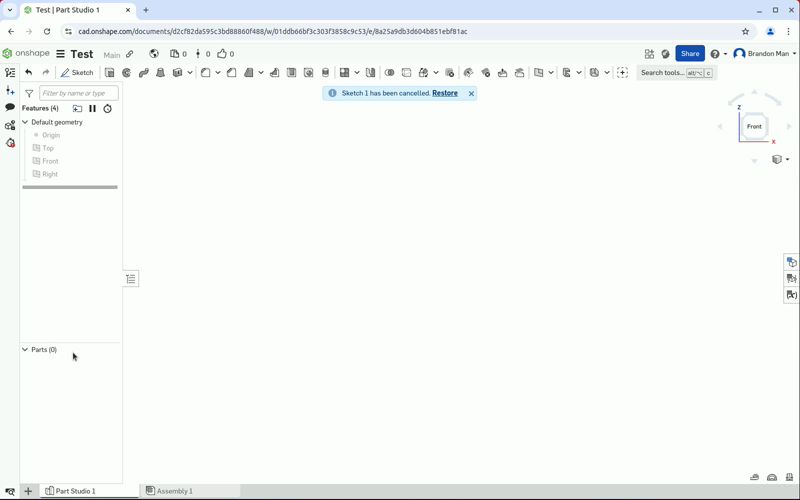
key(shift+s)
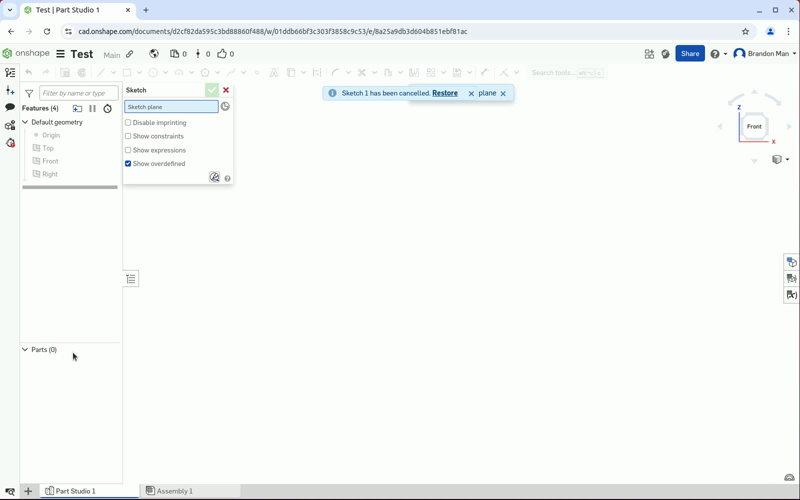
mouse_move(73, 163)
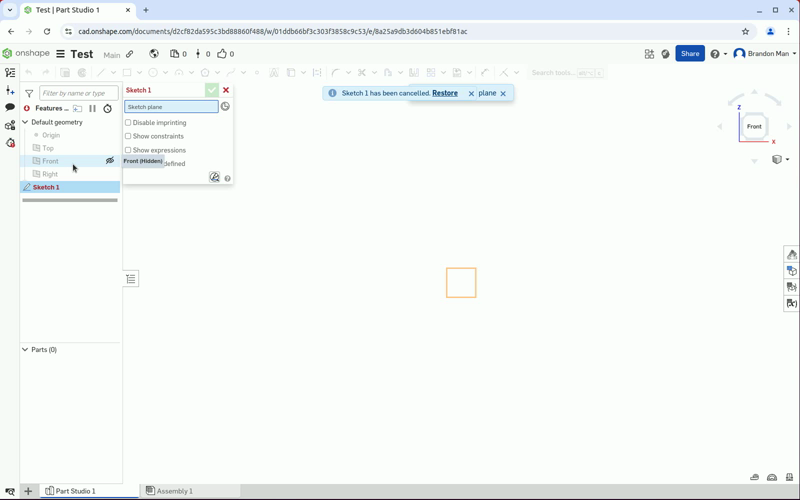
click(73, 163)
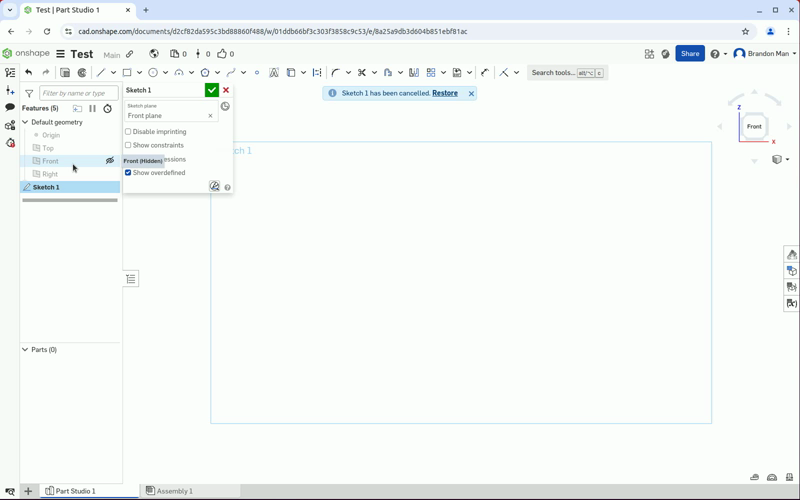
mouse_move(73, 352)
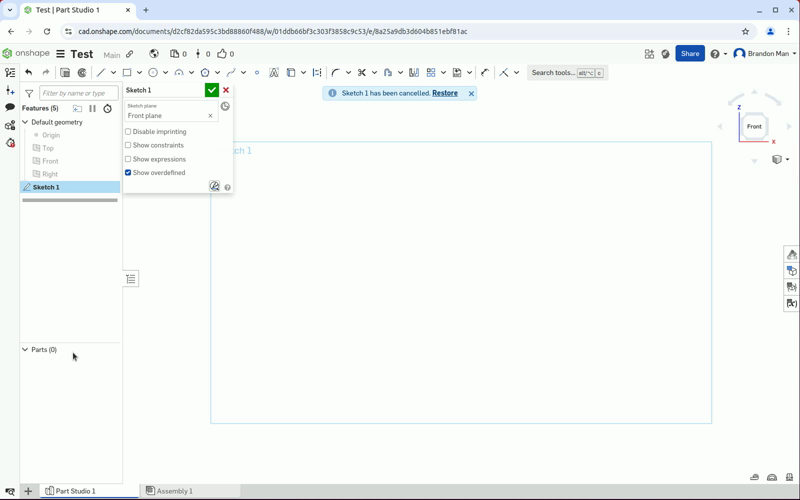
key(y)
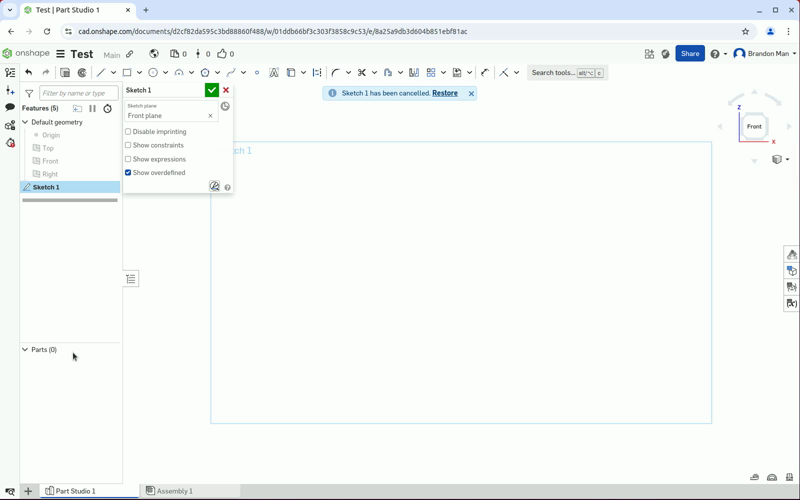
key(l)
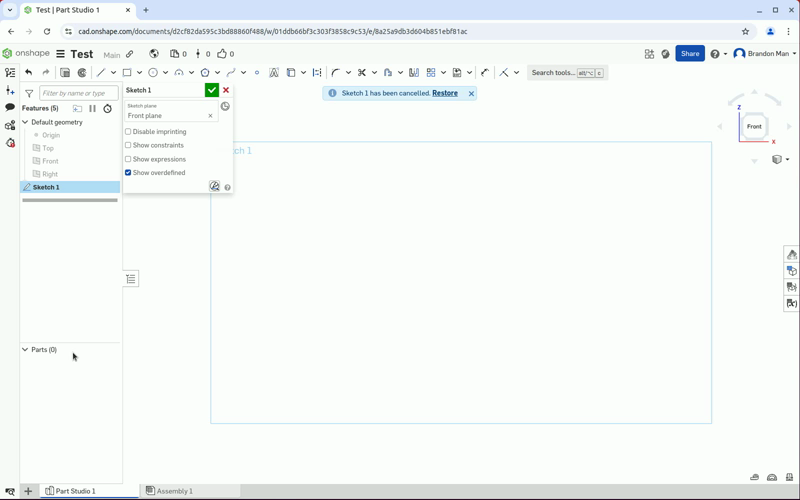
key_down(shift)
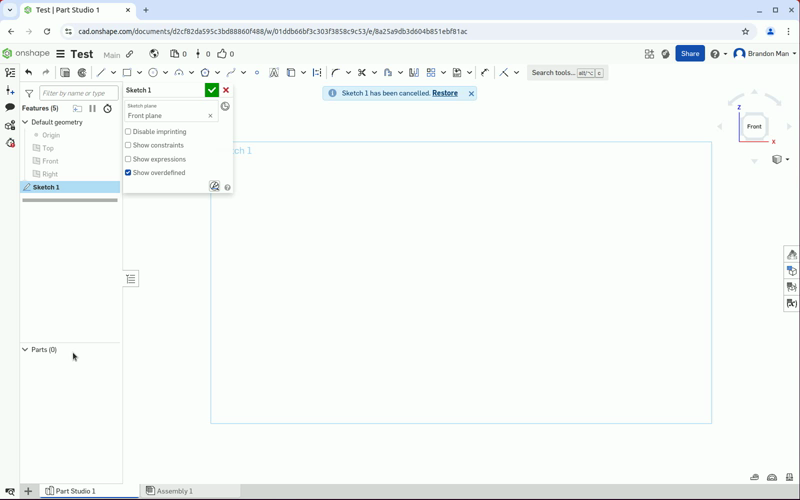
mouse_move(364, 295)
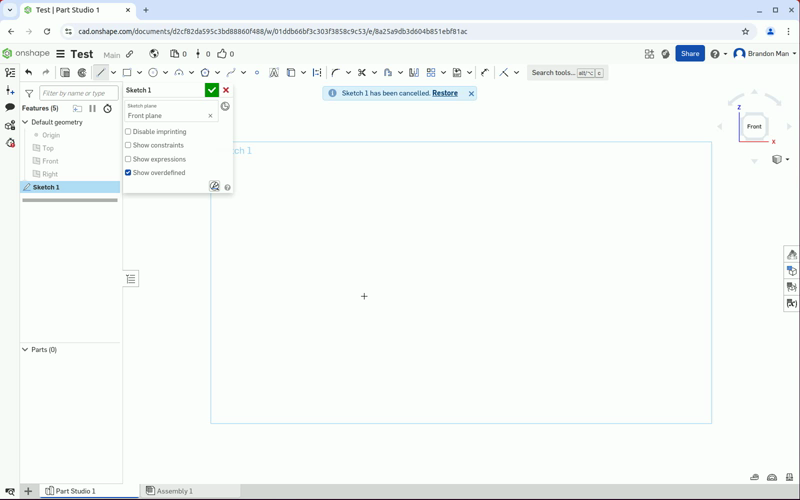
click(364, 295)
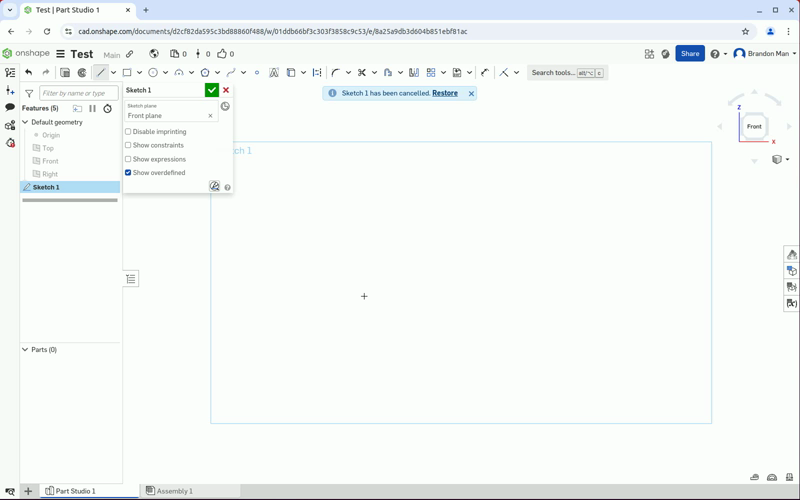
key_up(shift)
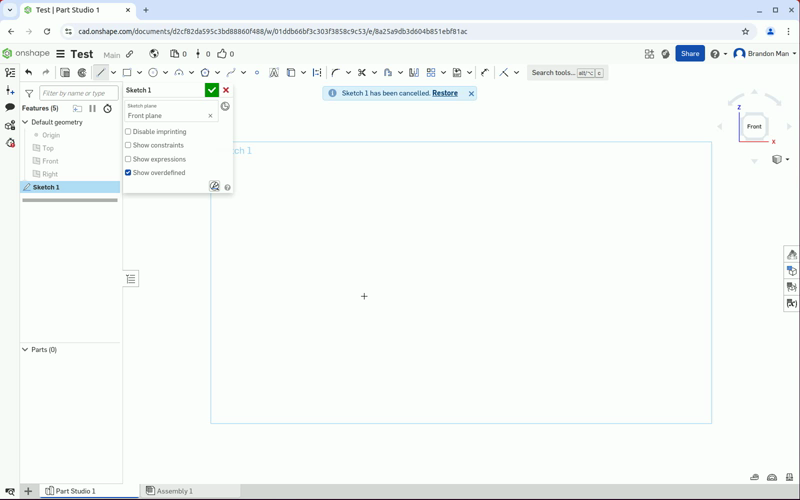
key_down(shift)
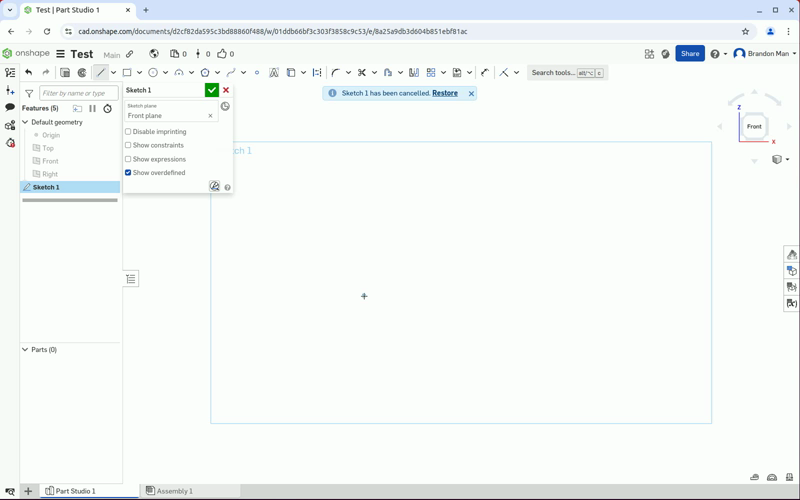
mouse_move(555, 295)
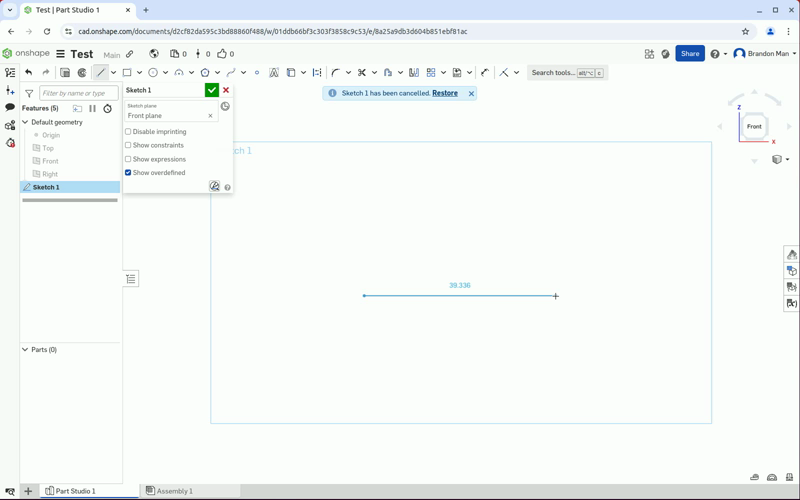
click(555, 295)
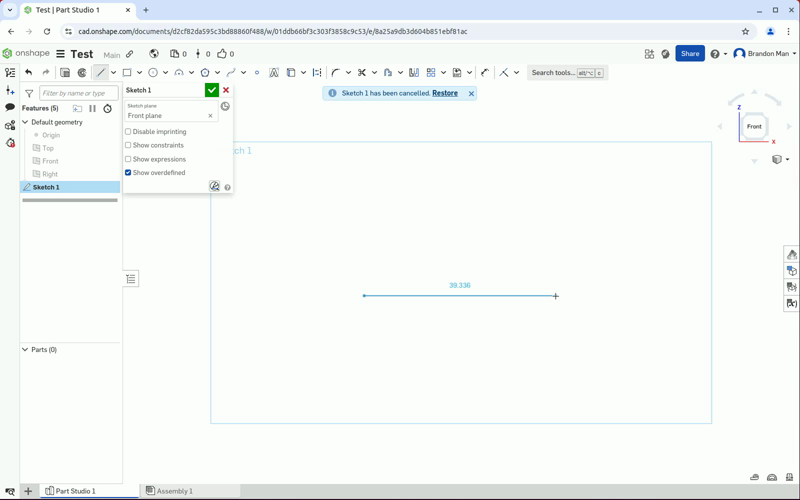
key_up(shift)
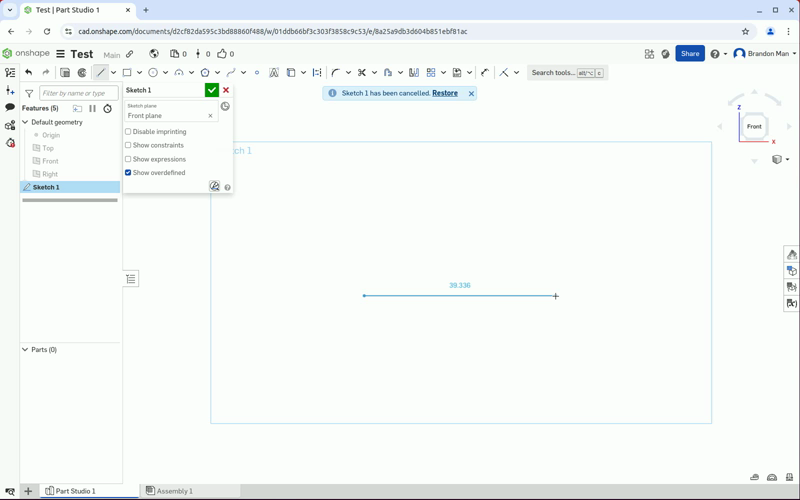
key_down(shift)
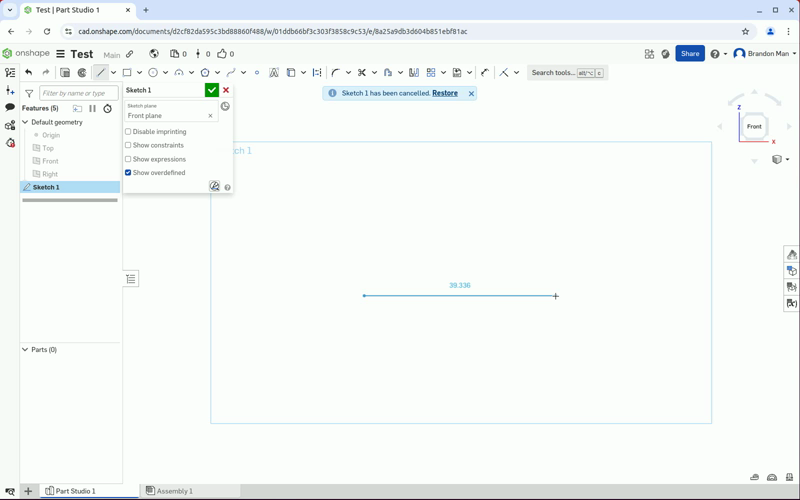
mouse_move(585, 295)
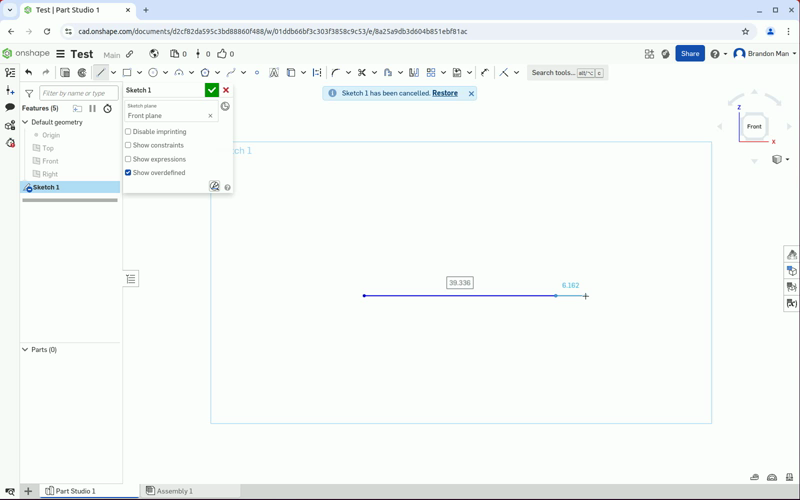
mouse_move(555, 271)
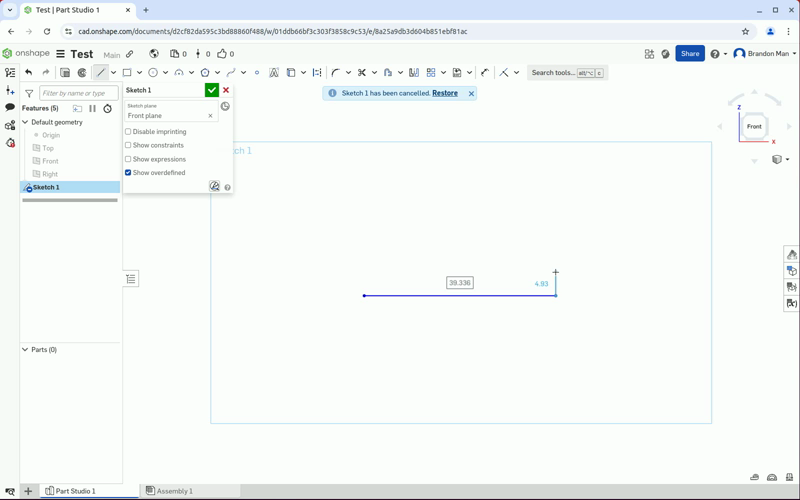
click(555, 271)
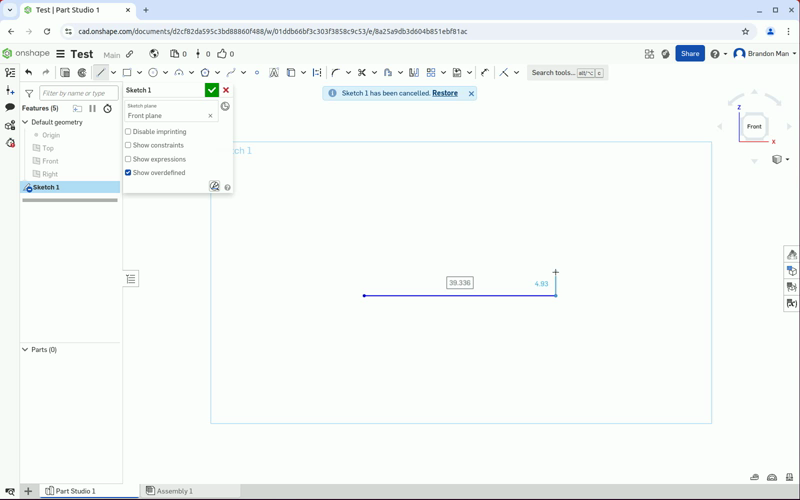
key_up(shift)
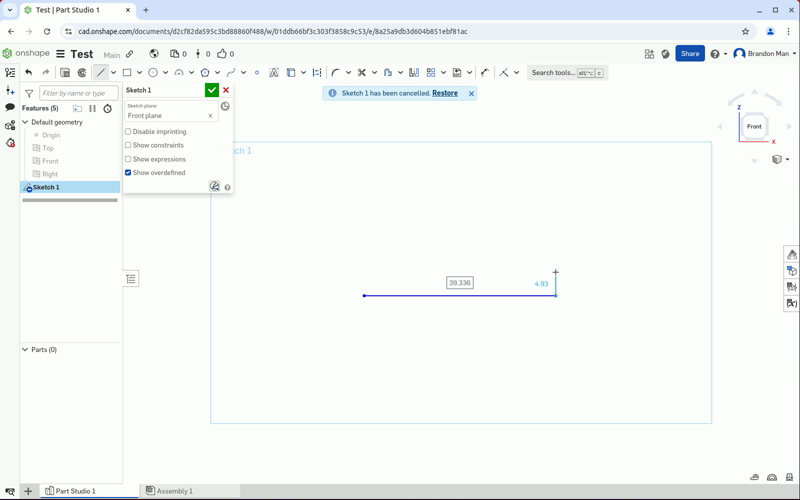
key_down(shift)
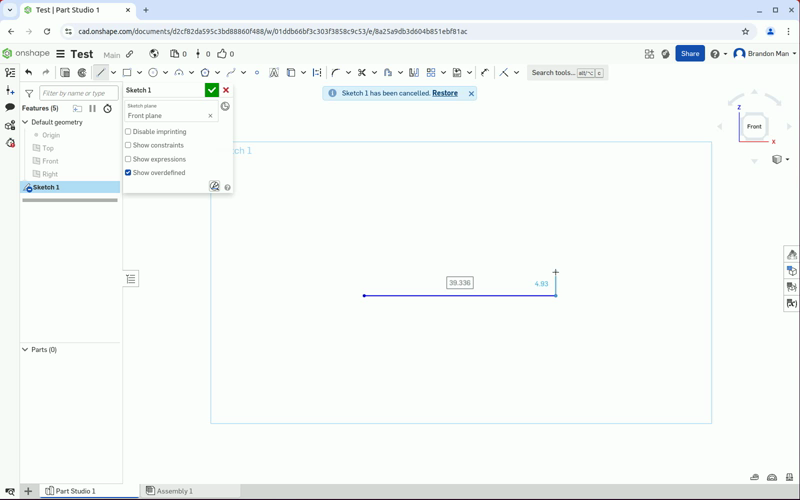
mouse_move(364, 271)
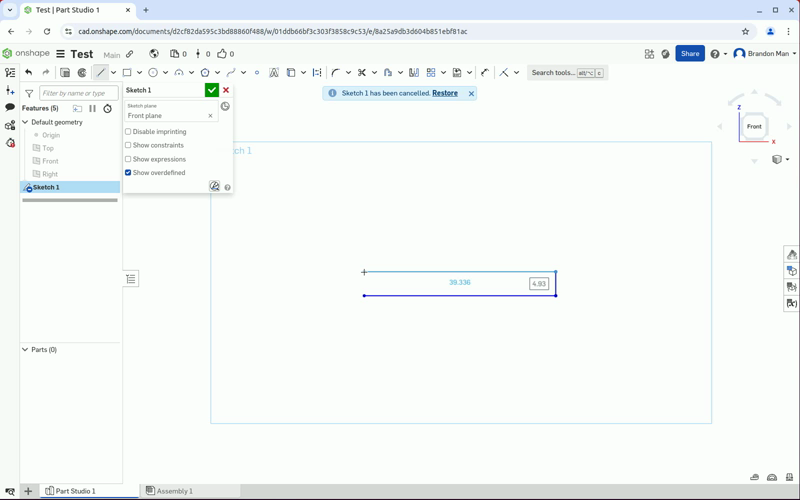
click(364, 271)
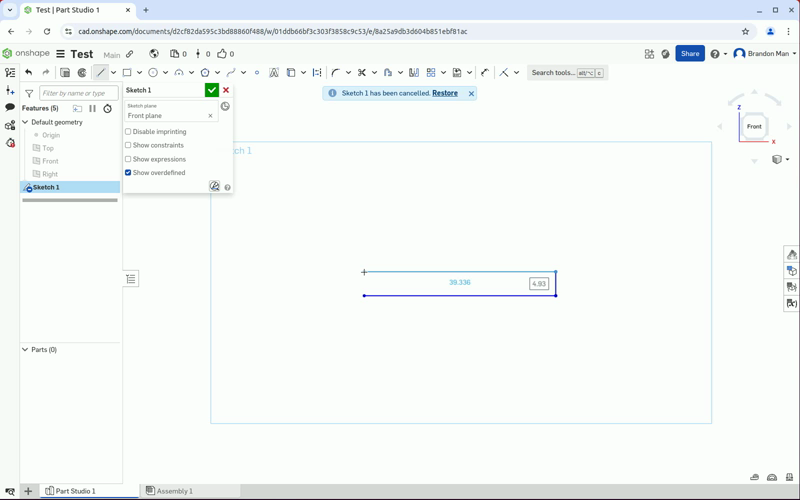
key_up(shift)
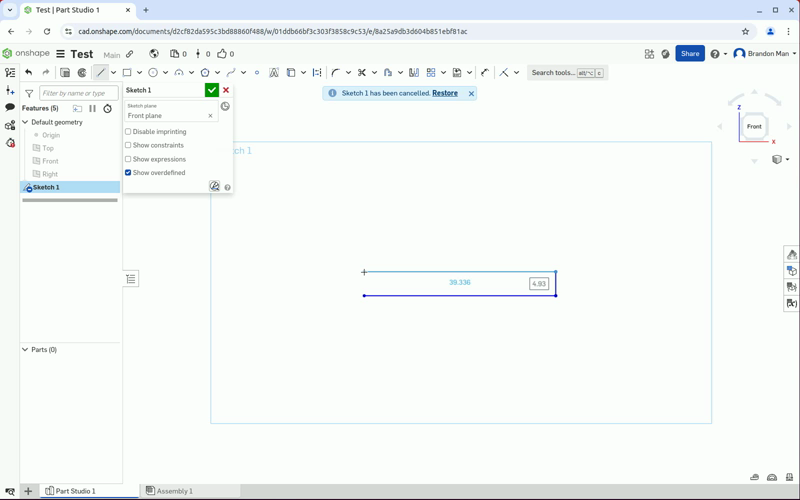
mouse_move(394, 271)
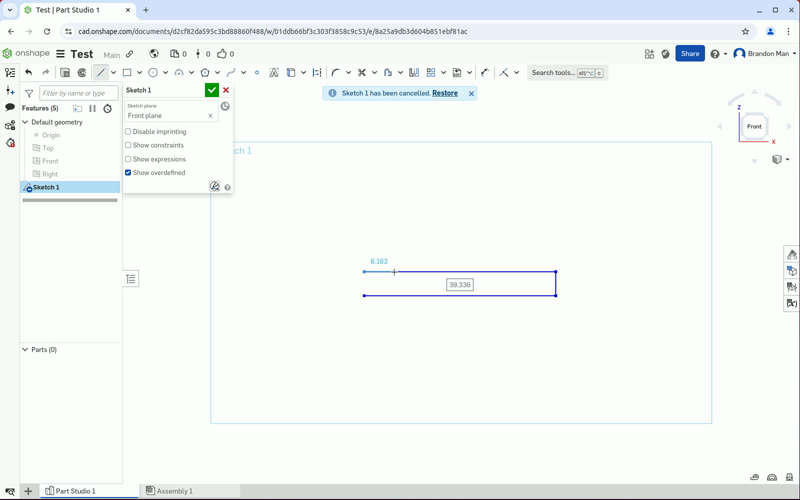
key_down(shift)
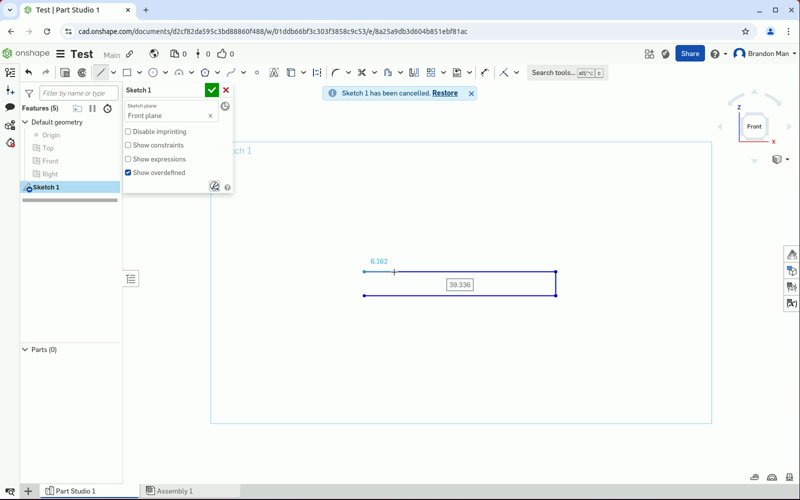
mouse_move(364, 295)
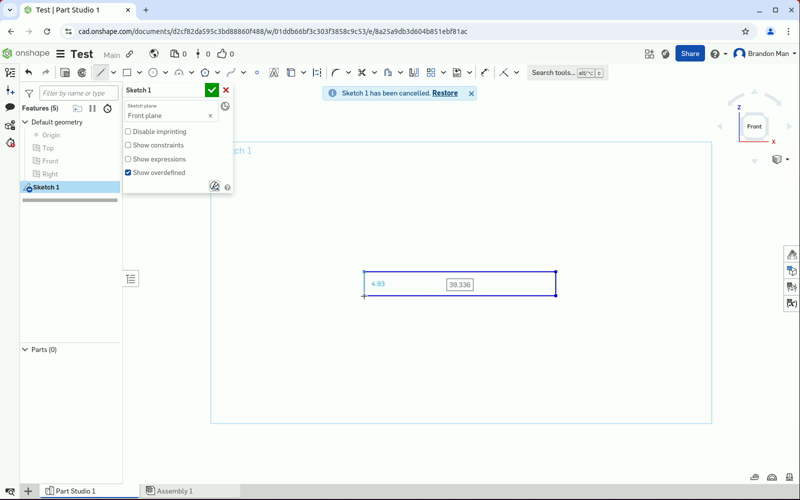
key_up(shift)
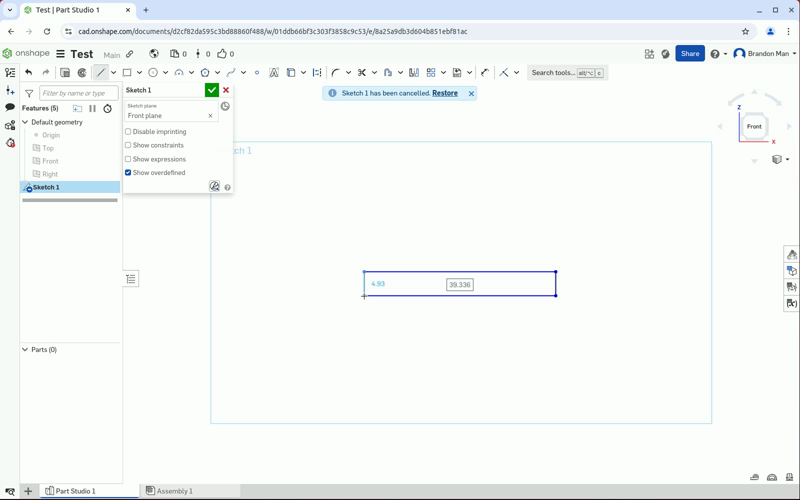
click(364, 295)
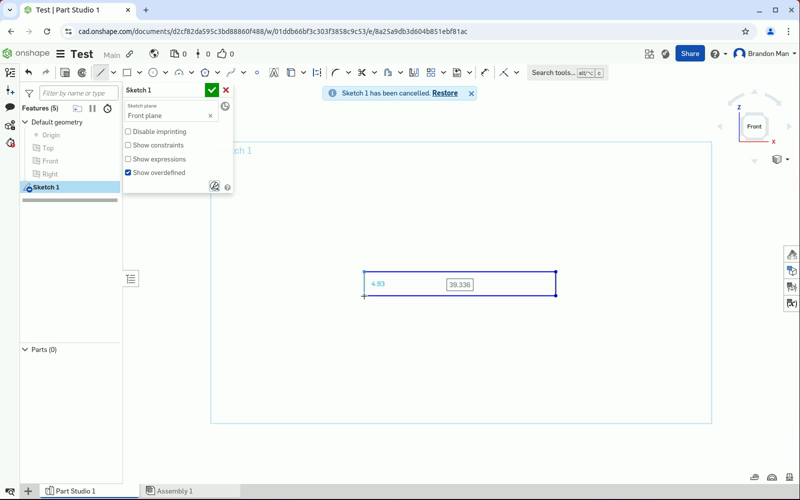
key(esc)
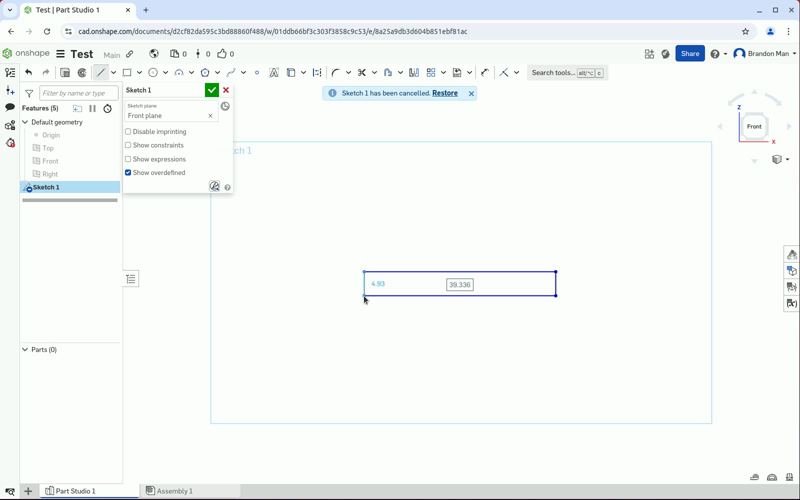
mouse_move(473, 287)
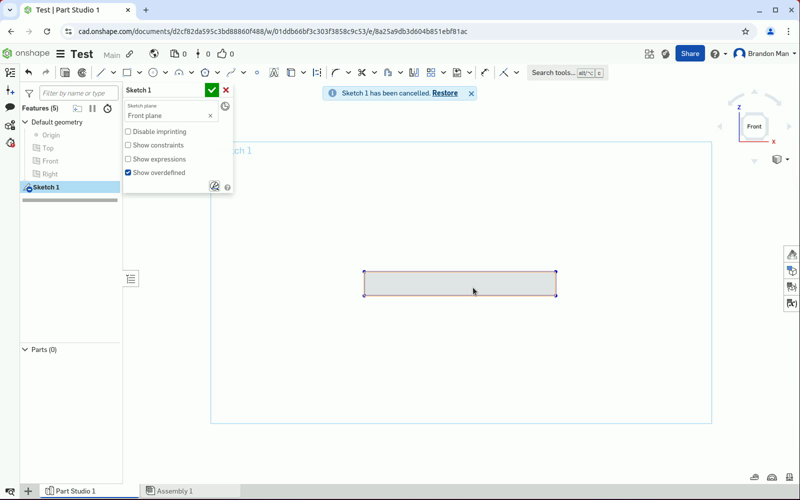
click(473, 287)
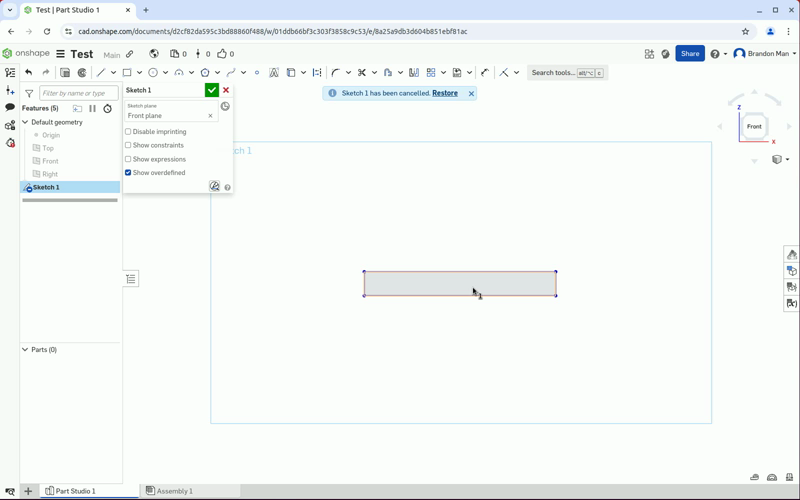
mouse_move(73, 352)
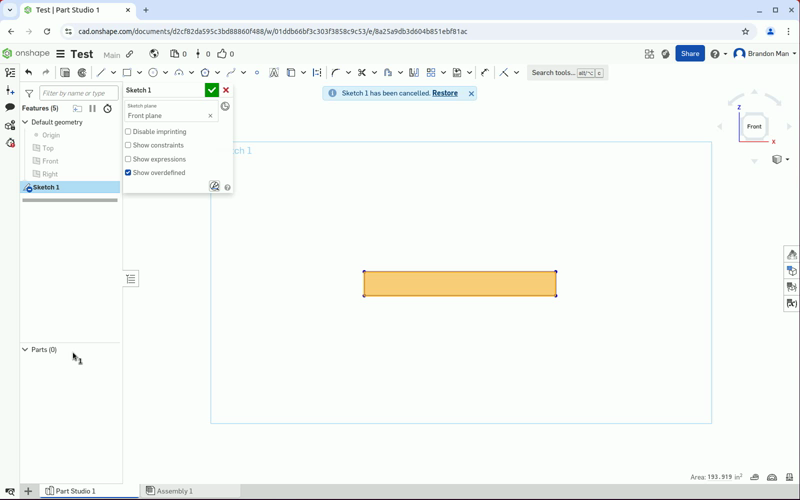
key(shift+y)
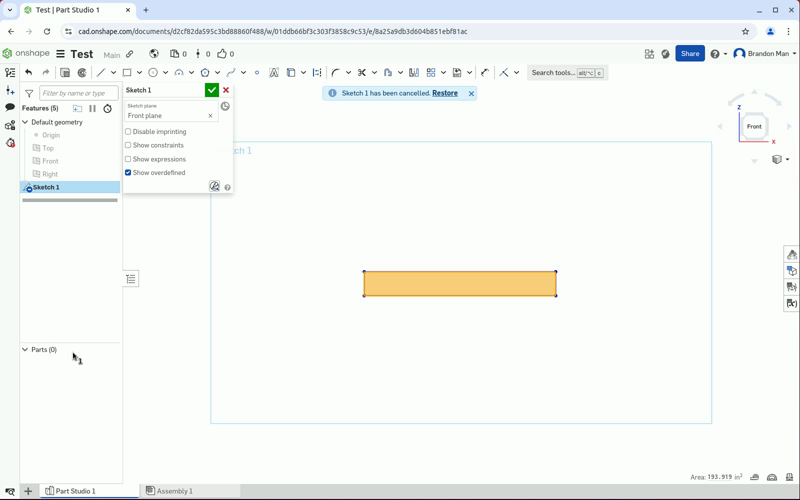
key(shift+e)
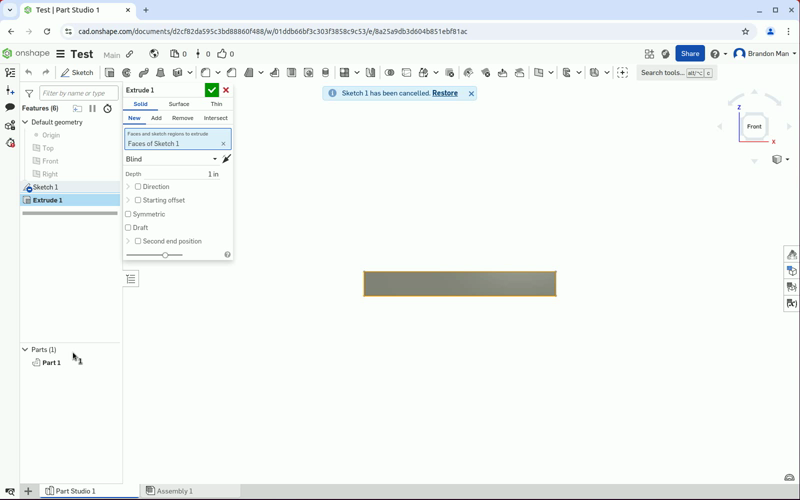
mouse_move(143, 106)
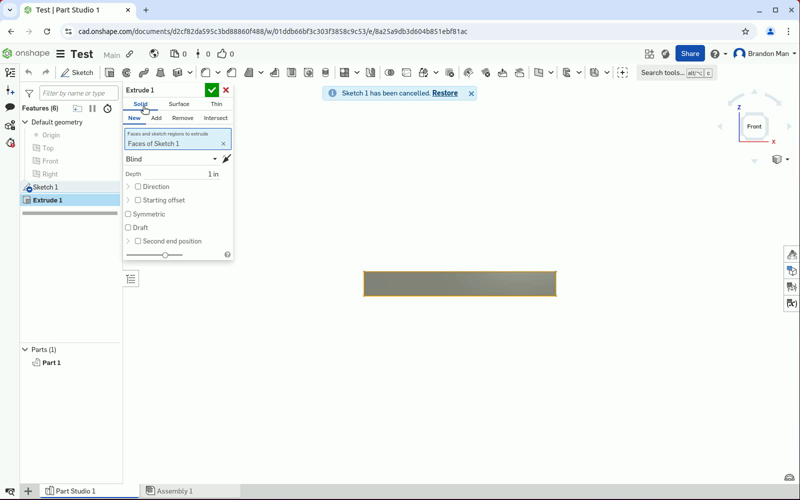
click(143, 106)
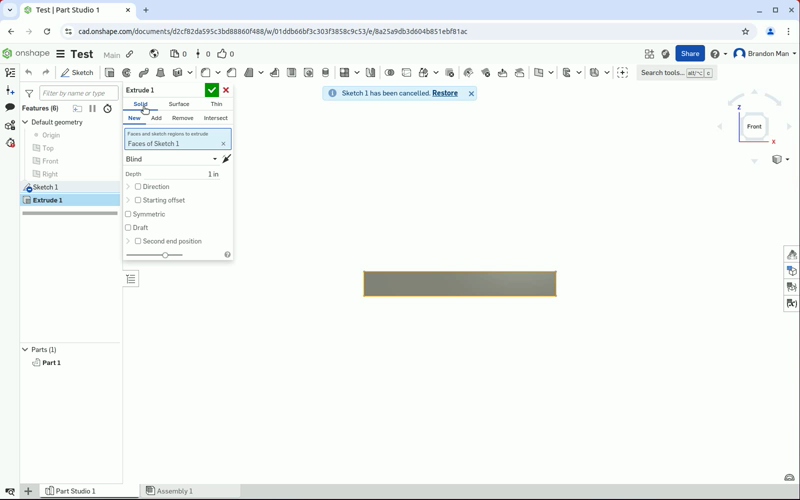
mouse_move(137, 120)
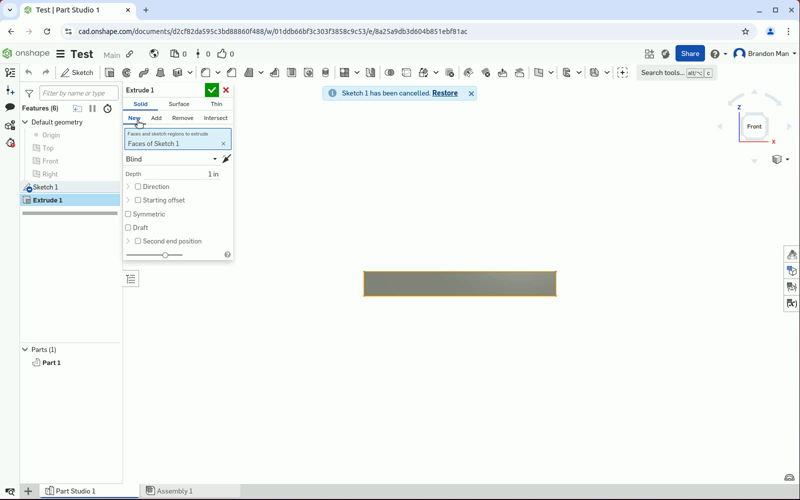
click(137, 120)
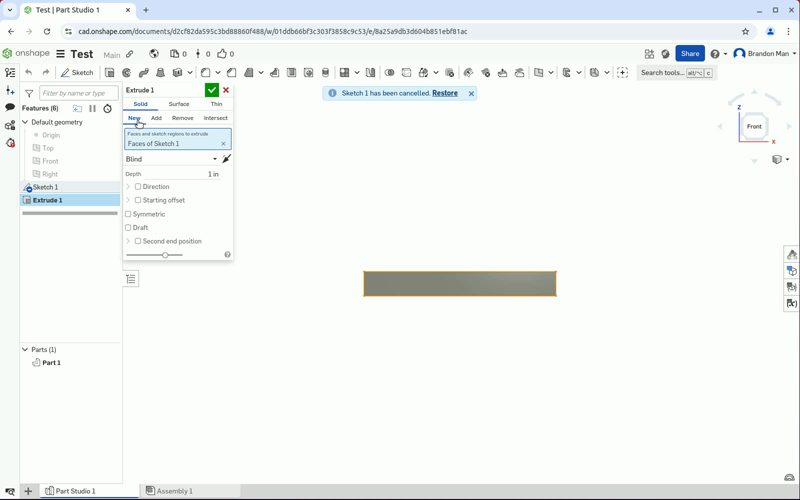
key(tab, 4)
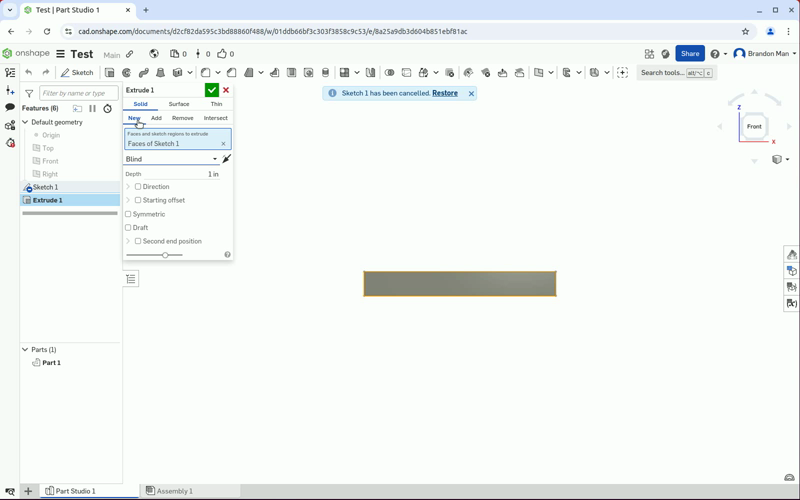
text(3.37)
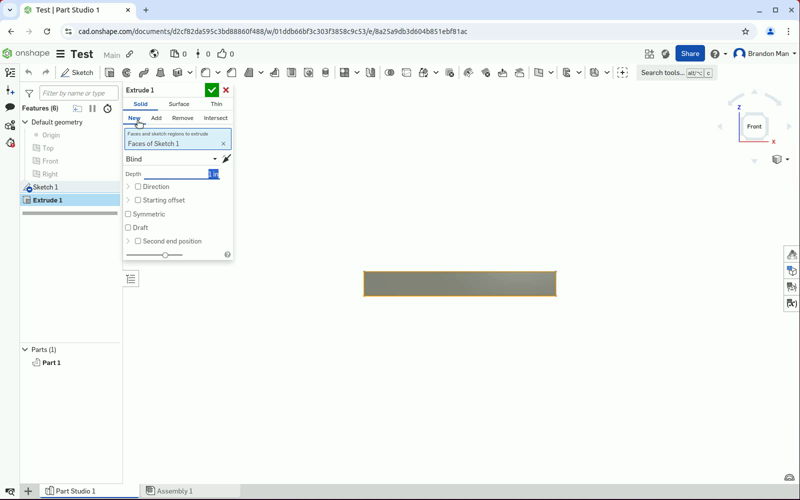
key(enter)
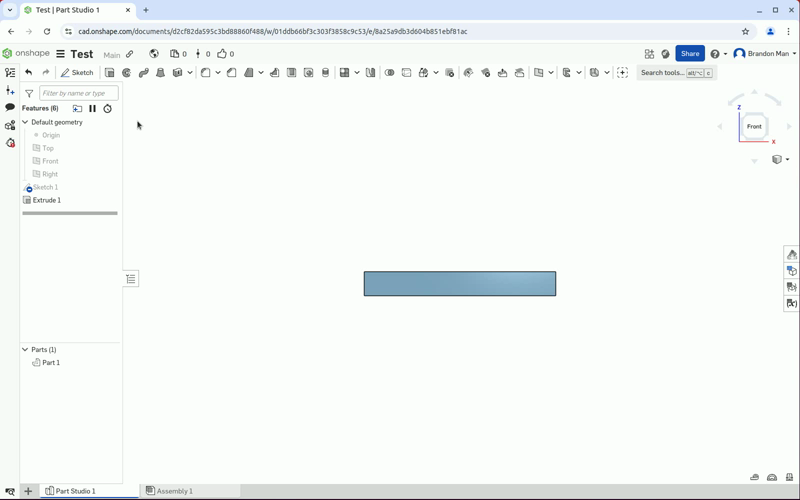
key(shift+h)
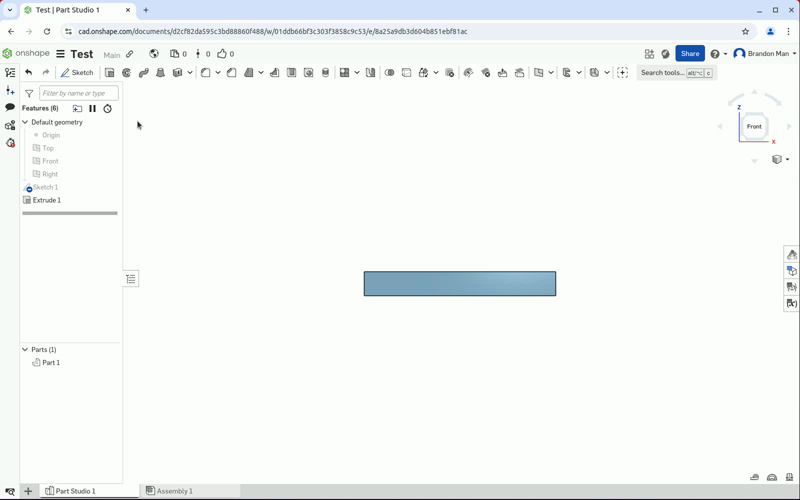
key(shift+h)
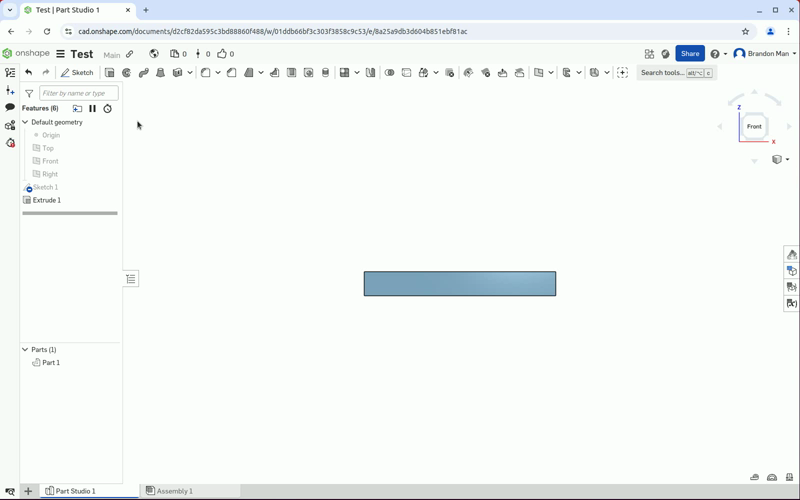
mouse_move(73, 189)
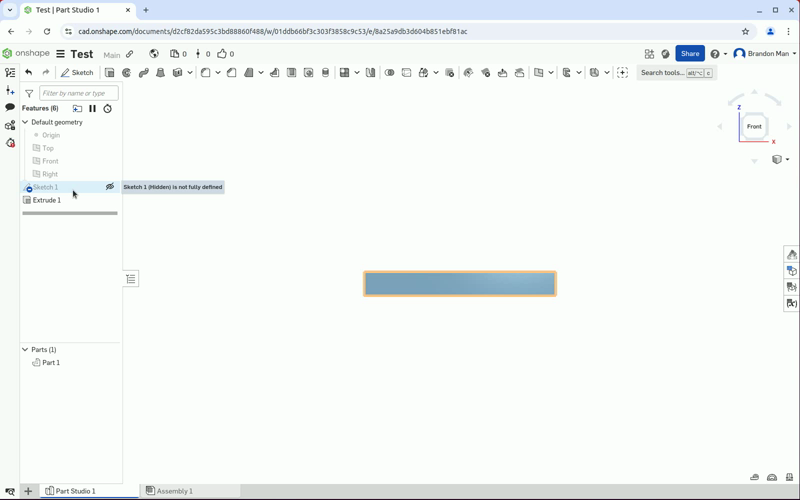
click(73, 189)
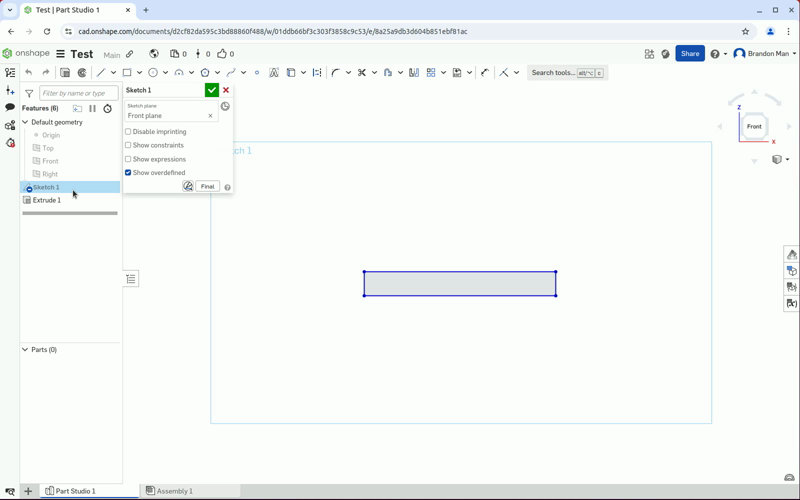
mouse_move(229, 92)
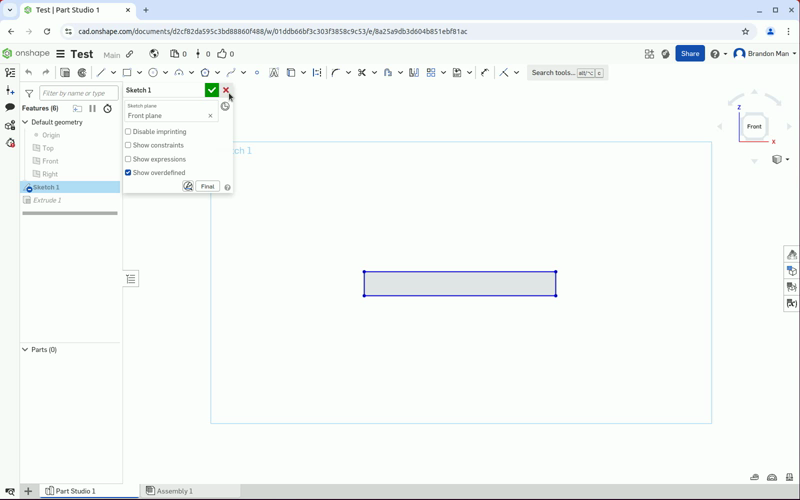
click(229, 92)
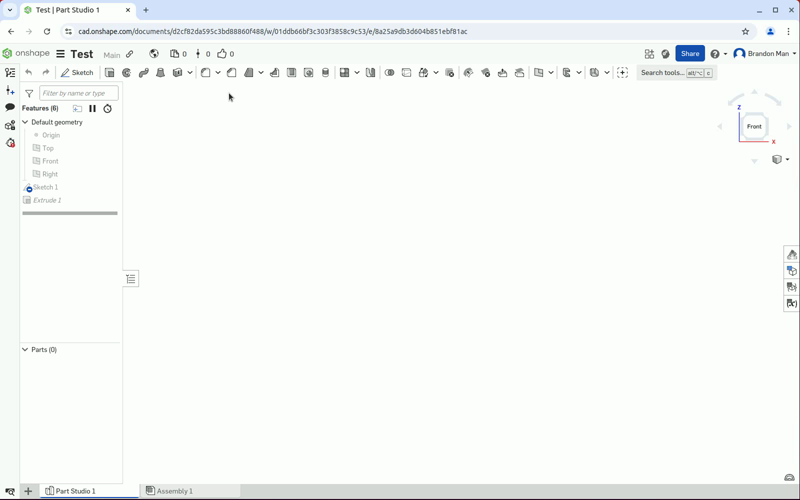
mouse_move(73, 352)
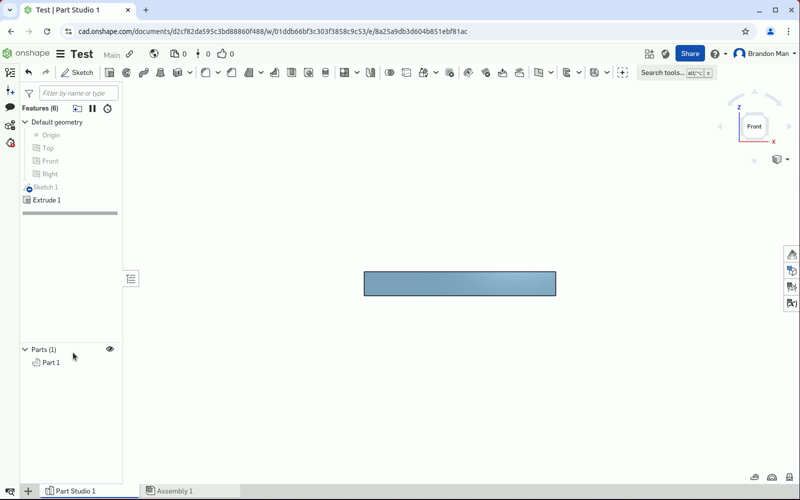
key(y)
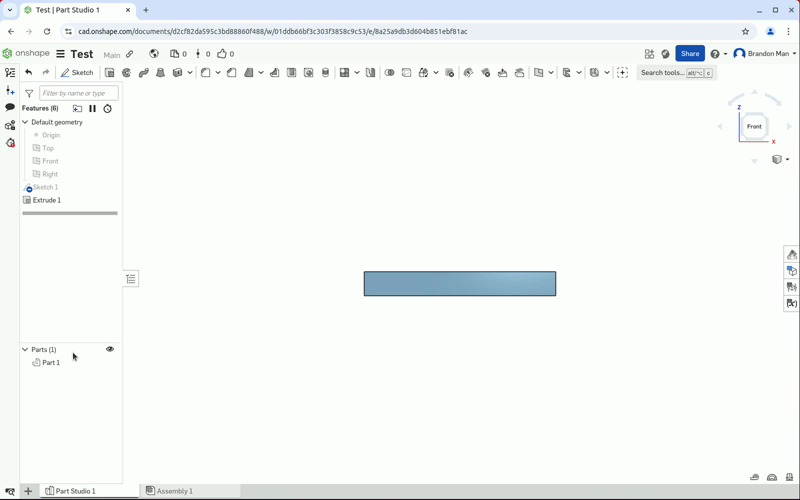
key(shift+p)
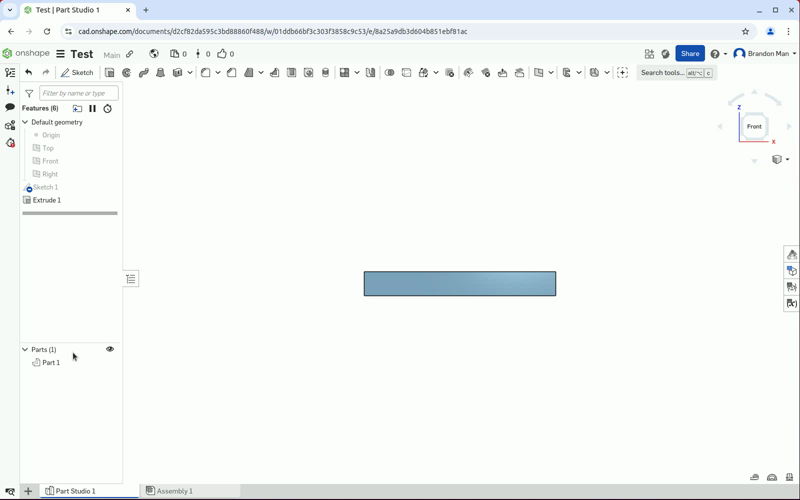
key(space)
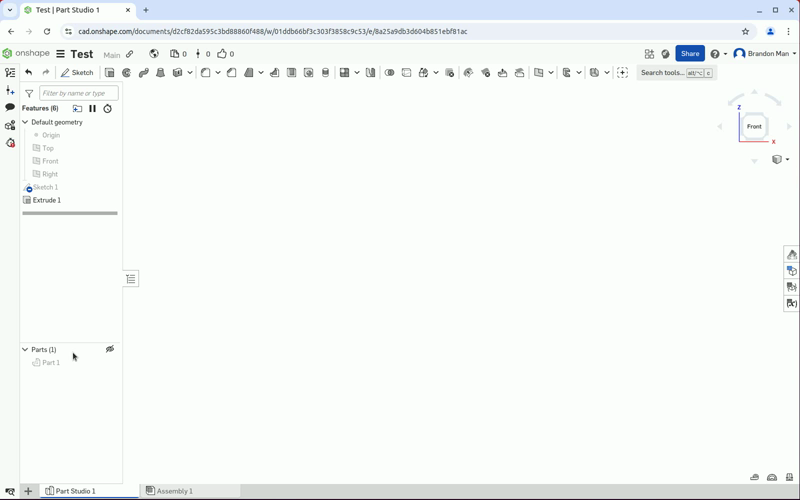
key_down(shift)
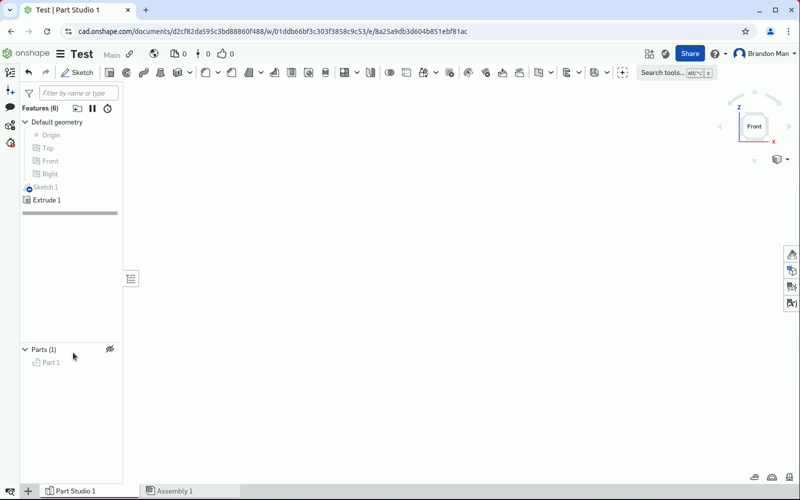
key(down)
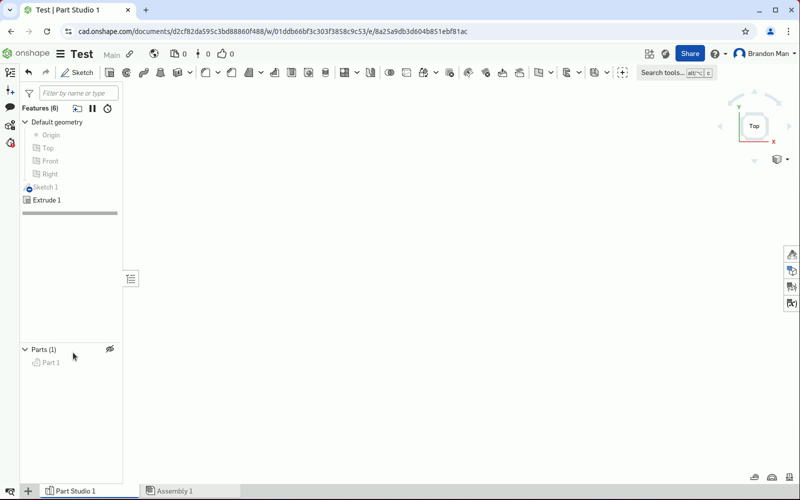
key_up(shift)
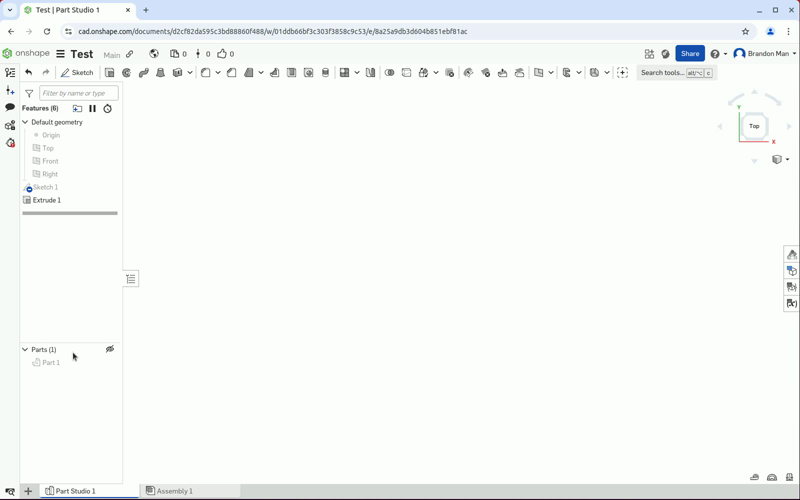
mouse_move(73, 352)
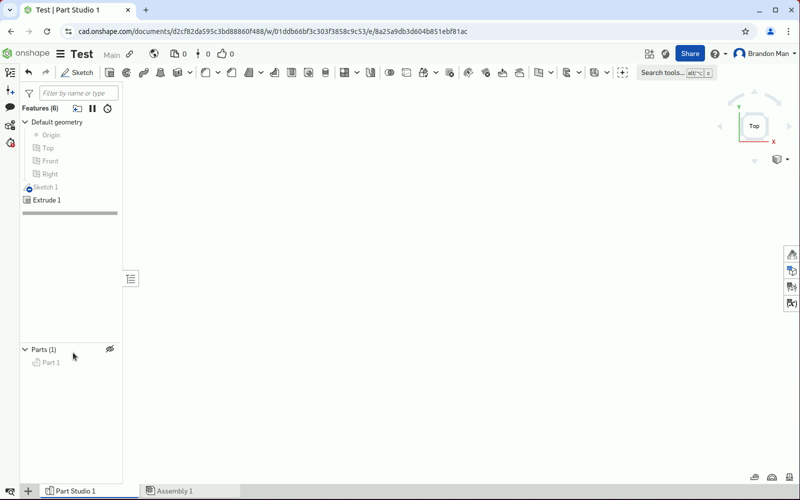
key(shift+y)
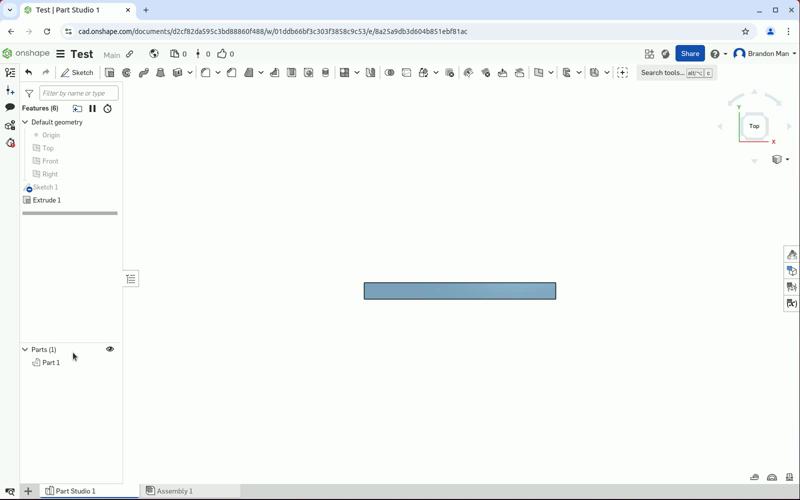
mouse_move(541, 75)
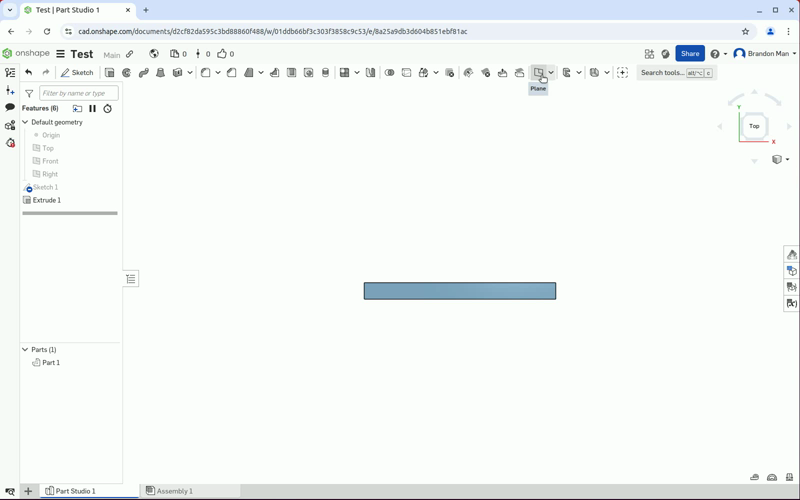
click(541, 75)
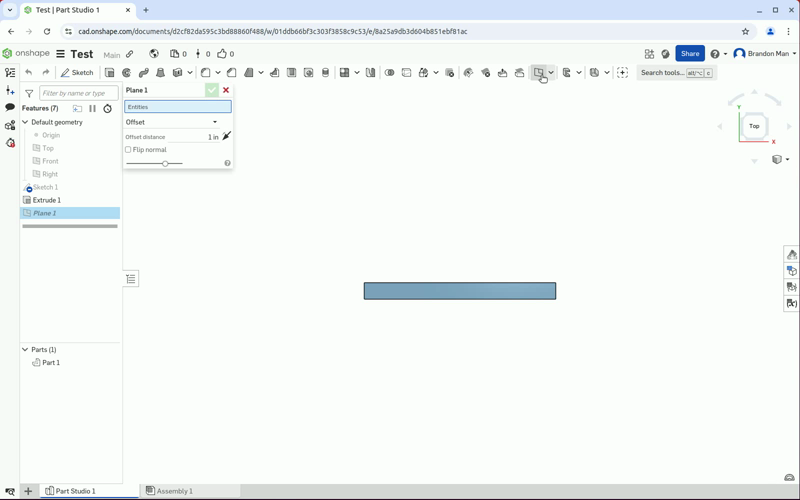
mouse_move(73, 150)
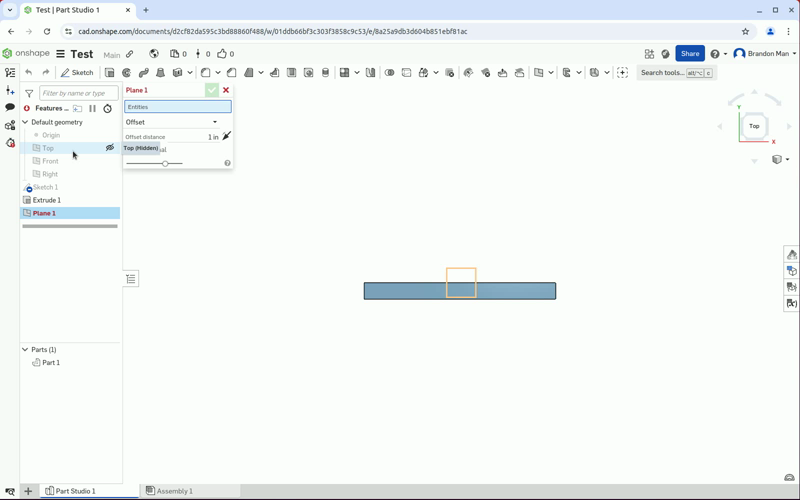
click(73, 150)
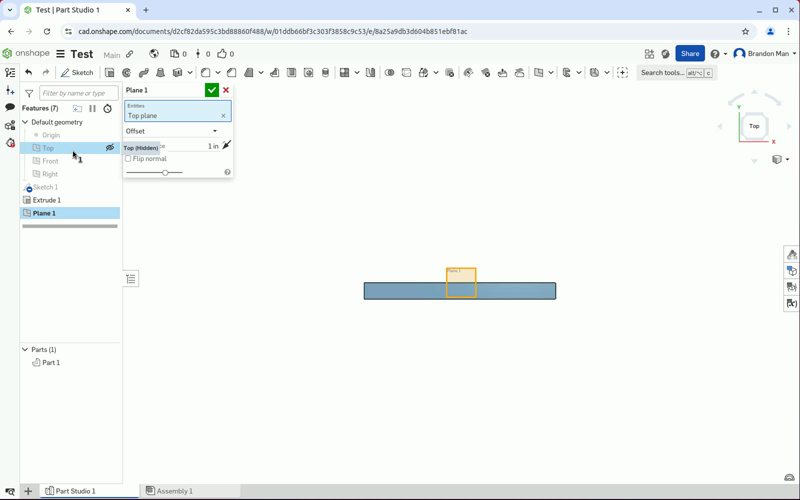
key(tab, 2)
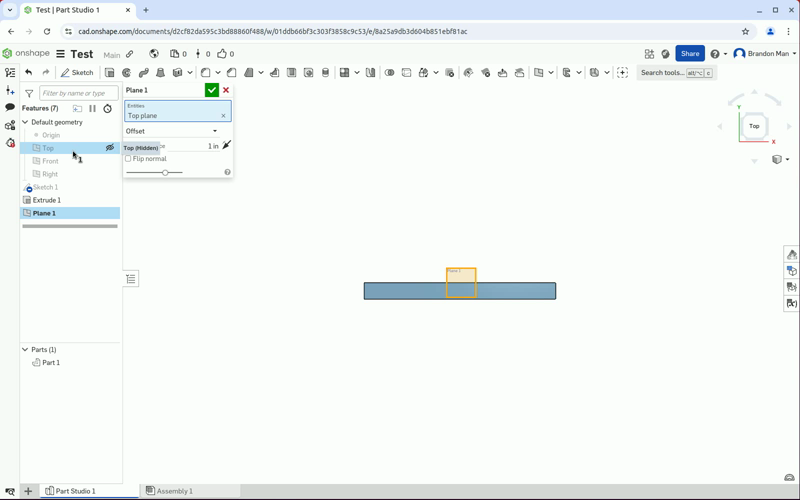
text(2.65)
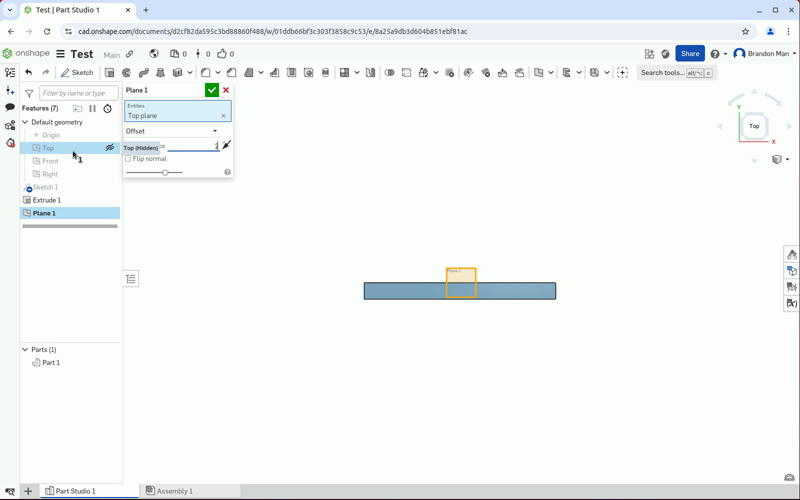
key(enter, 2)
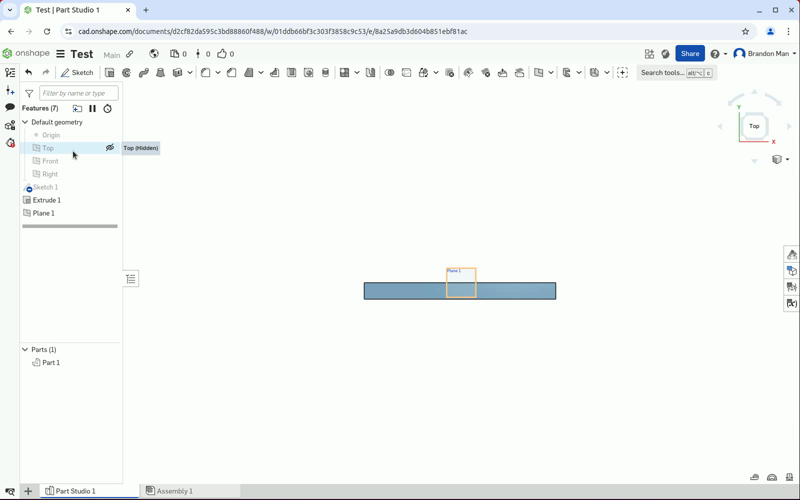
key(shift+s)
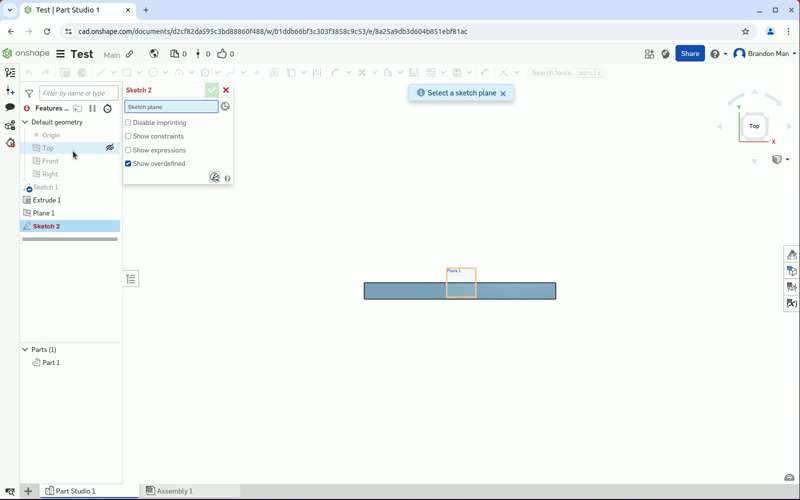
mouse_move(73, 215)
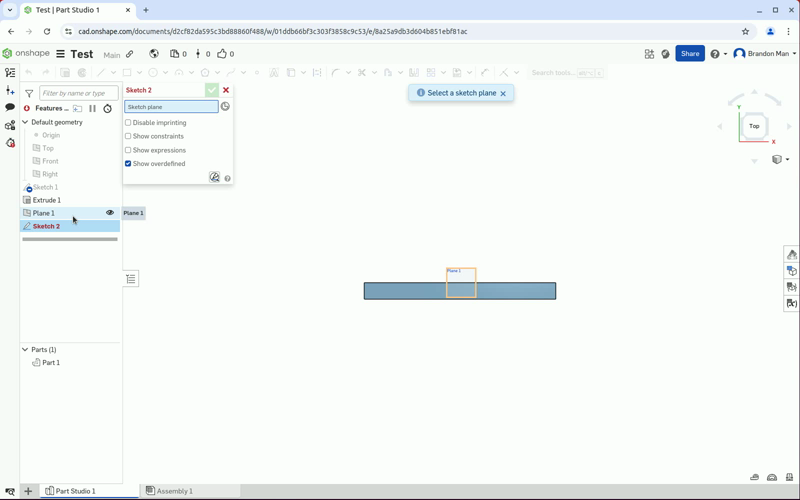
click(73, 215)
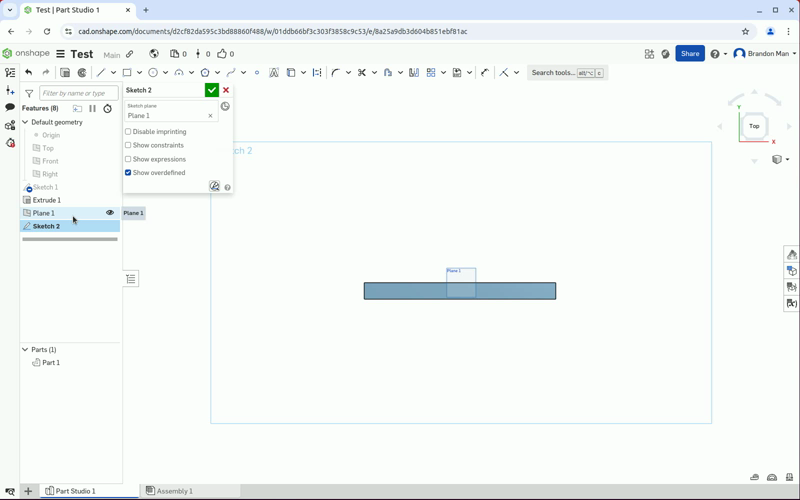
mouse_move(73, 352)
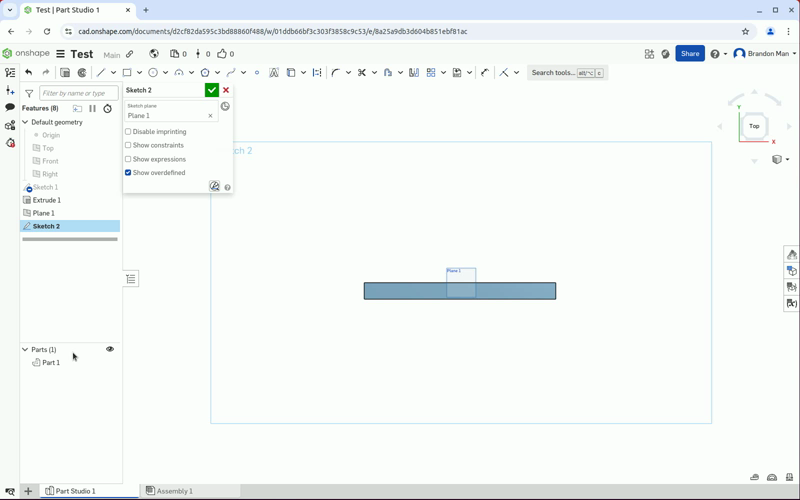
key(y)
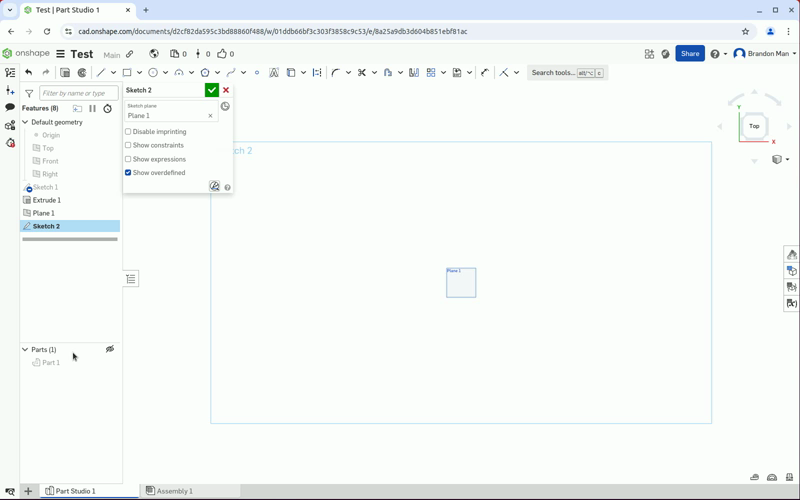
key(l)
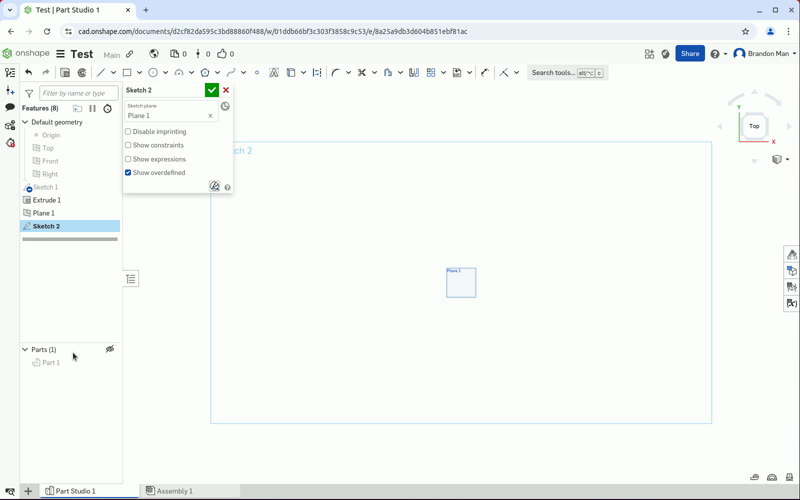
key_down(shift)
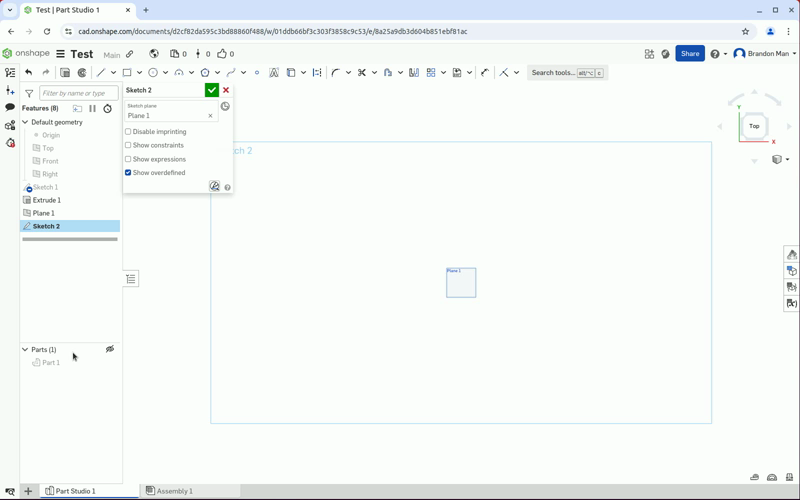
mouse_move(531, 299)
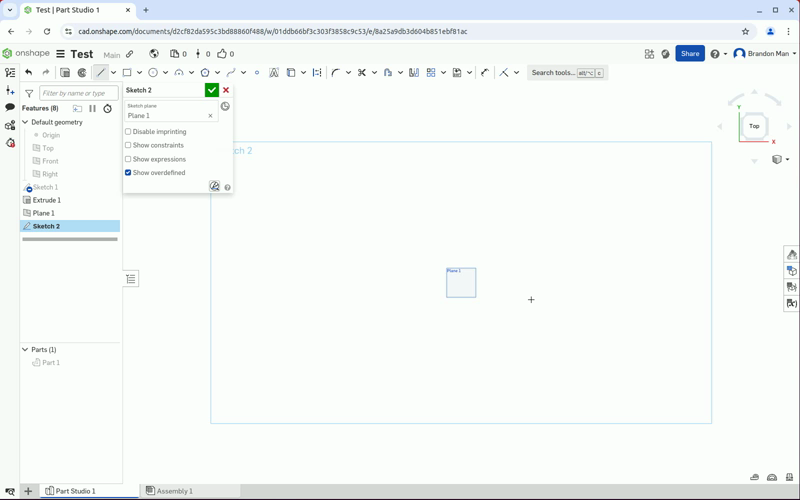
click(531, 299)
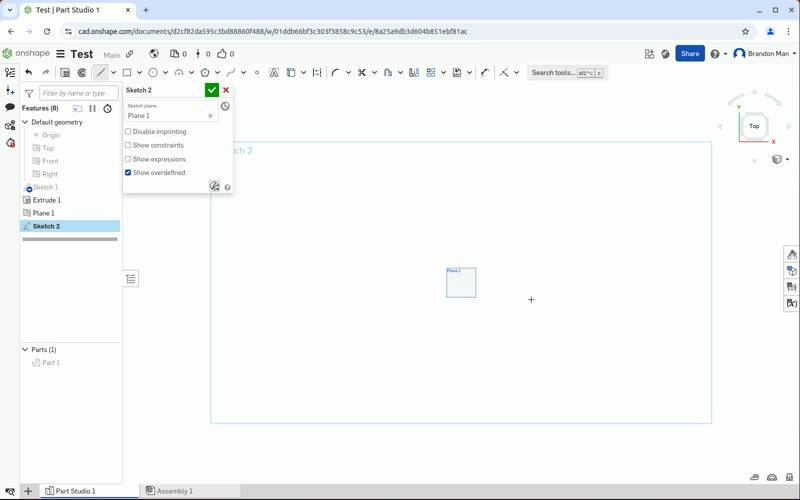
key_up(shift)
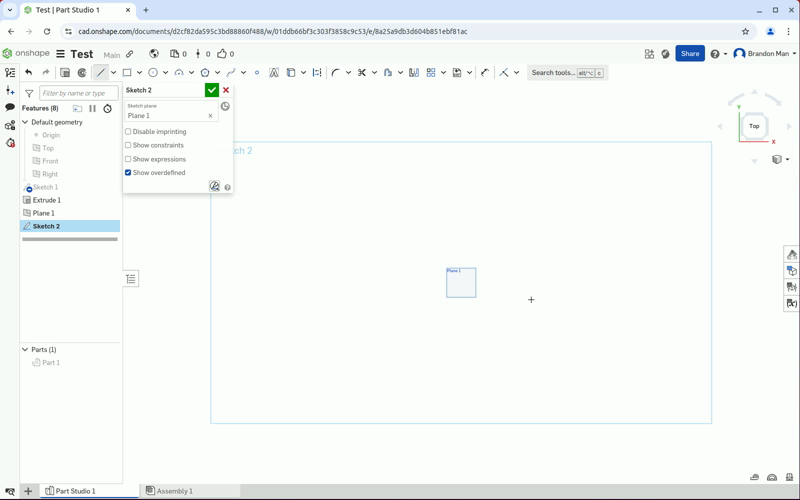
key_down(shift)
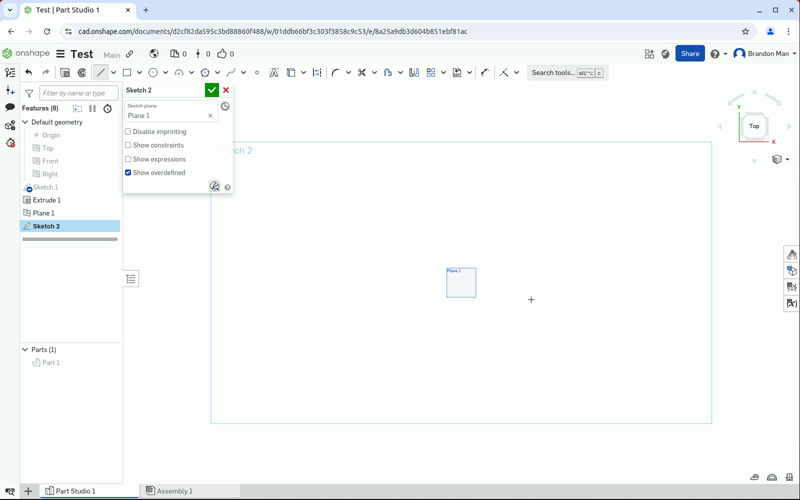
mouse_move(561, 299)
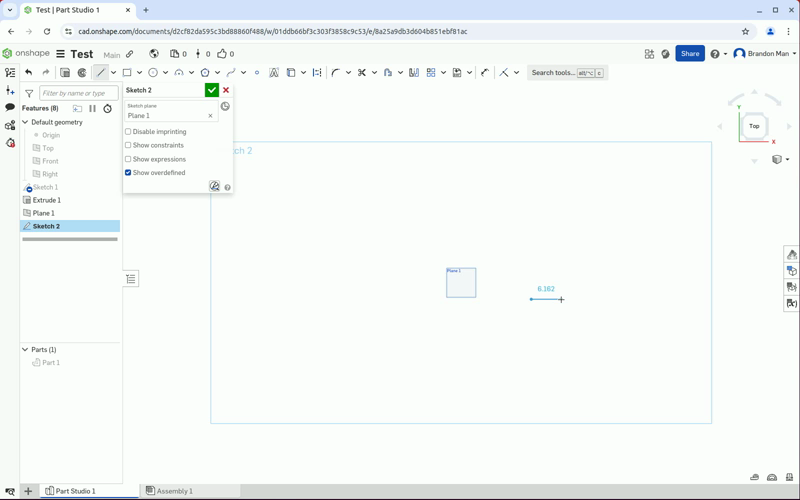
mouse_move(556, 299)
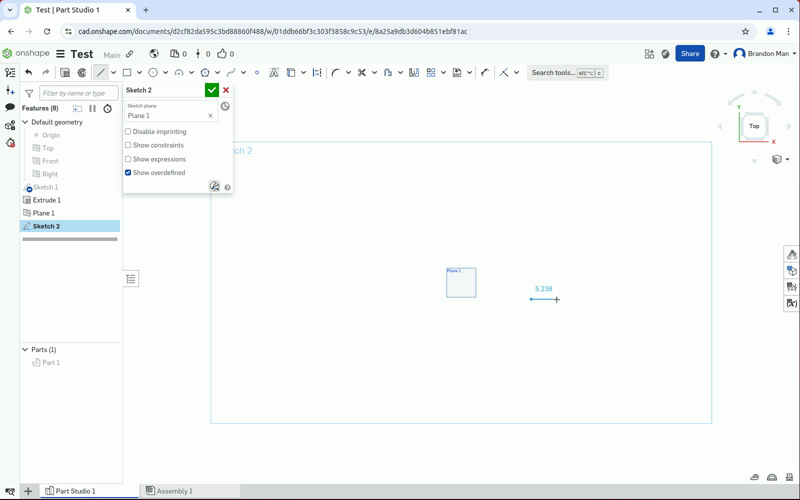
click(556, 299)
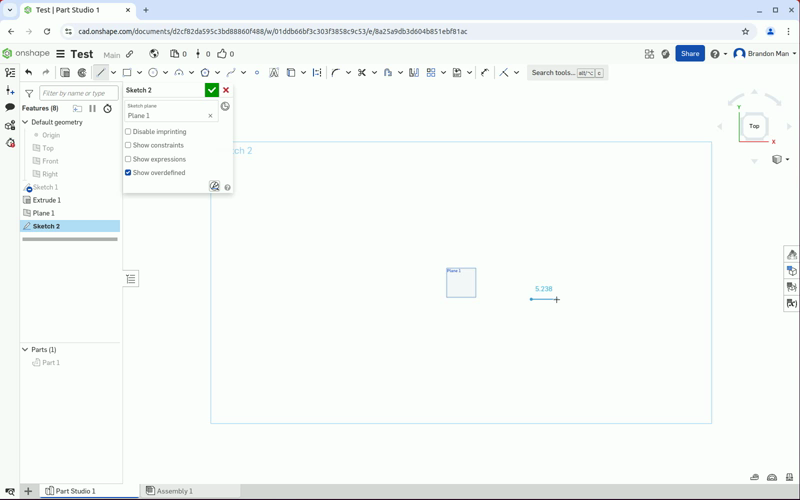
key_up(shift)
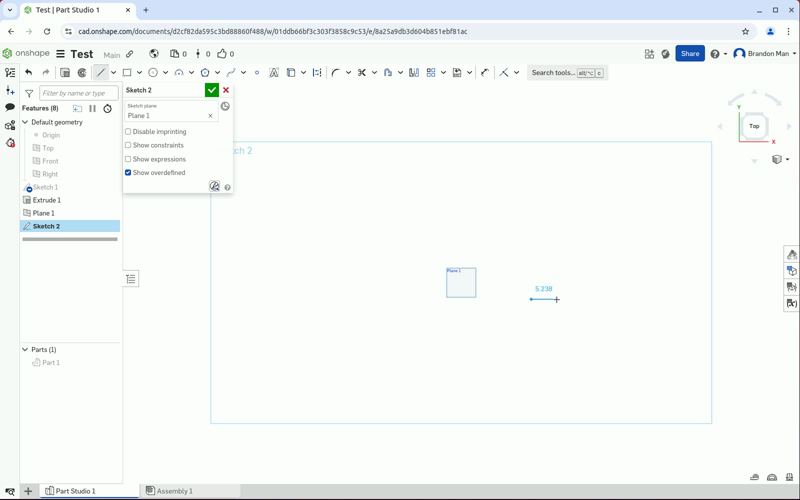
key_down(shift)
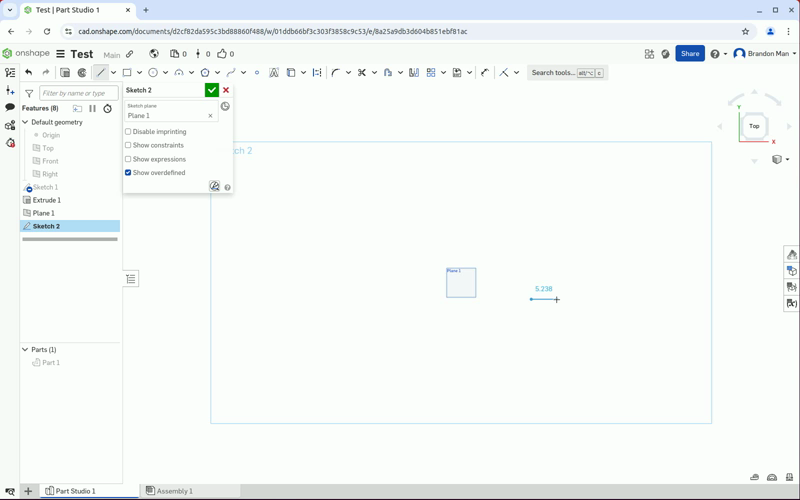
mouse_move(586, 299)
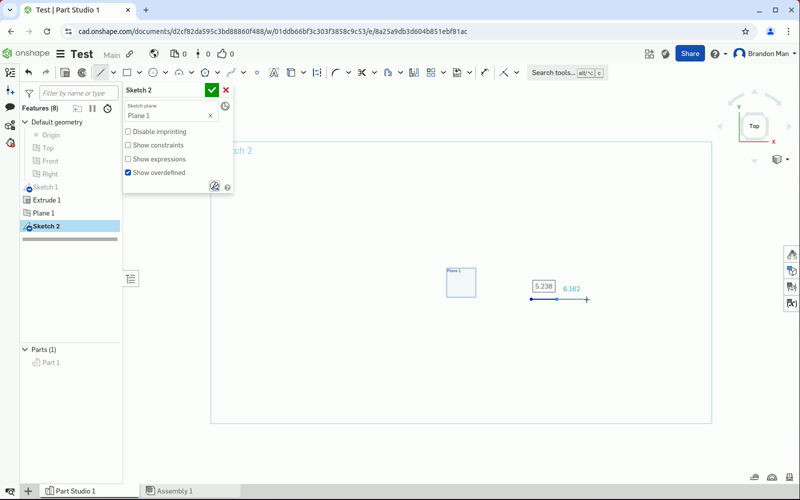
mouse_move(556, 282)
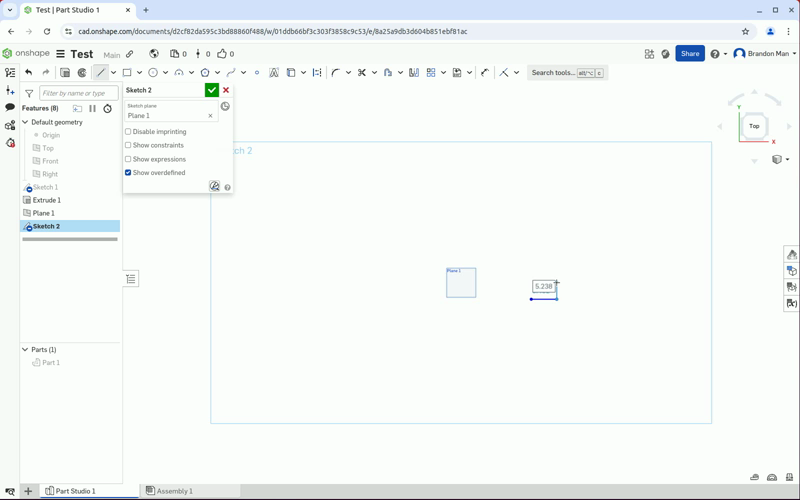
click(556, 282)
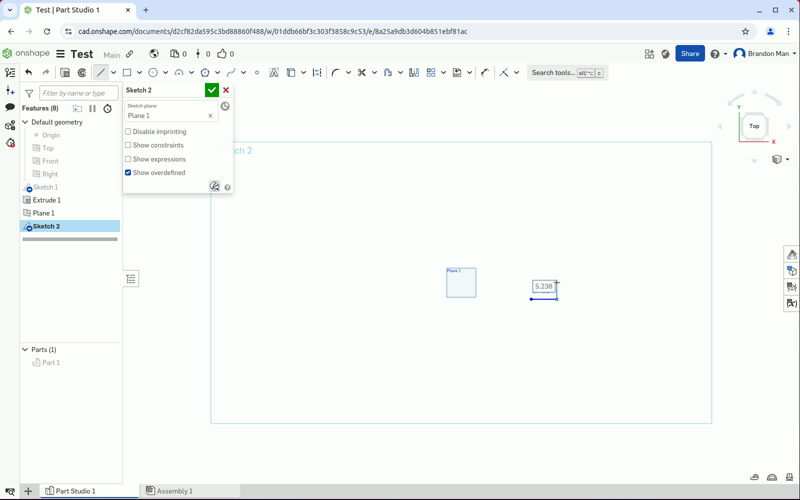
key_up(shift)
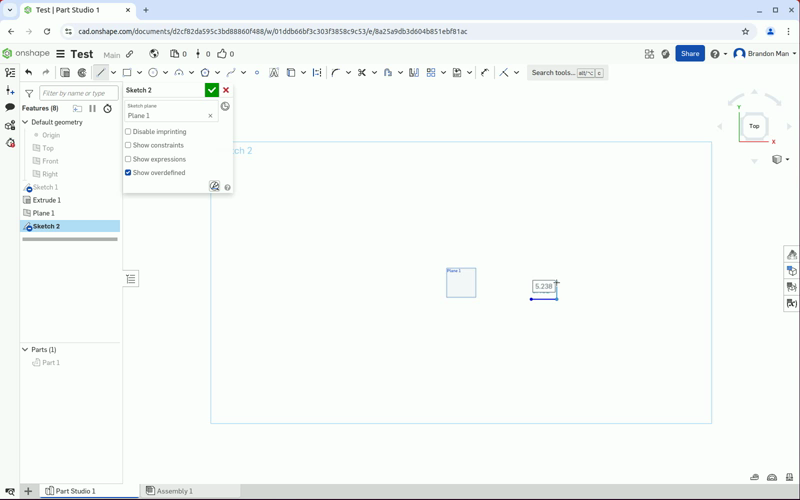
key_down(shift)
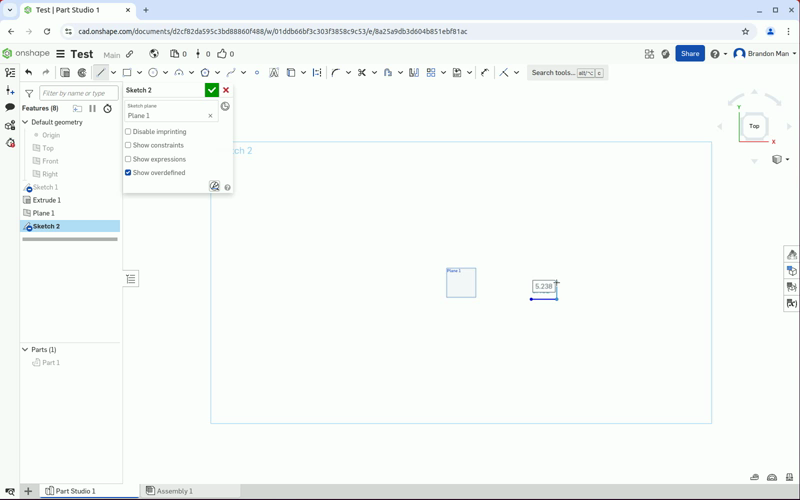
mouse_move(586, 282)
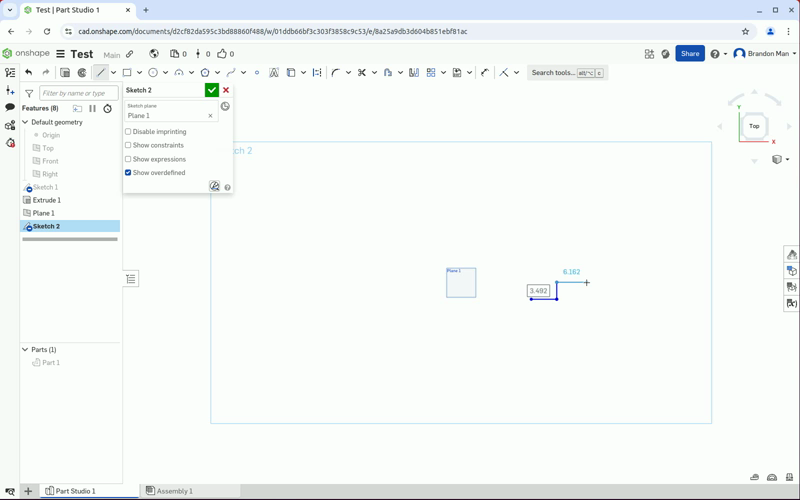
mouse_move(531, 282)
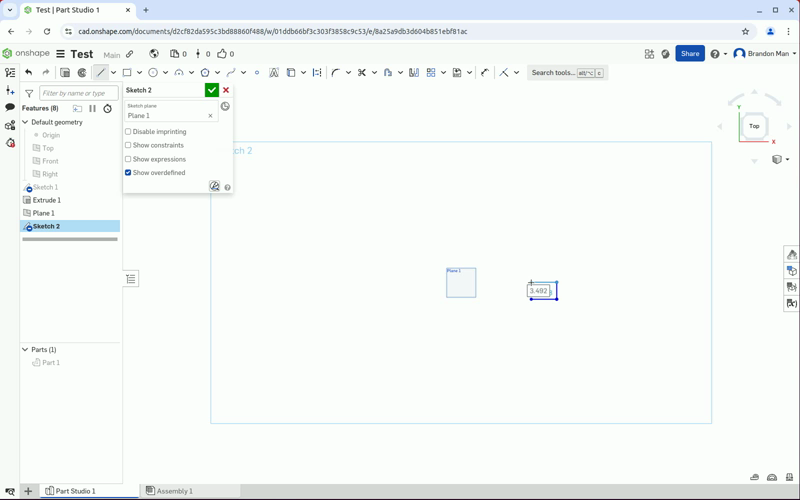
click(531, 282)
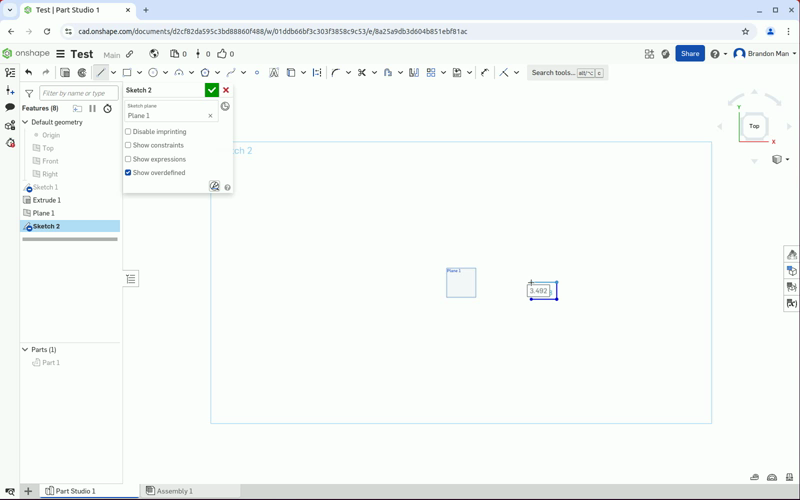
key_up(shift)
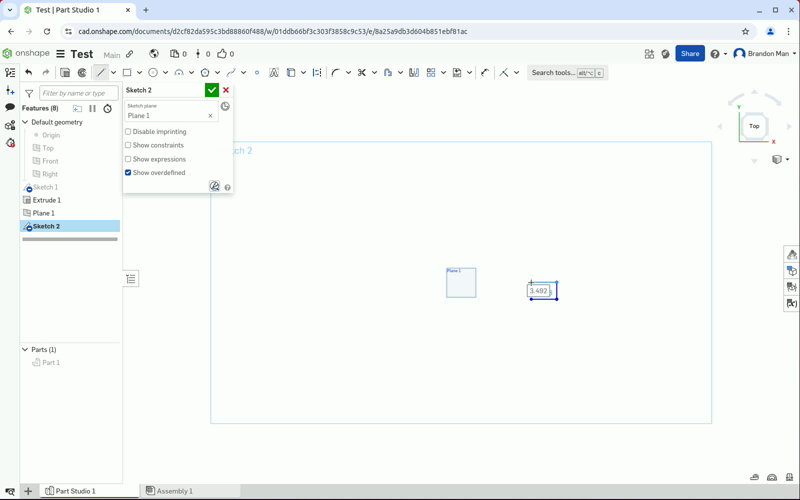
mouse_move(561, 282)
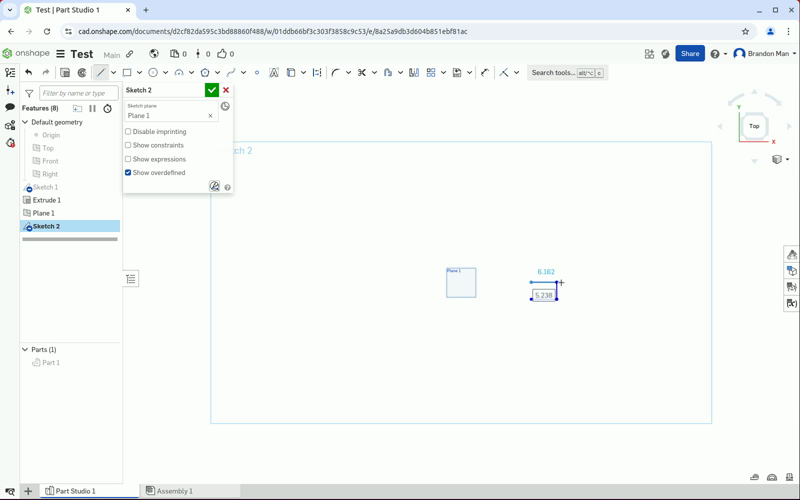
key_down(shift)
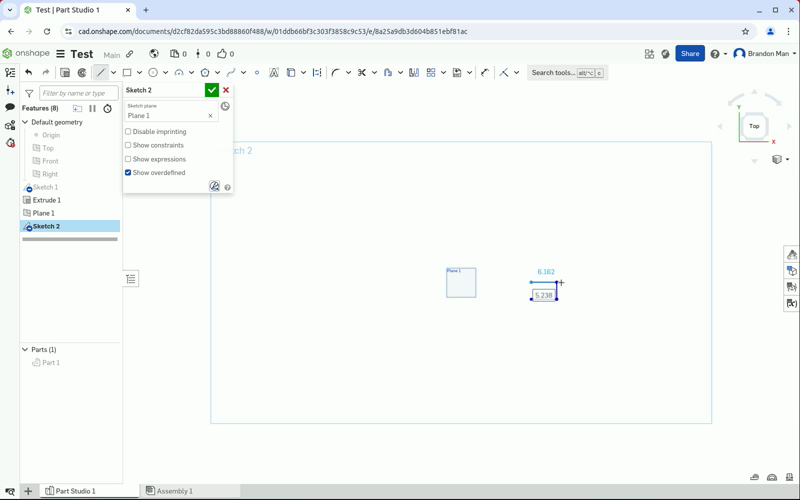
mouse_move(531, 299)
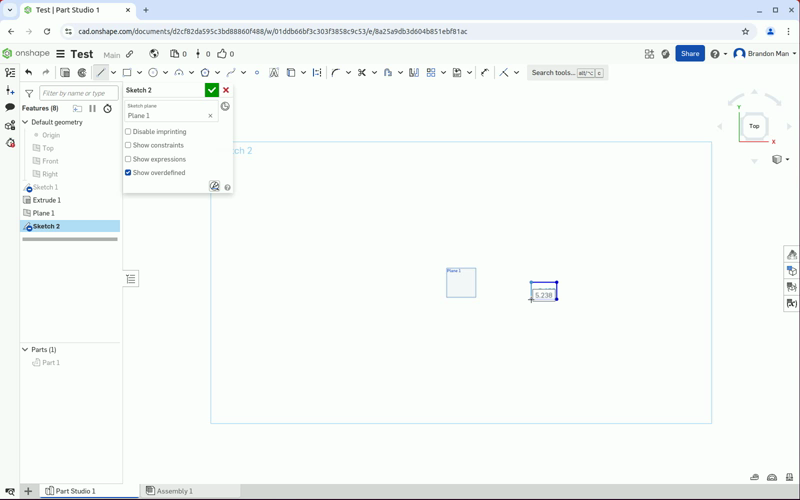
key_up(shift)
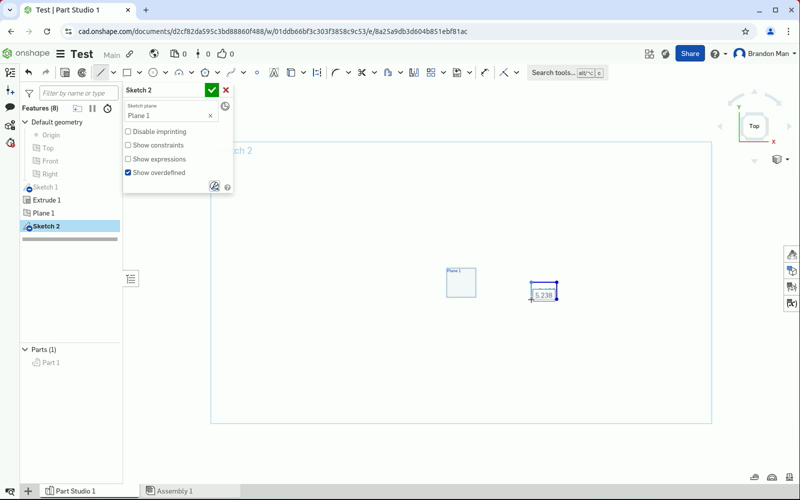
click(531, 299)
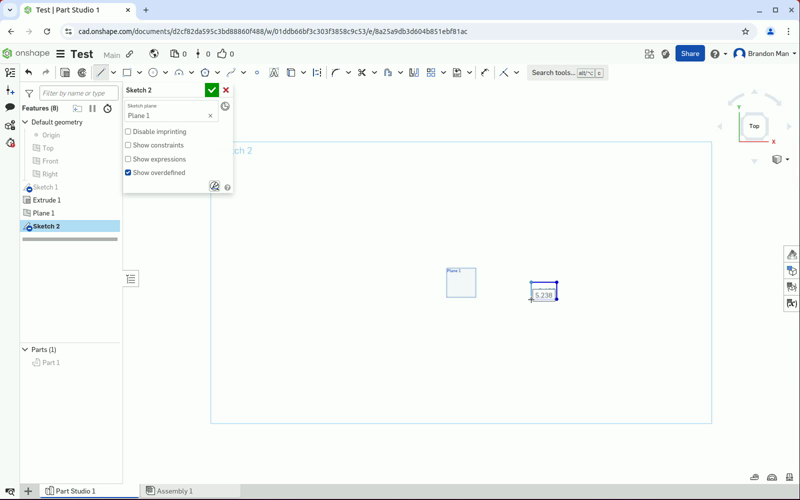
key(esc)
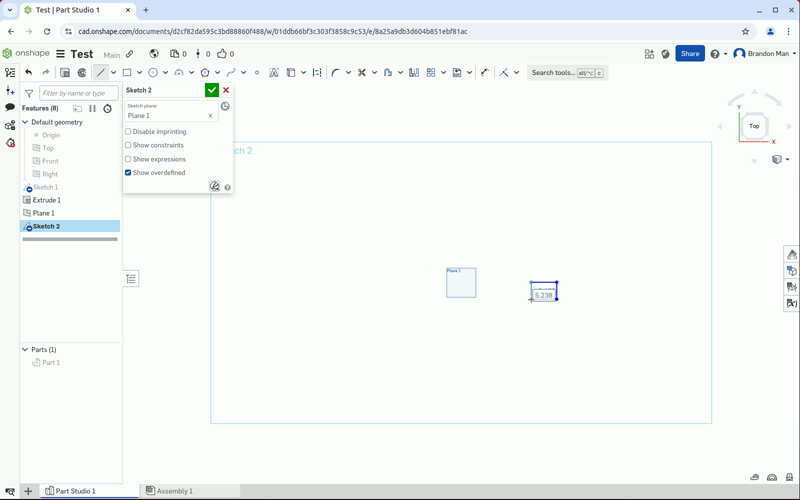
mouse_move(547, 287)
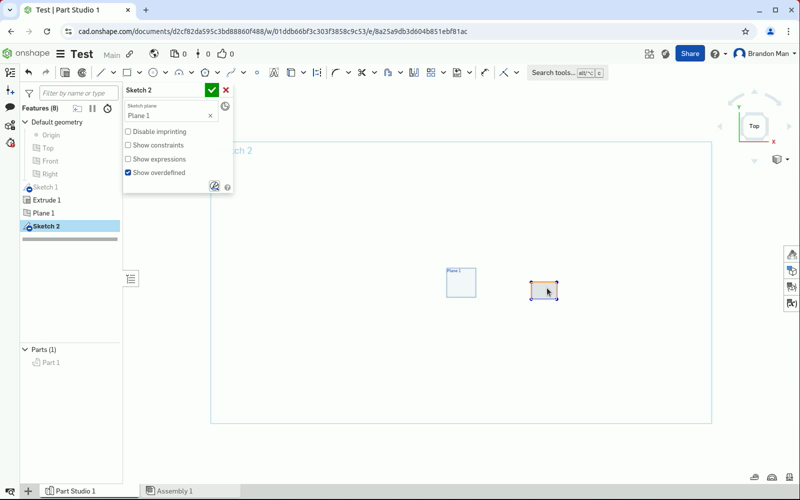
scroll(6)
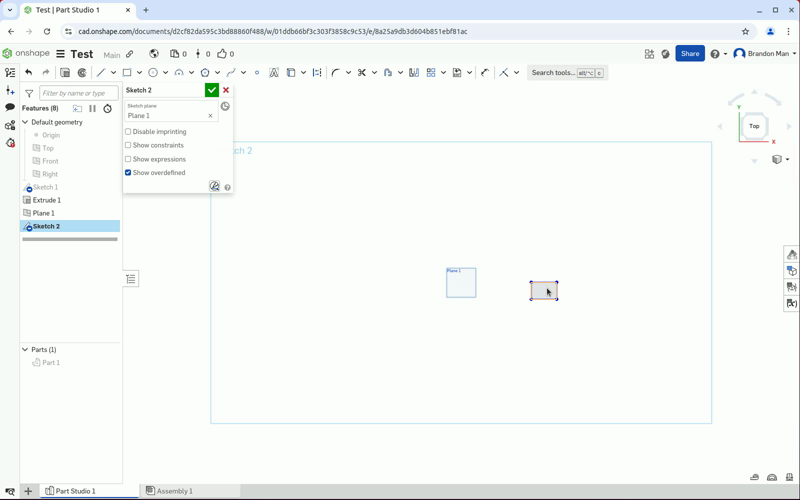
scroll(6)
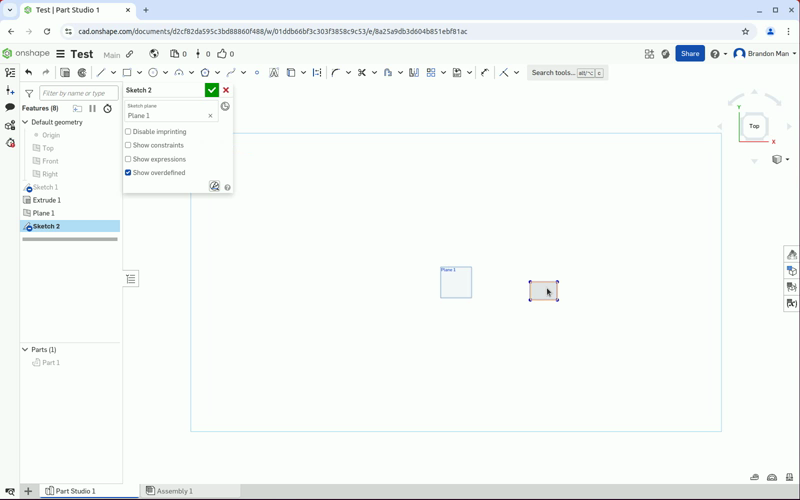
scroll(6)
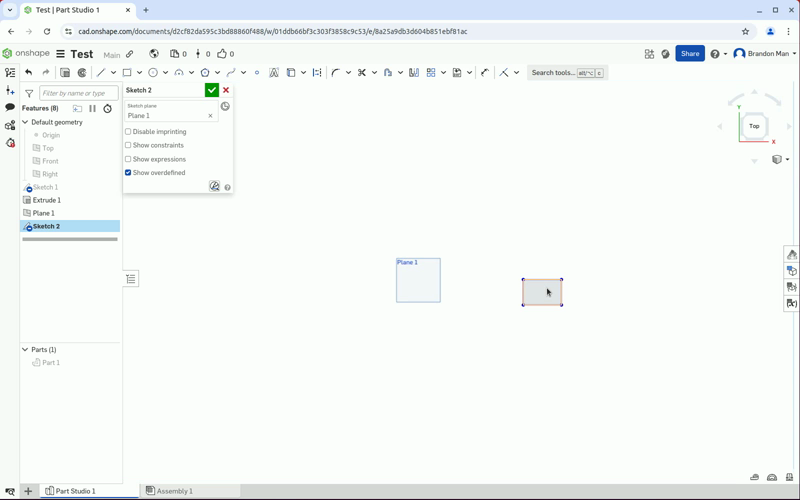
scroll(6)
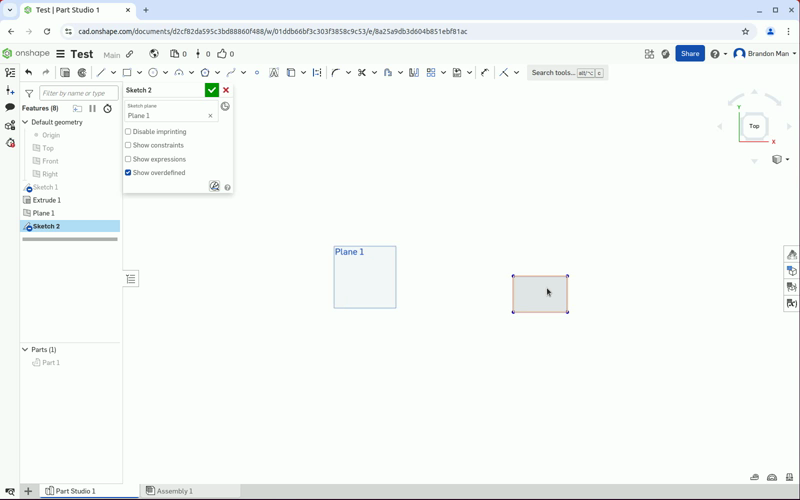
scroll(6)
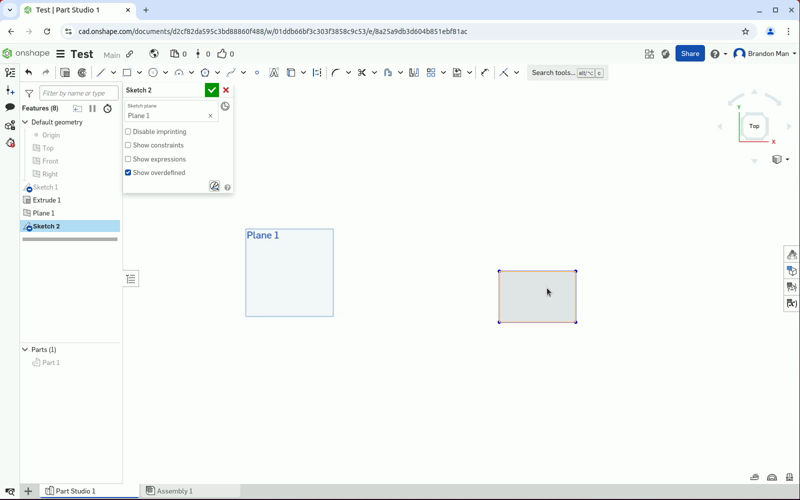
scroll(6)
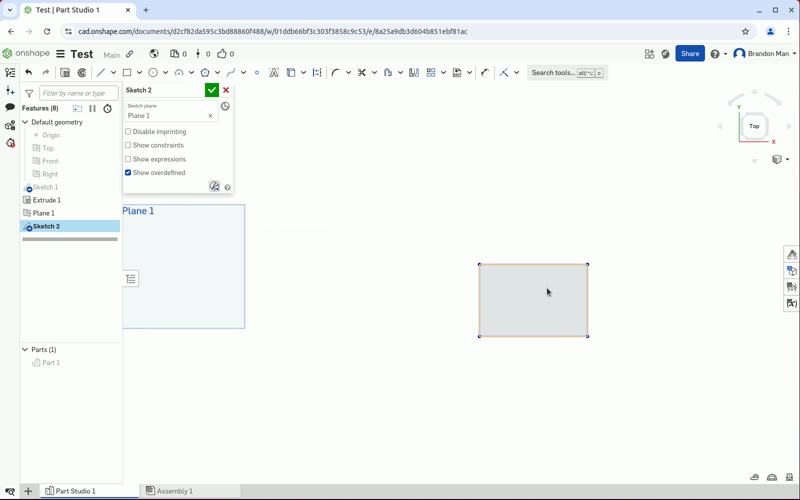
scroll(6)
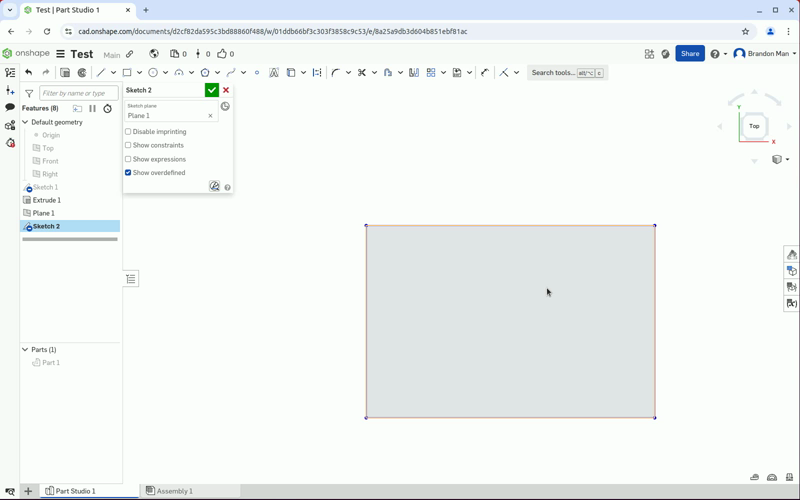
click(547, 287)
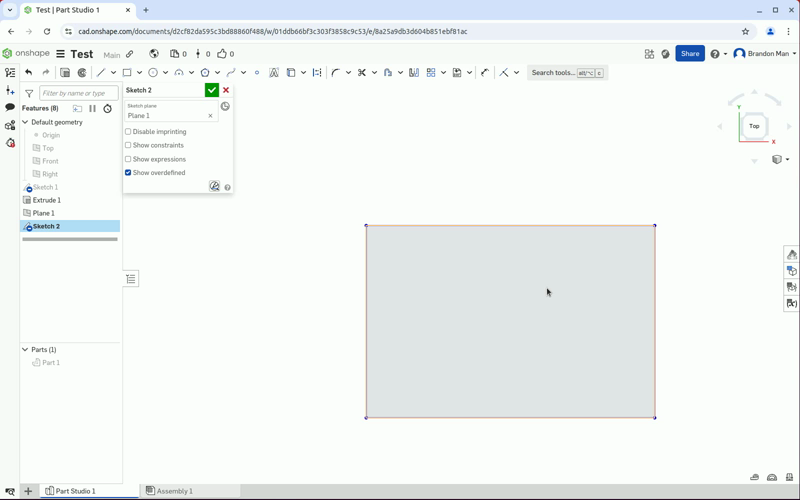
scroll(-6)
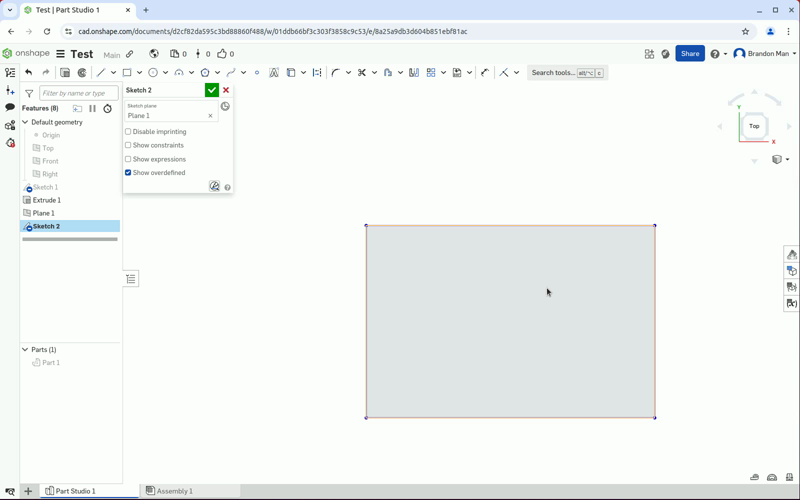
scroll(-6)
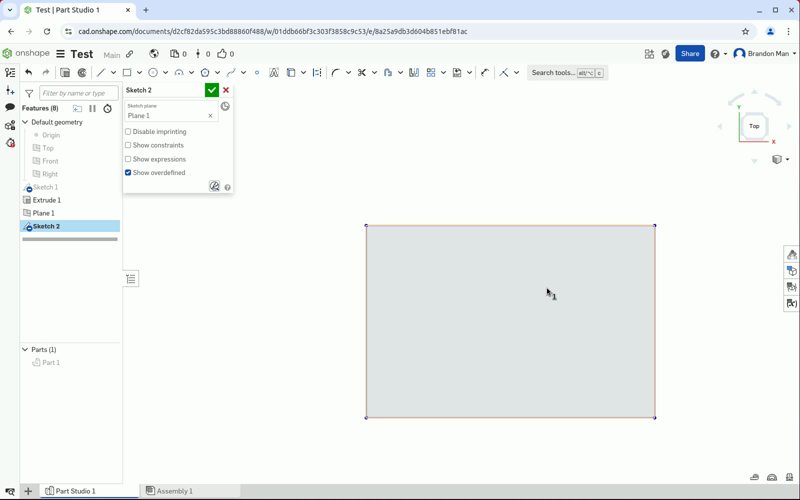
scroll(-6)
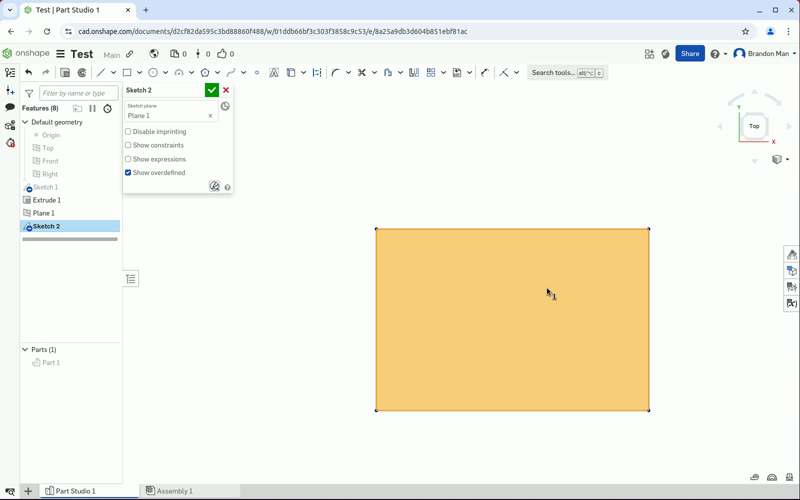
scroll(-6)
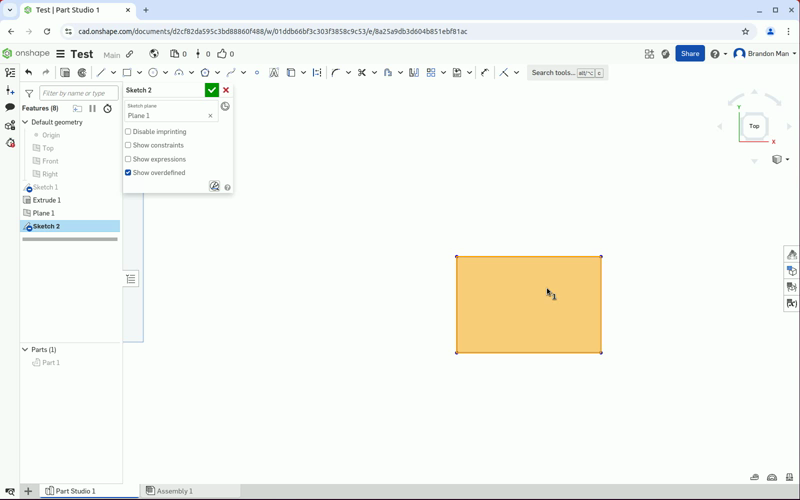
scroll(-6)
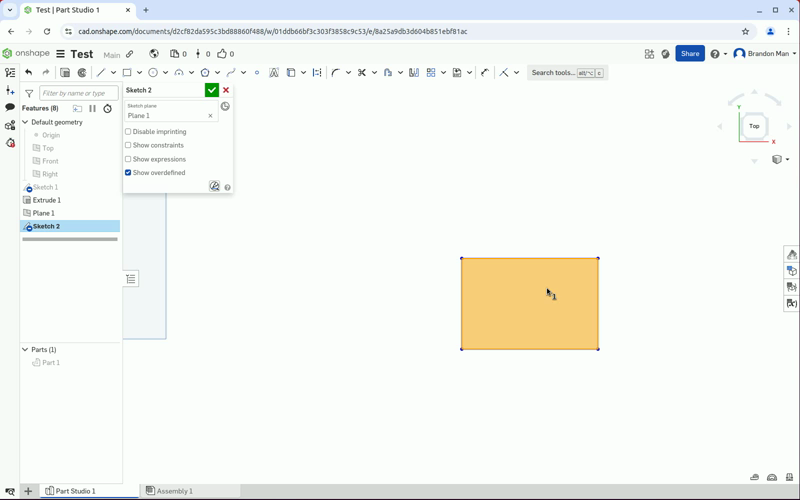
scroll(-6)
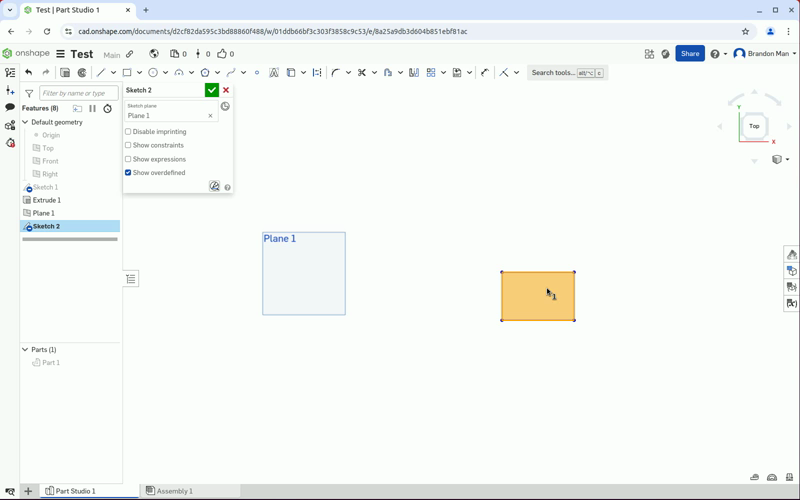
scroll(-6)
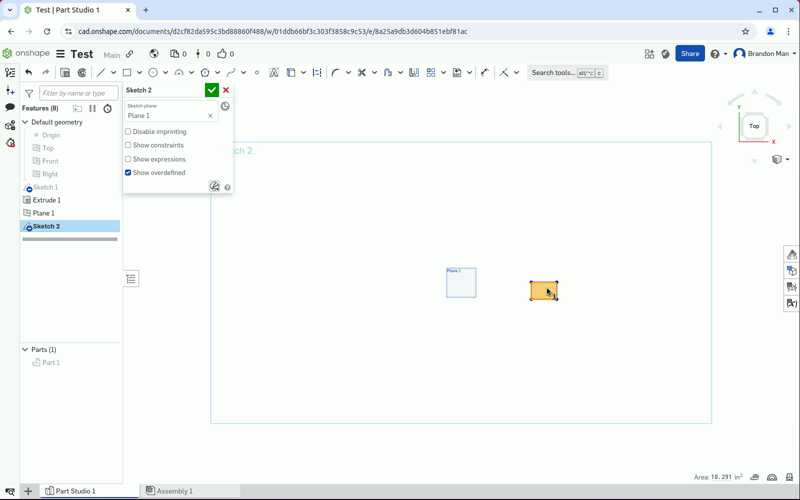
mouse_move(73, 352)
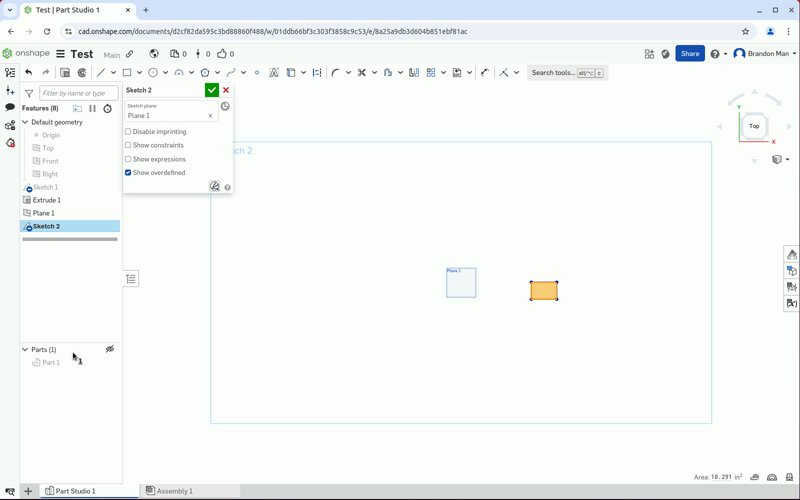
key(shift+y)
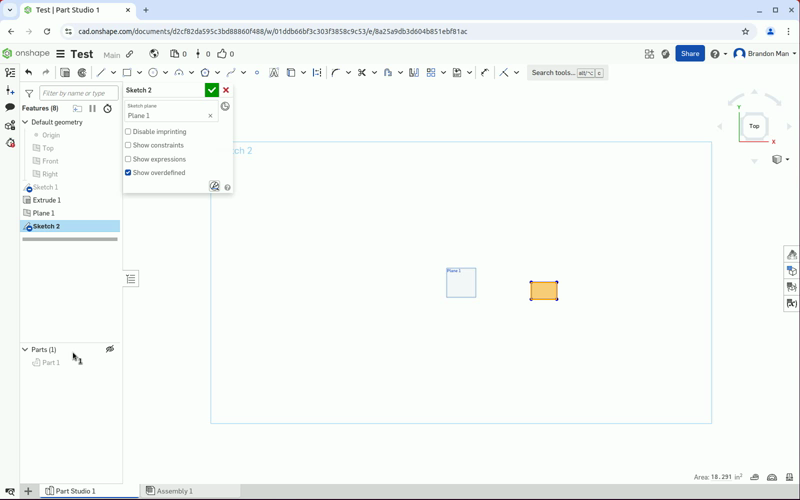
key(shift+e)
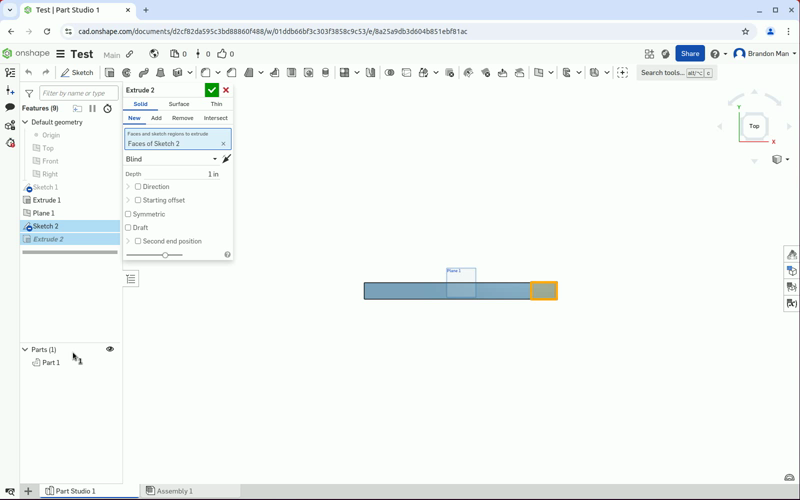
mouse_move(143, 106)
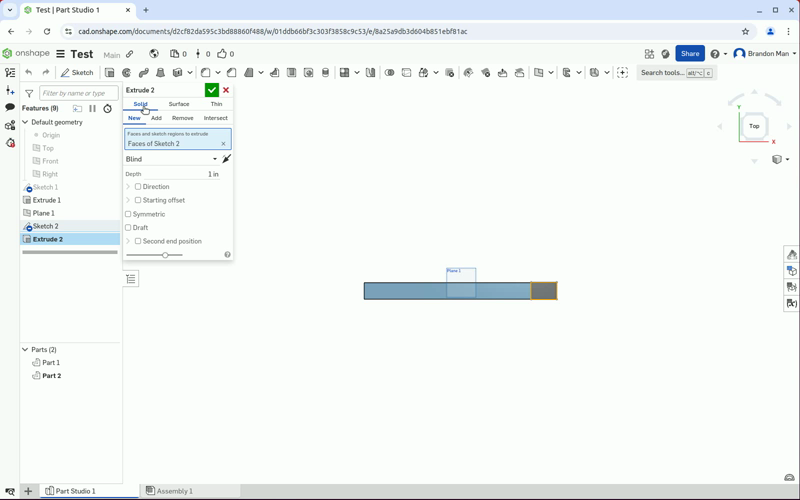
click(143, 106)
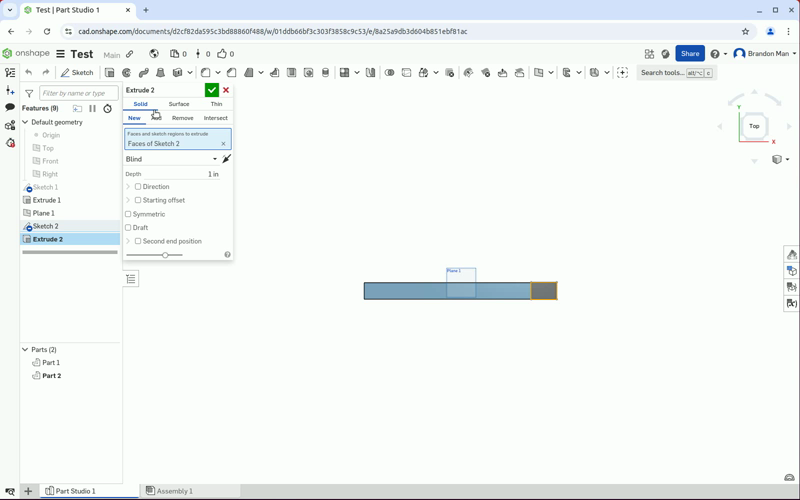
mouse_move(186, 120)
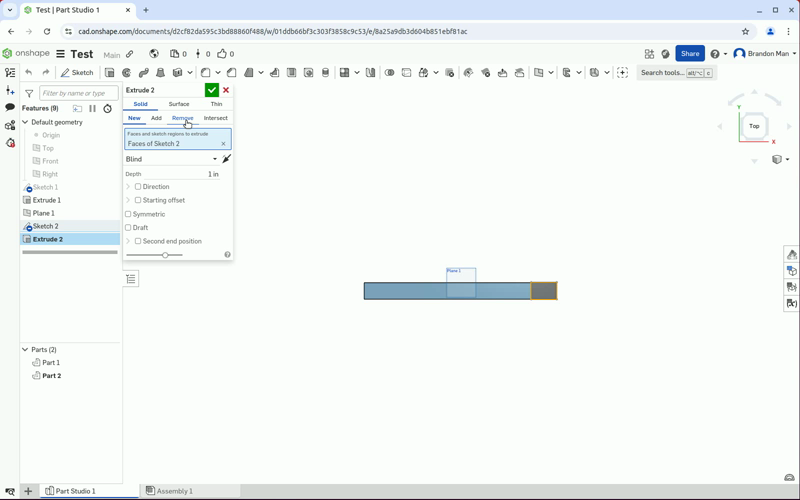
click(186, 120)
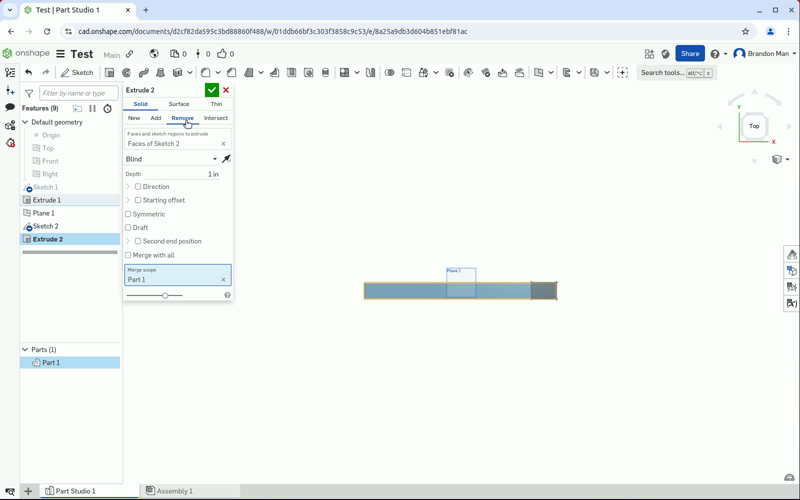
key(tab, 4)
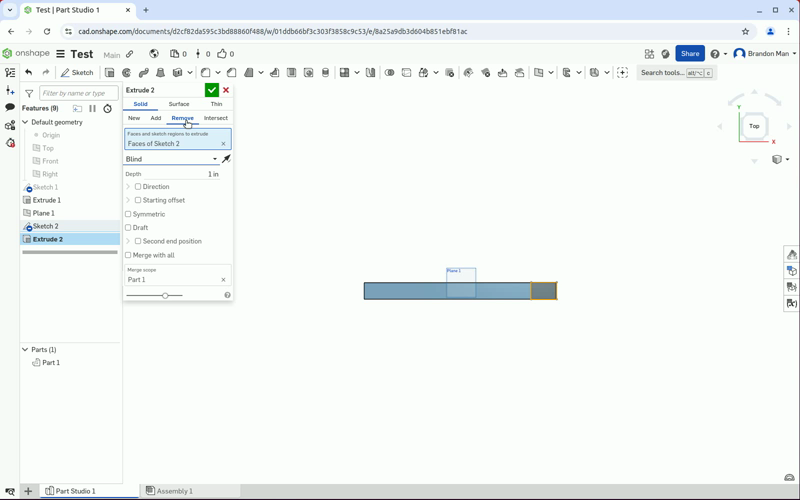
text(1.685)
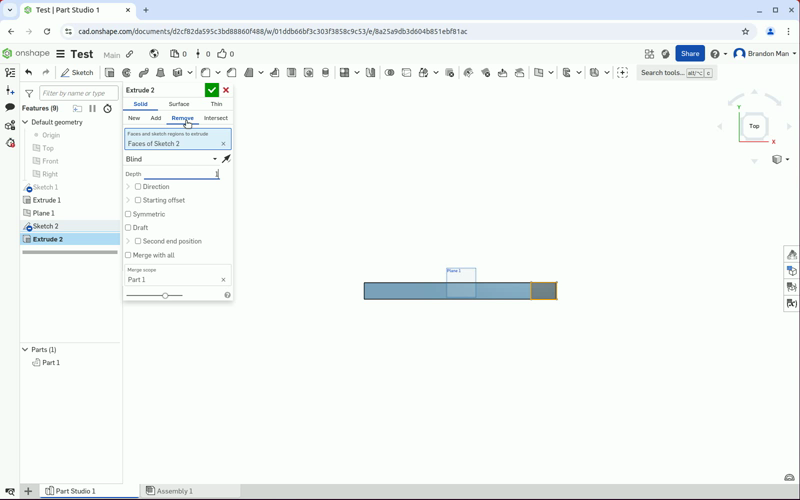
key(tab, 6)
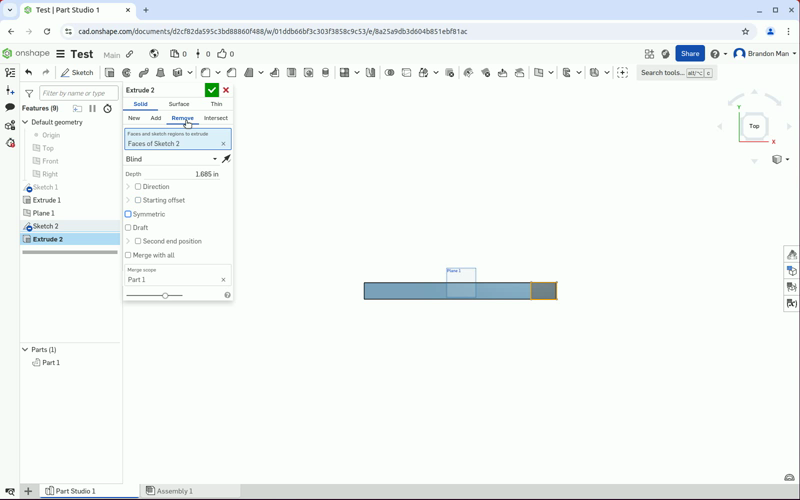
key(space)
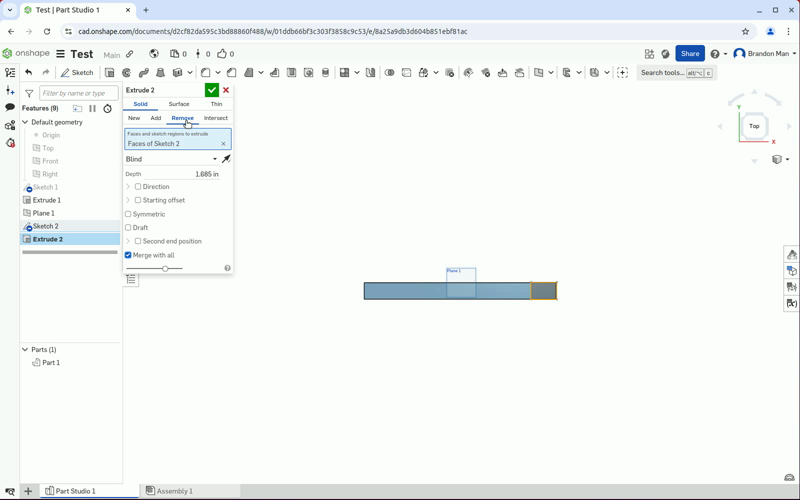
key(enter)
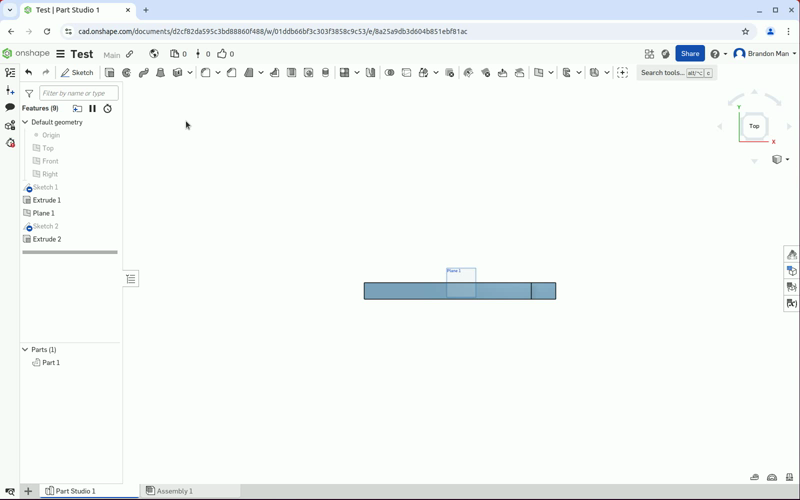
key(shift+h)
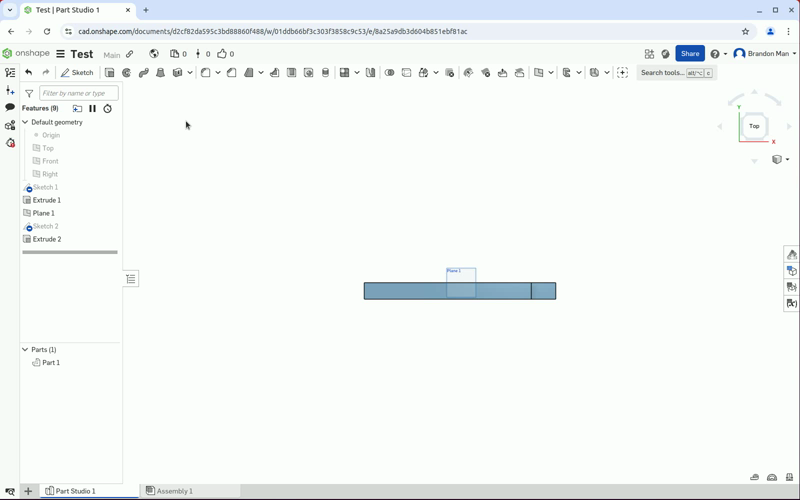
key(shift+h)
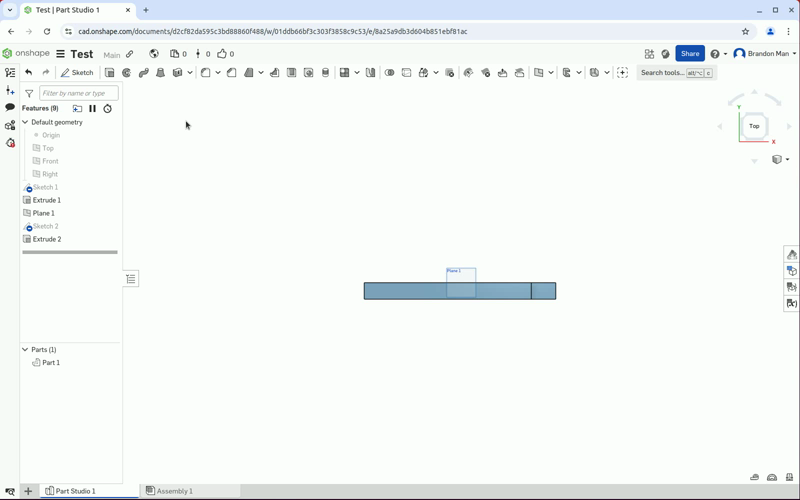
mouse_move(73, 189)
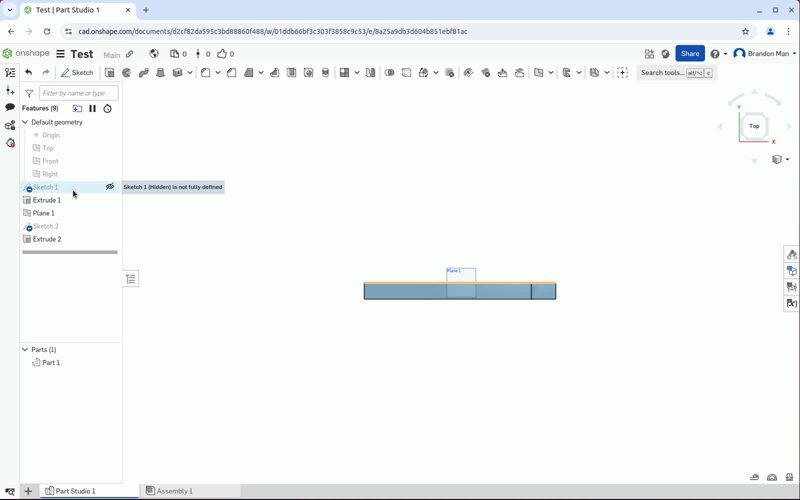
click(73, 189)
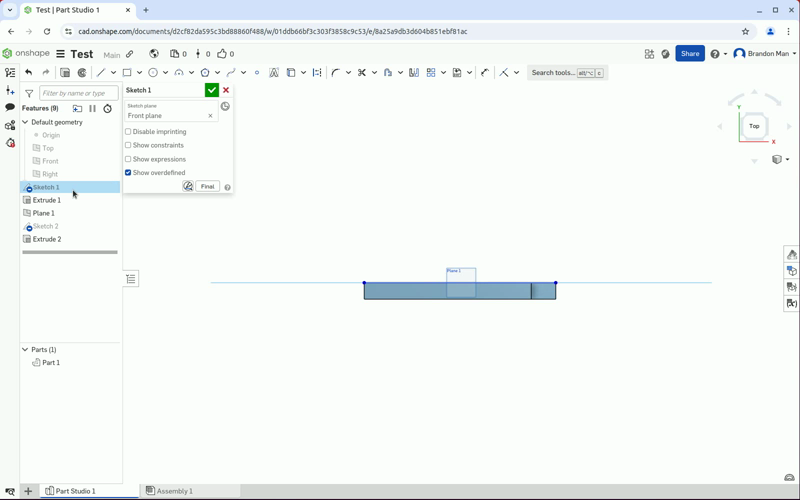
mouse_move(229, 92)
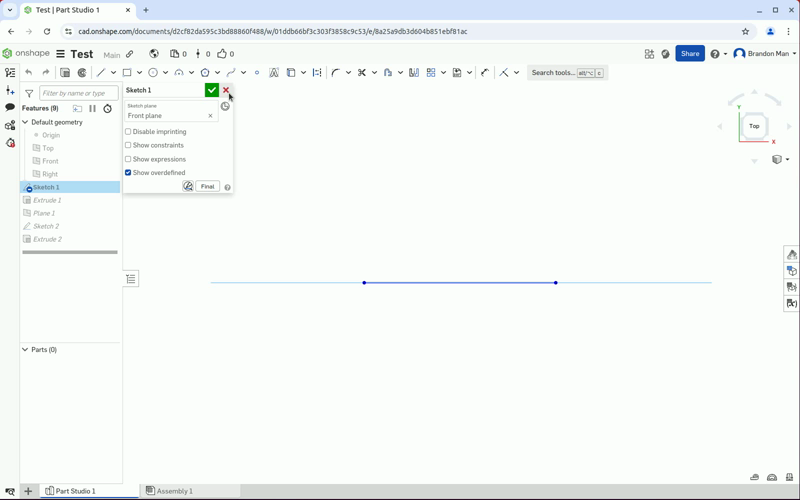
click(229, 92)
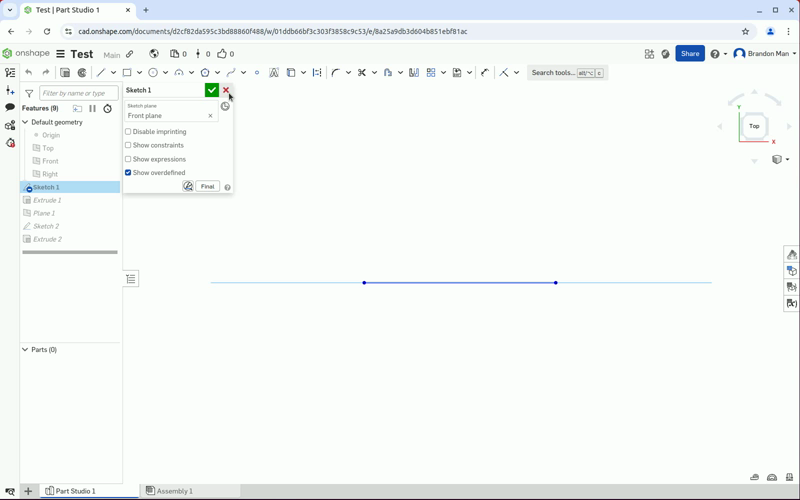
key(shift+s)
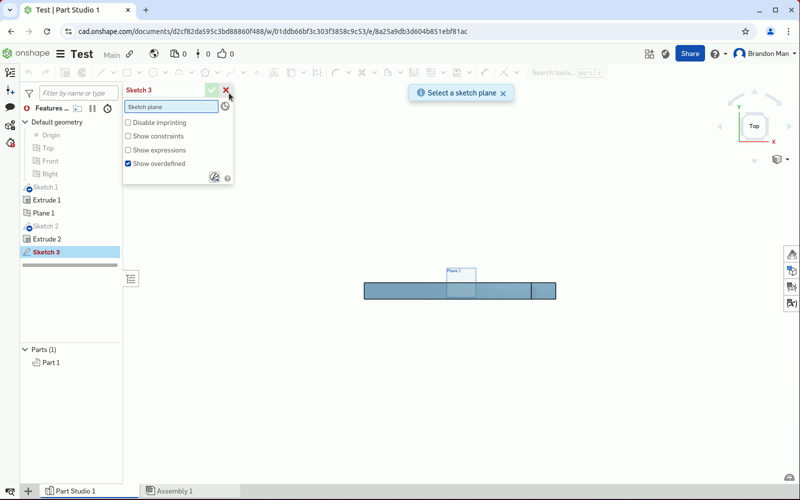
mouse_move(73, 215)
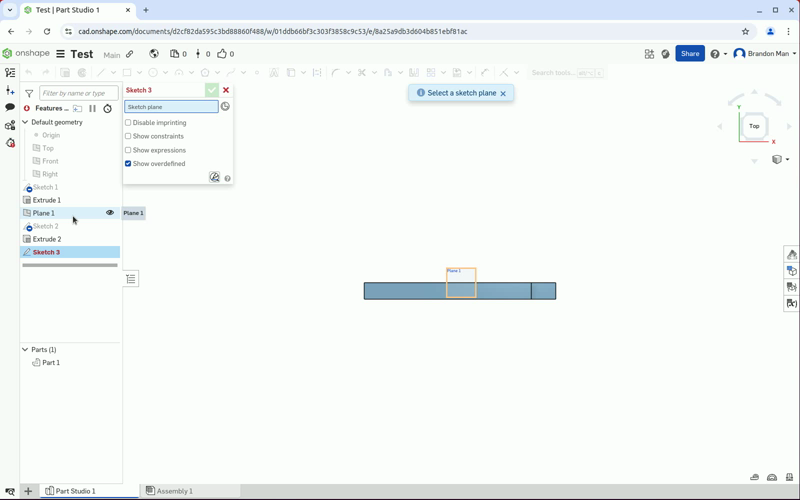
click(73, 215)
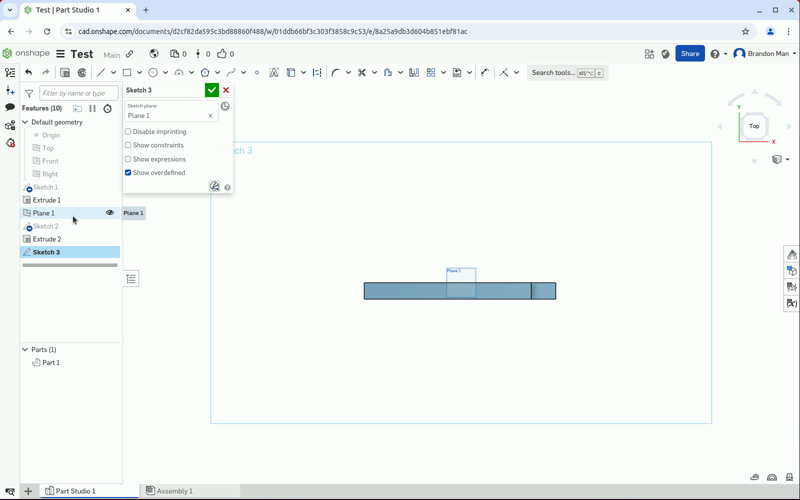
mouse_move(73, 352)
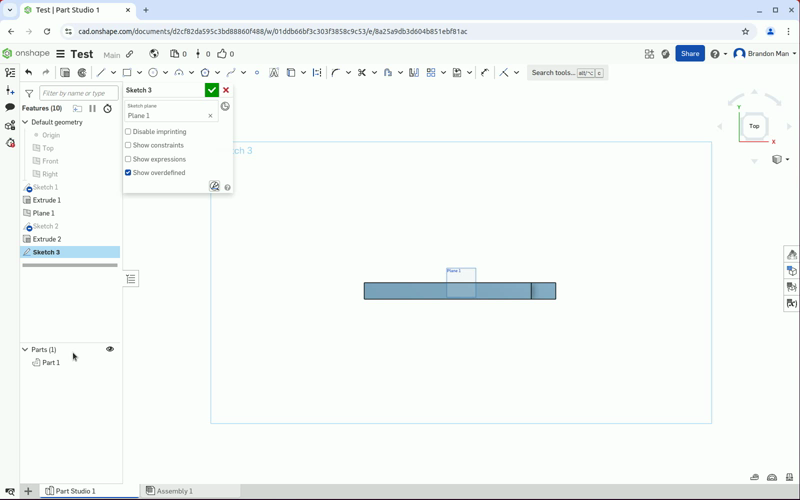
key(y)
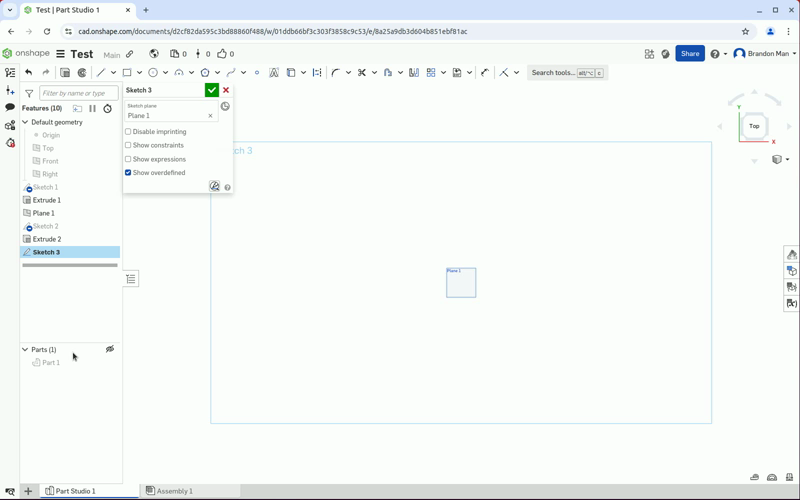
key(l)
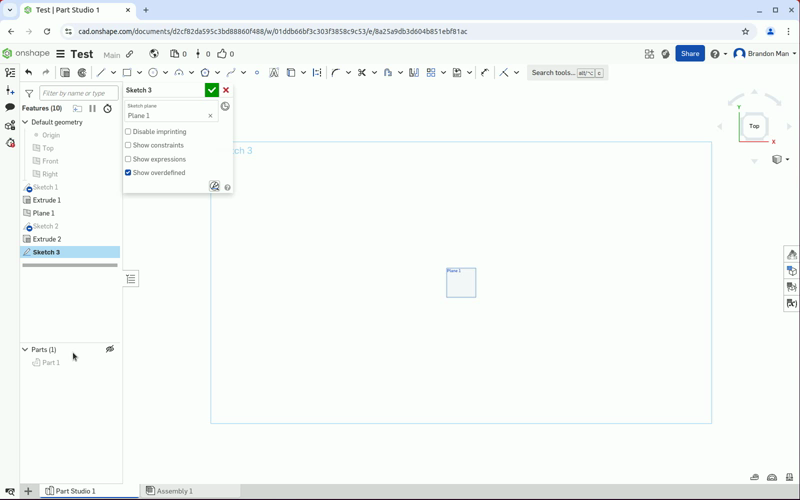
key_down(shift)
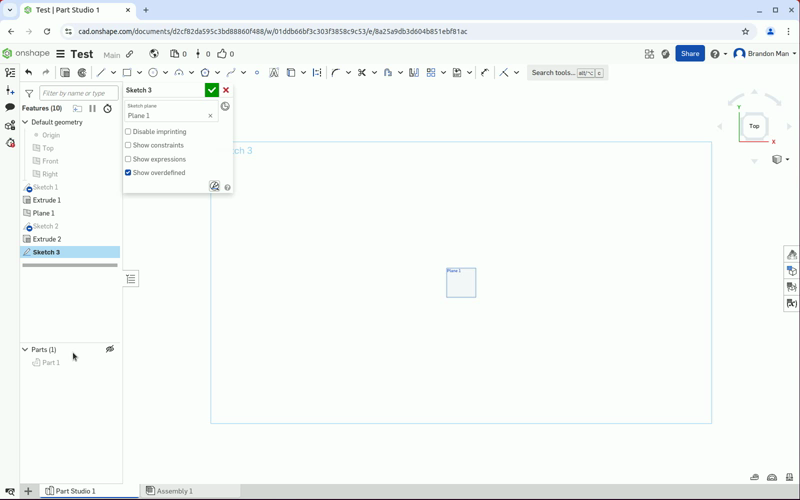
mouse_move(364, 299)
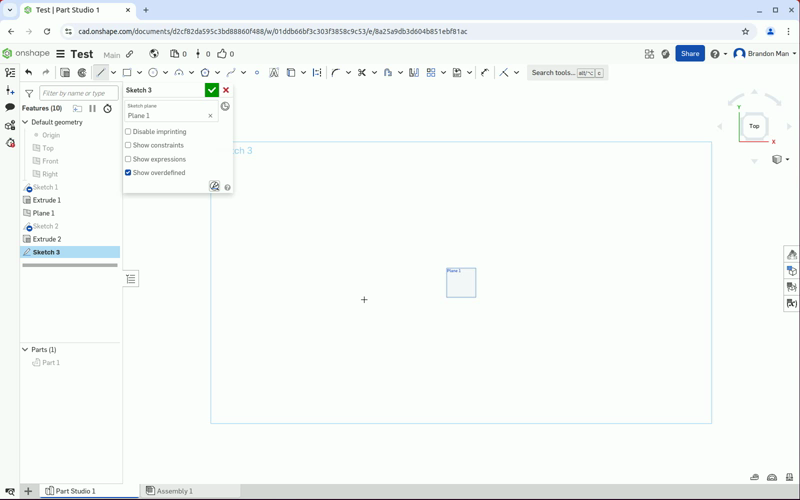
click(364, 299)
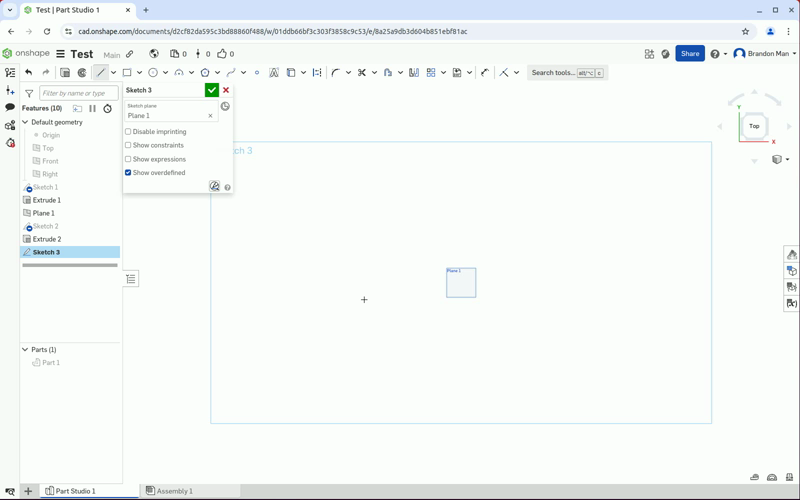
key_up(shift)
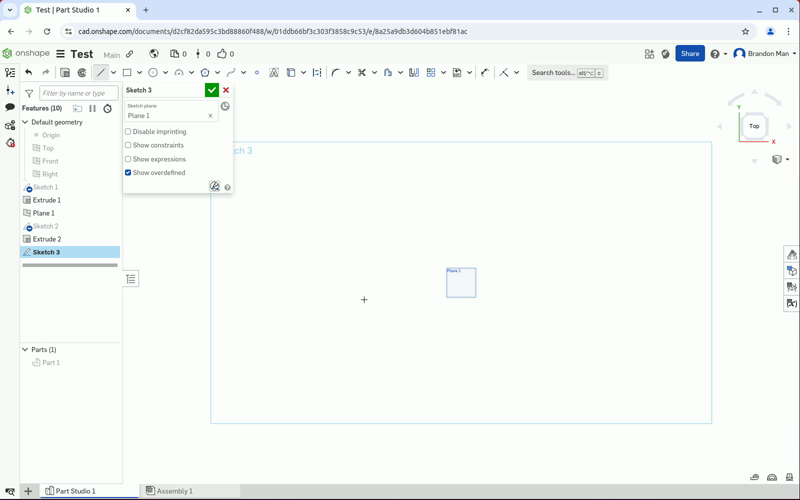
key_down(shift)
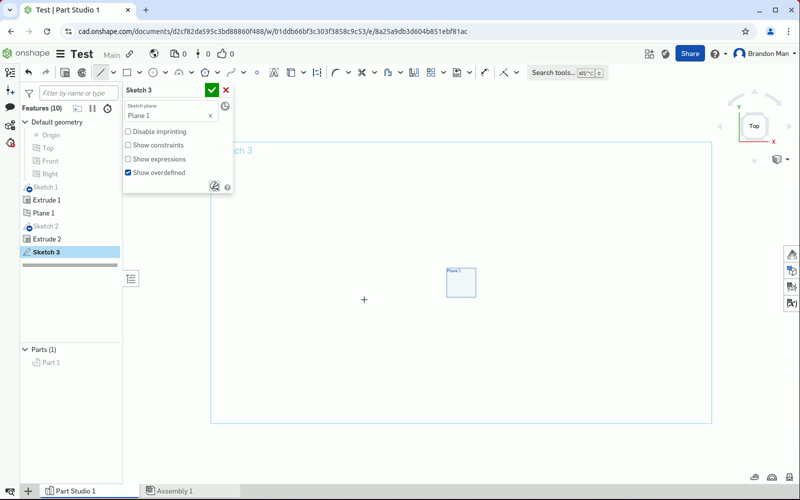
mouse_move(394, 299)
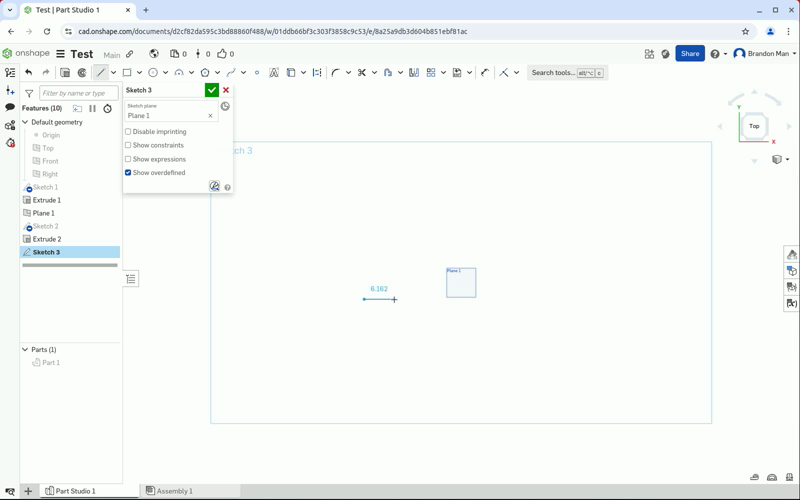
mouse_move(373, 299)
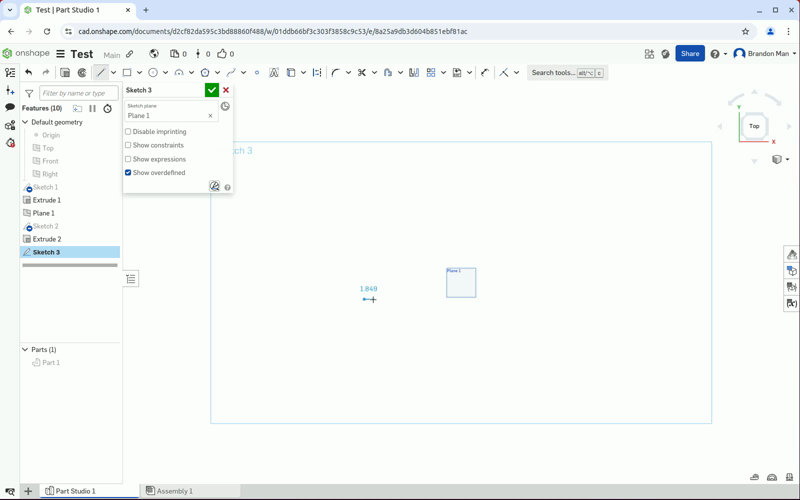
click(373, 299)
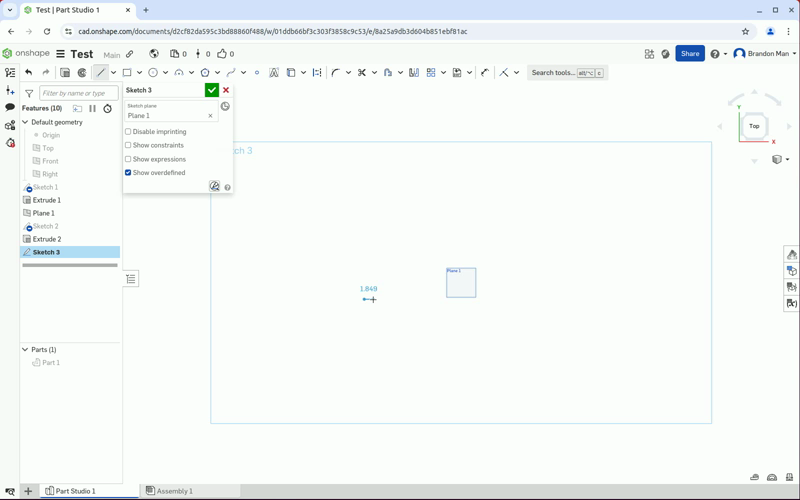
key_up(shift)
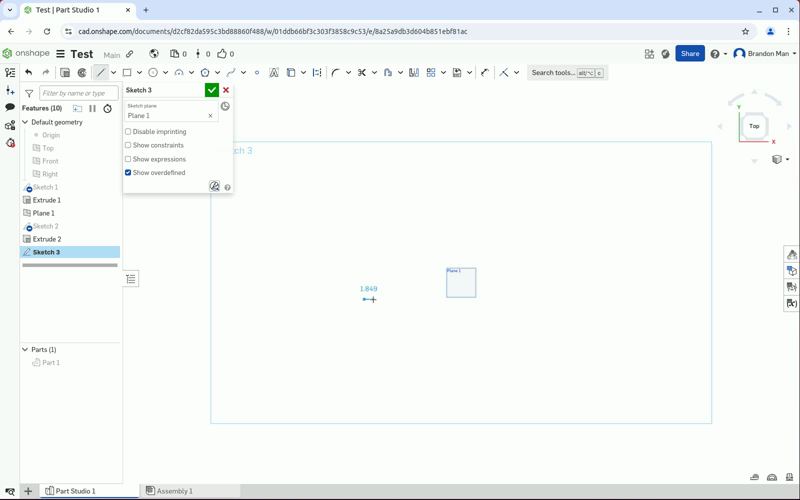
key_down(shift)
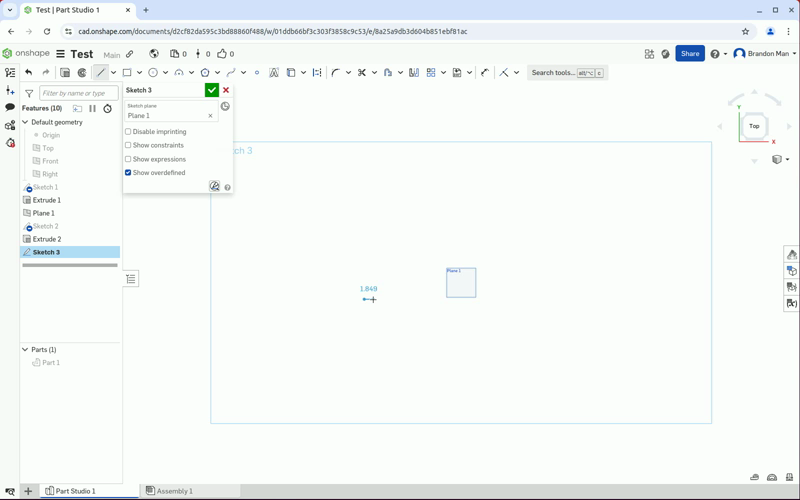
mouse_move(403, 299)
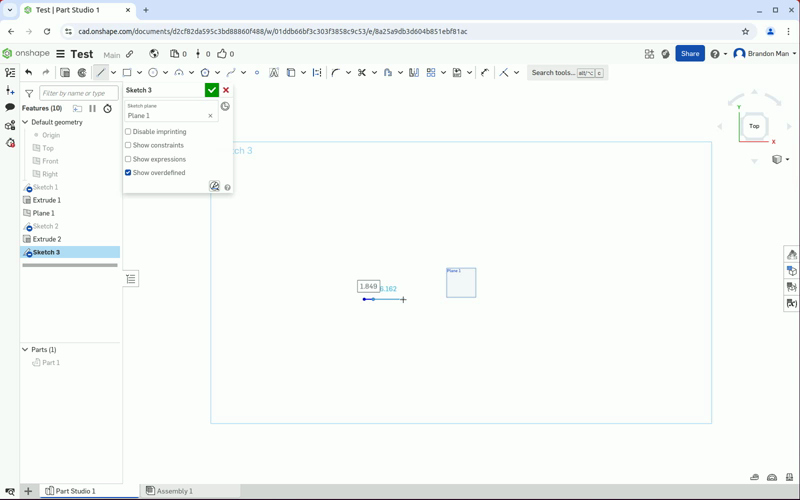
mouse_move(373, 282)
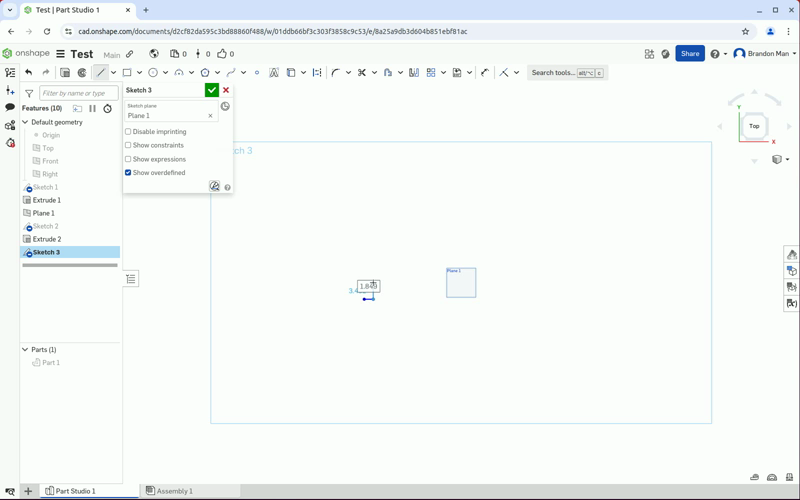
click(373, 282)
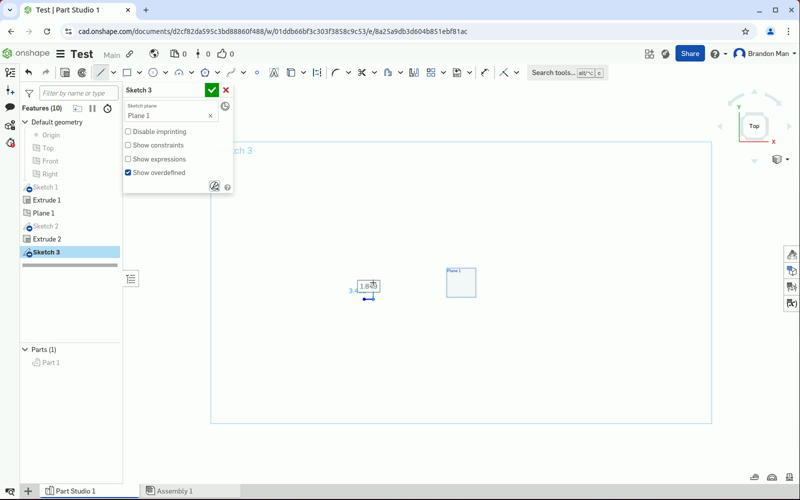
key_up(shift)
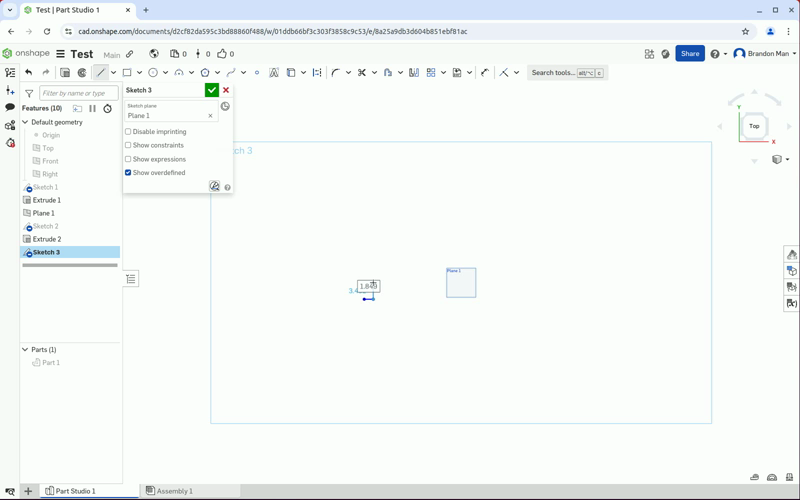
key_down(shift)
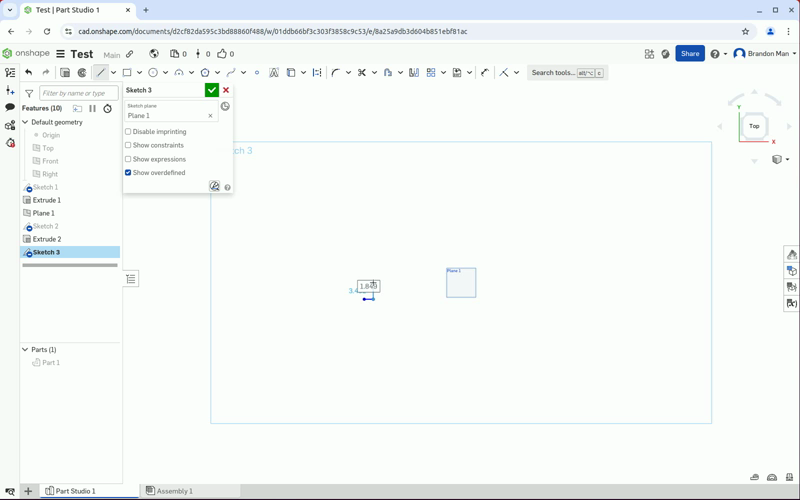
mouse_move(403, 282)
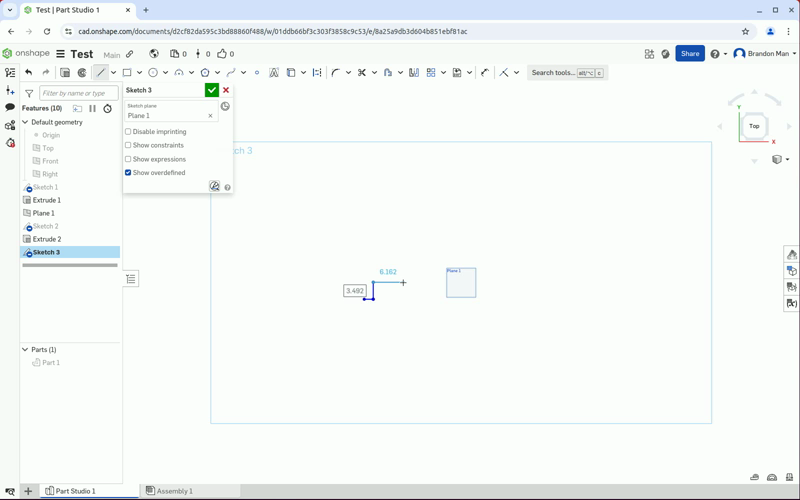
mouse_move(364, 282)
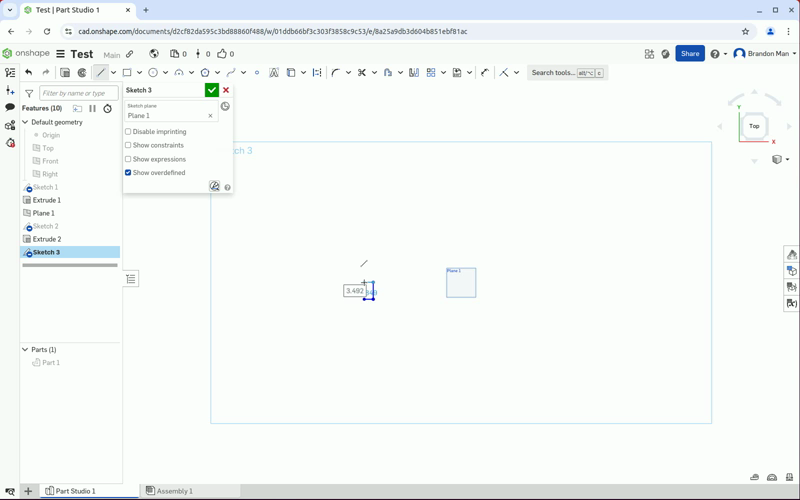
click(364, 282)
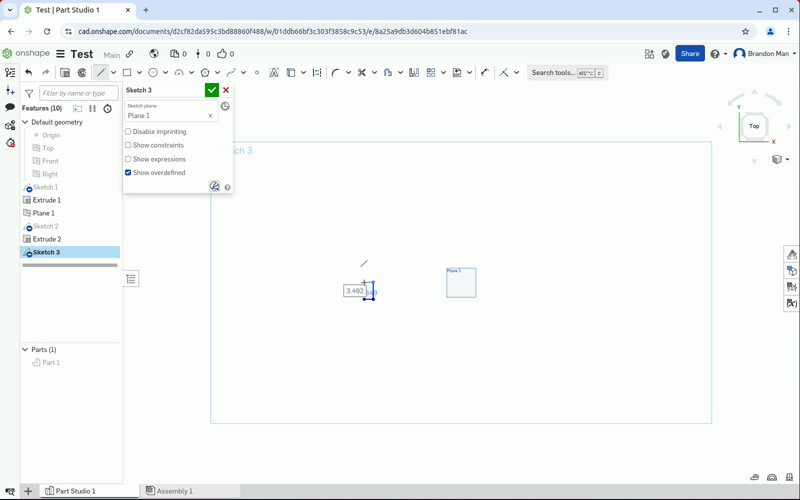
key_up(shift)
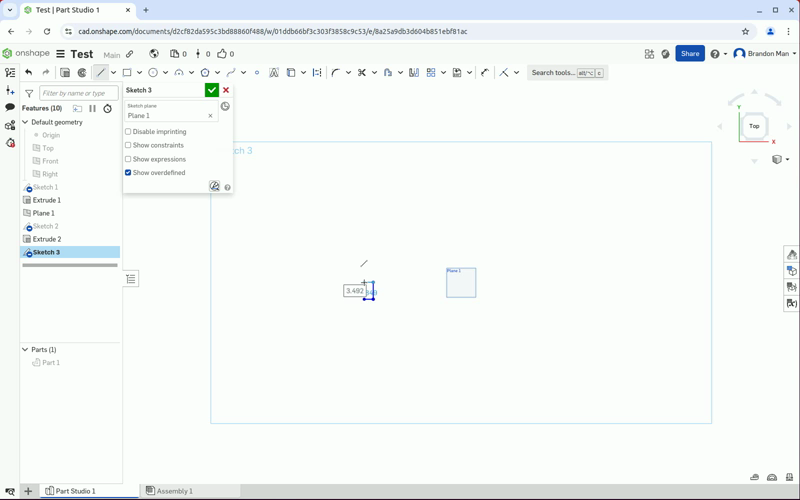
mouse_move(394, 282)
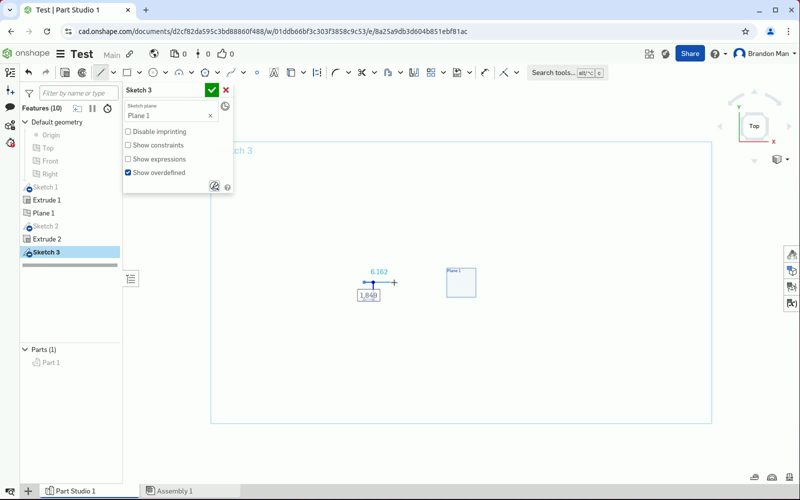
key_down(shift)
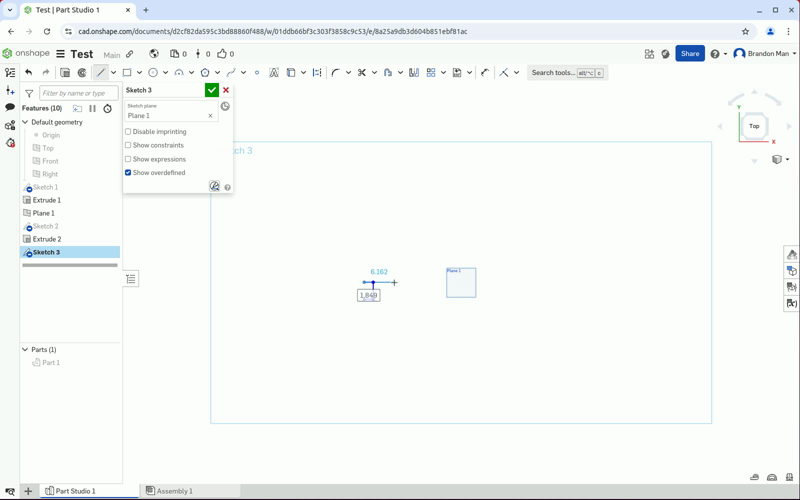
mouse_move(364, 299)
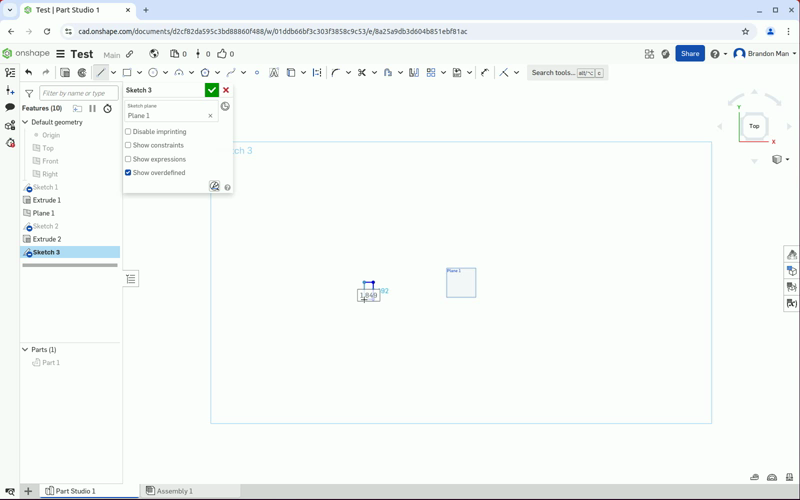
key_up(shift)
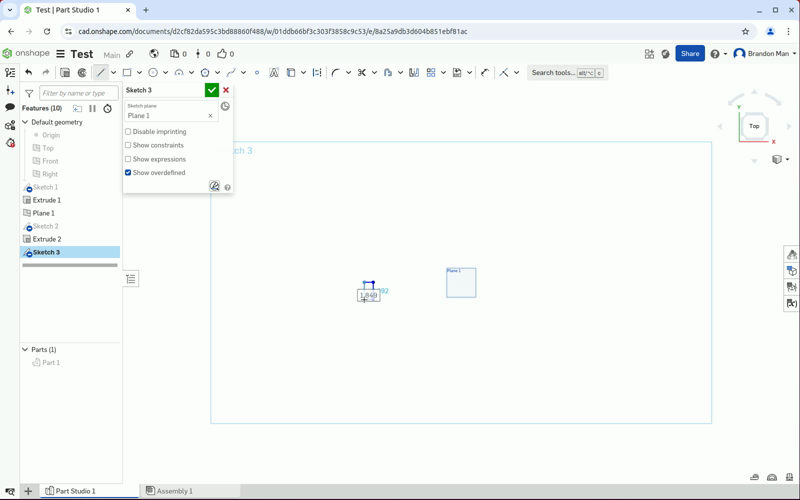
click(364, 299)
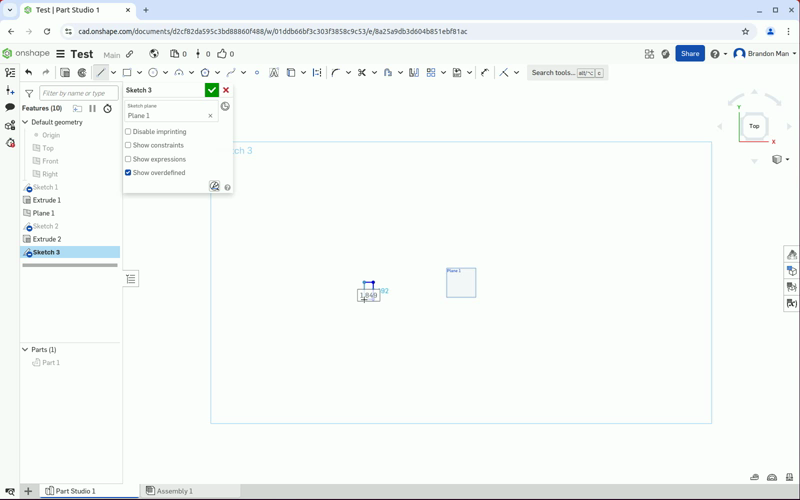
key(esc)
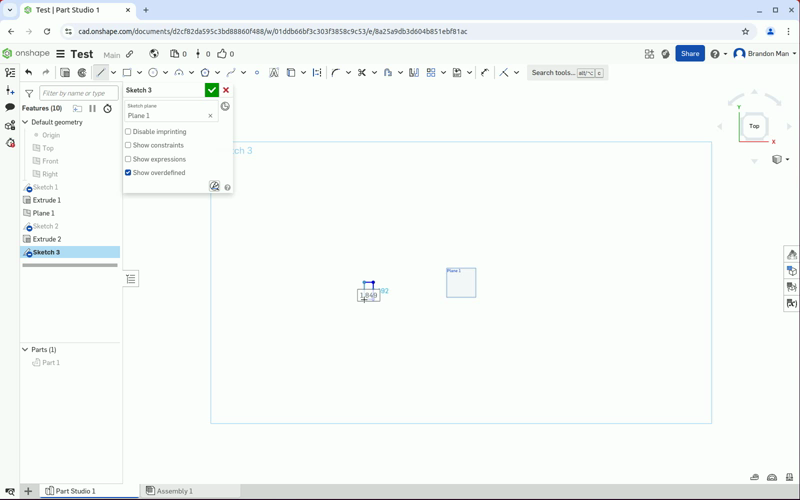
mouse_move(369, 294)
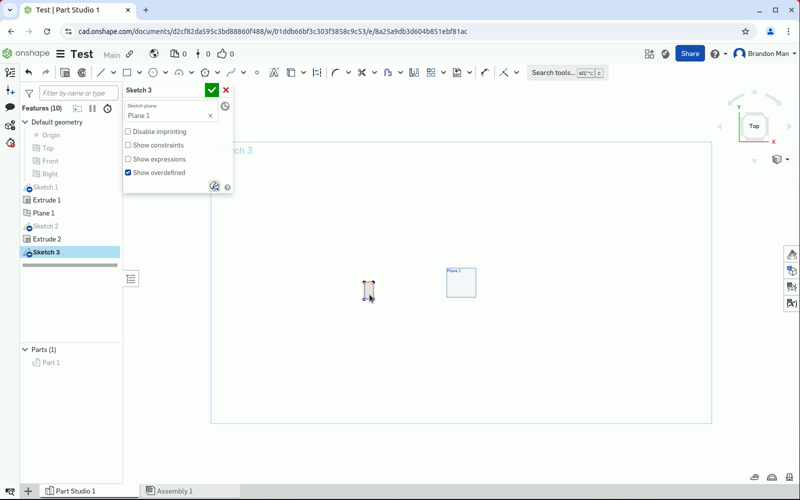
scroll(6)
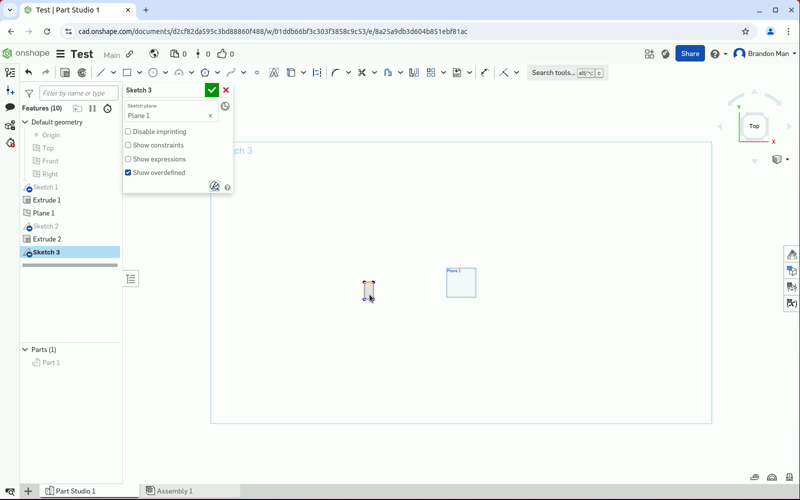
scroll(6)
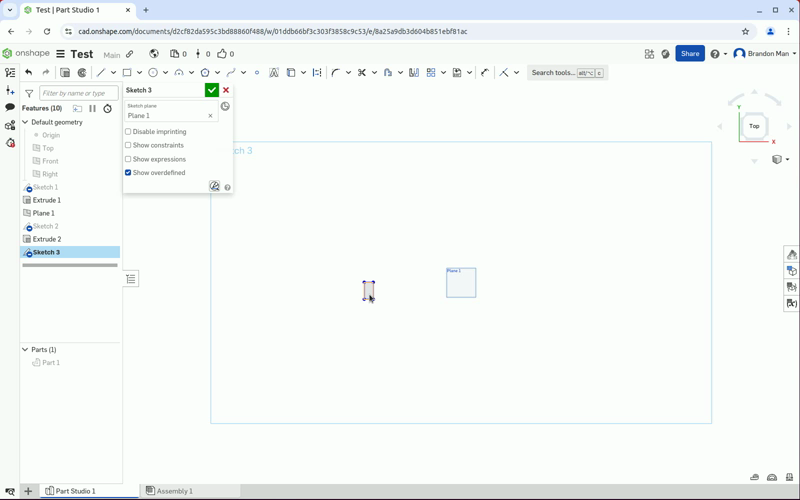
scroll(6)
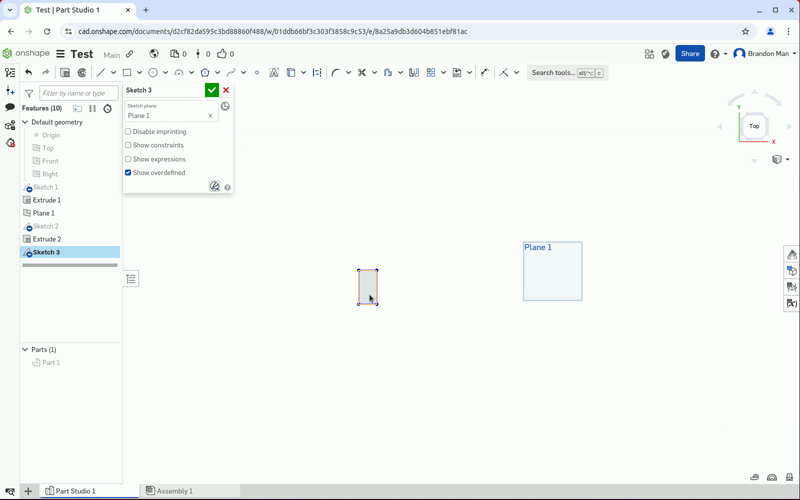
scroll(6)
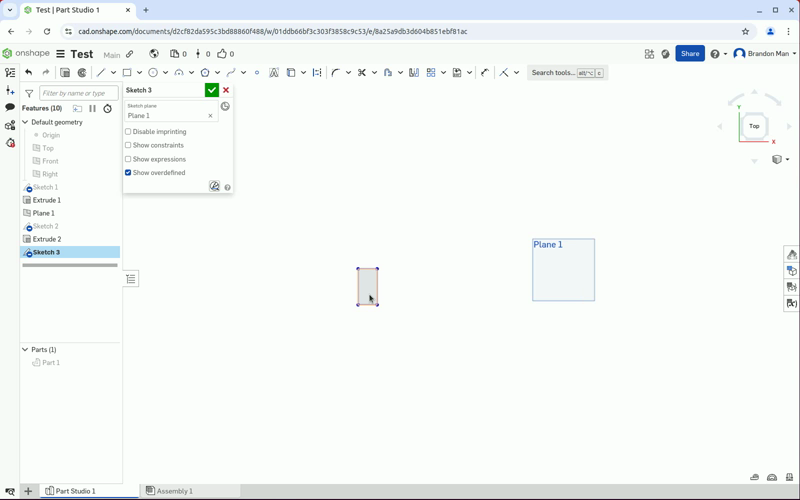
scroll(6)
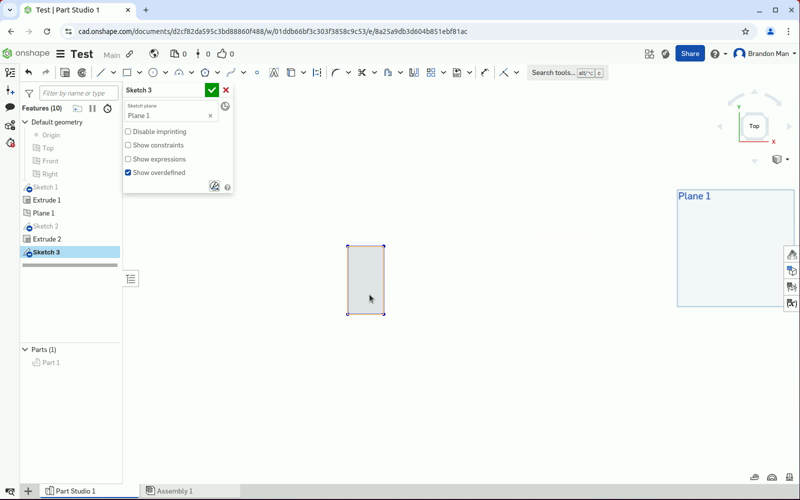
scroll(6)
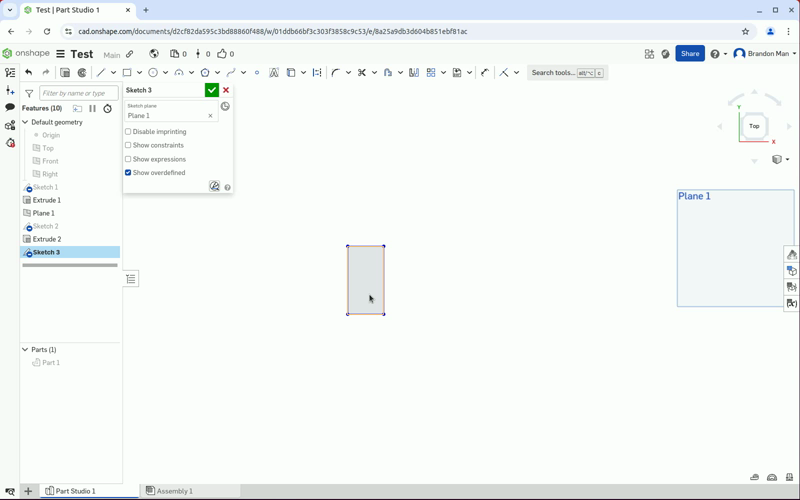
scroll(6)
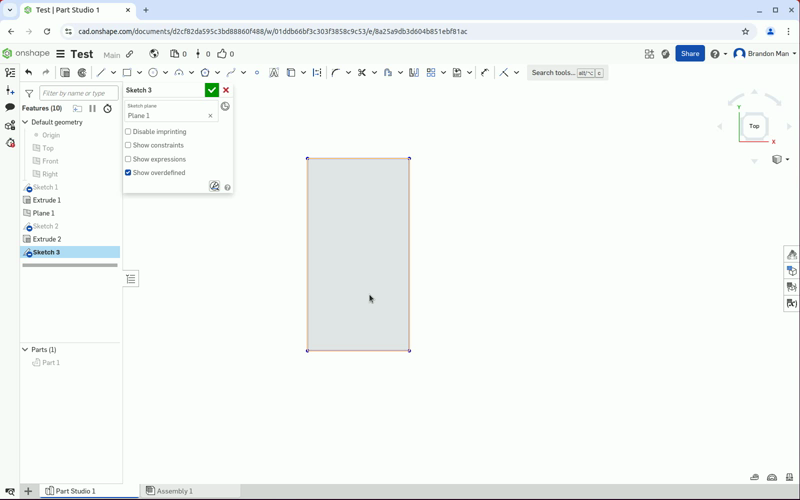
click(369, 294)
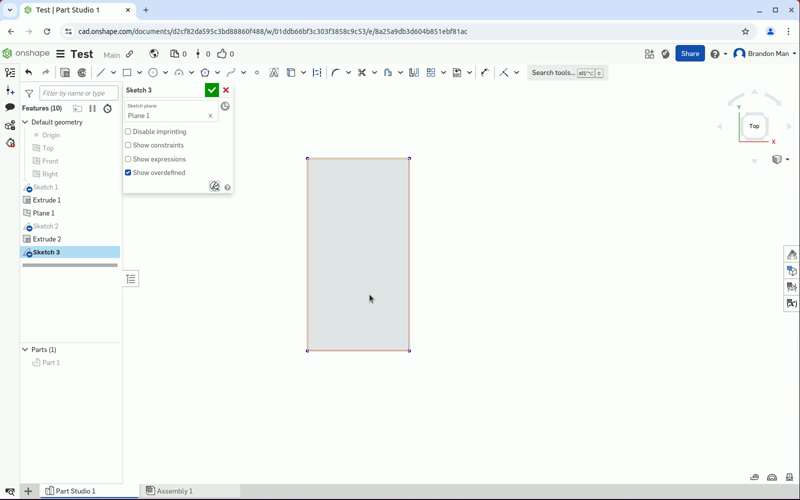
scroll(-6)
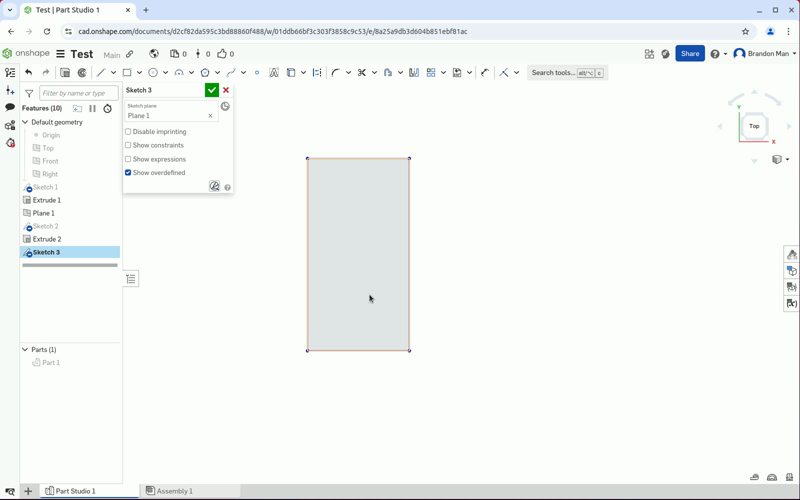
scroll(-6)
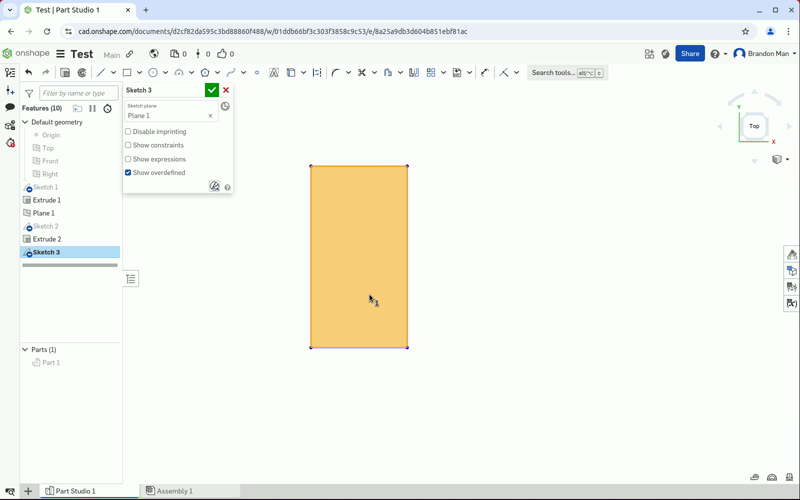
scroll(-6)
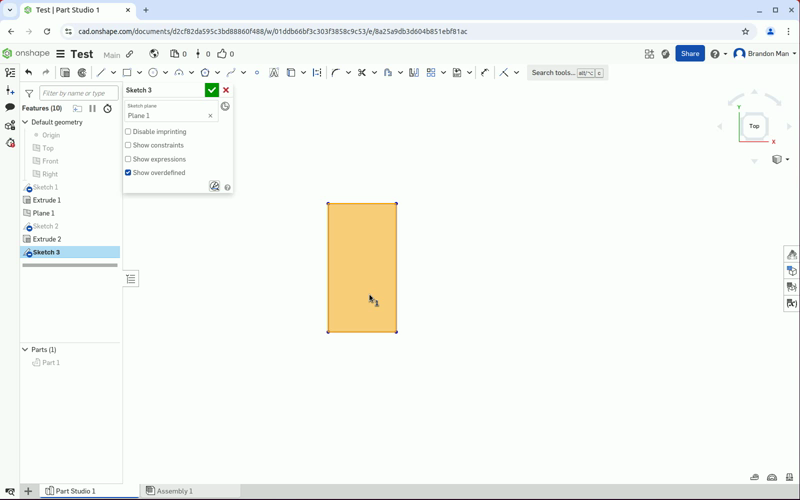
scroll(-6)
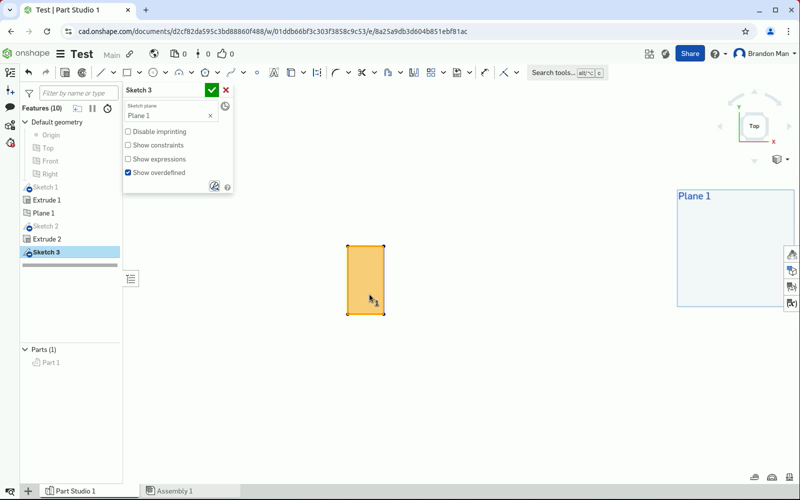
scroll(-6)
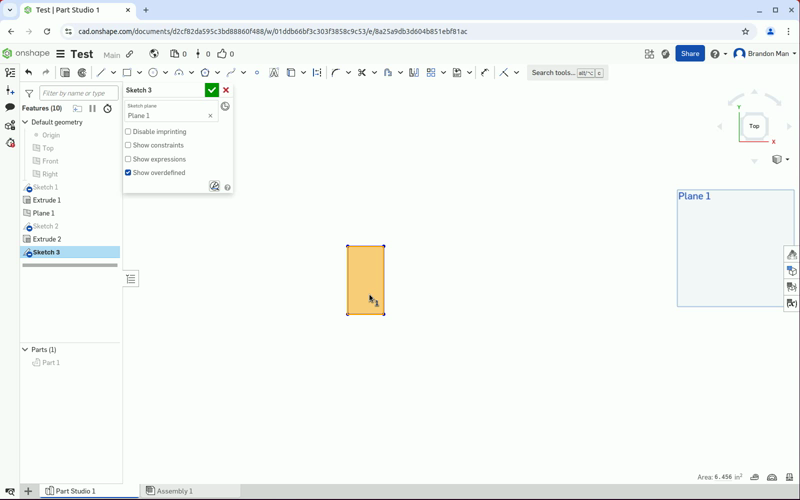
scroll(-6)
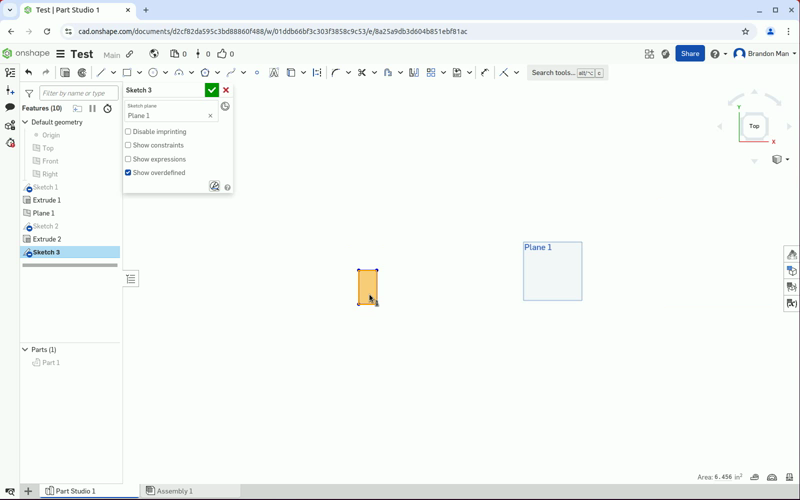
scroll(-6)
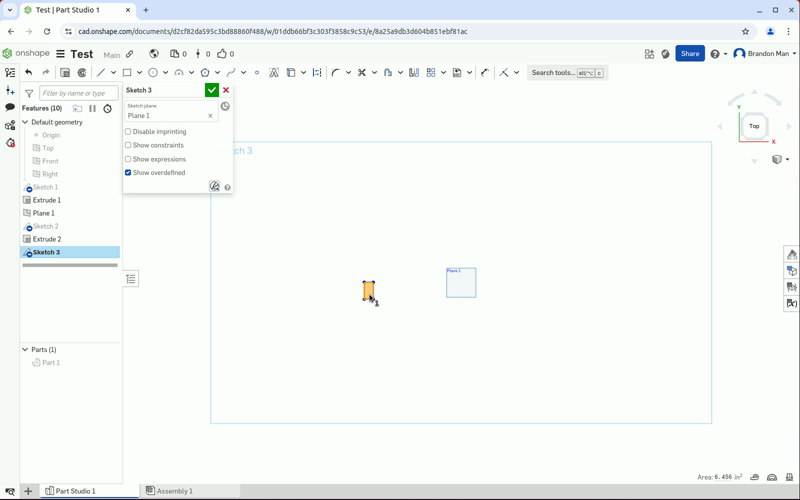
mouse_move(73, 352)
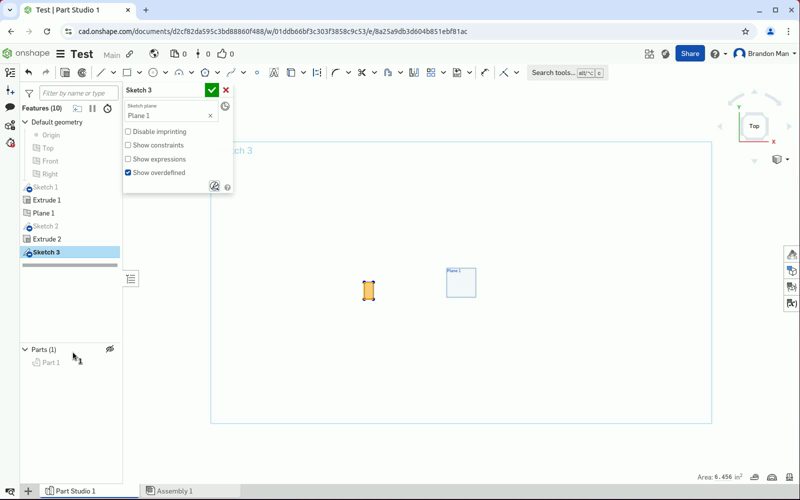
key(shift+y)
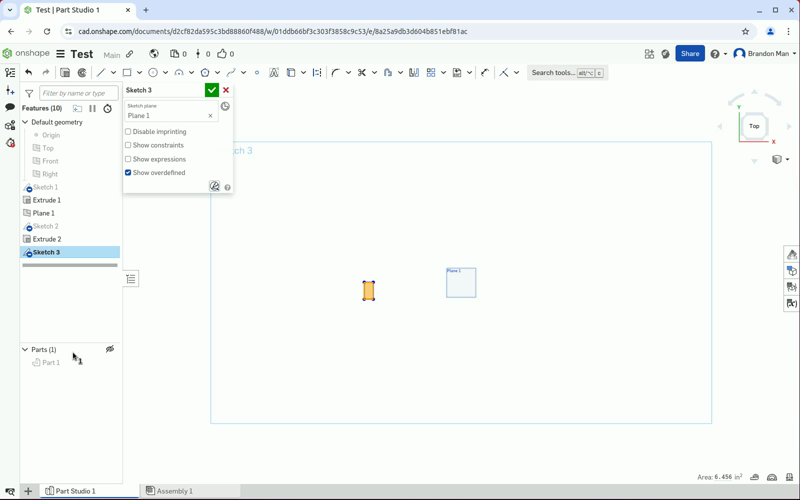
key(shift+e)
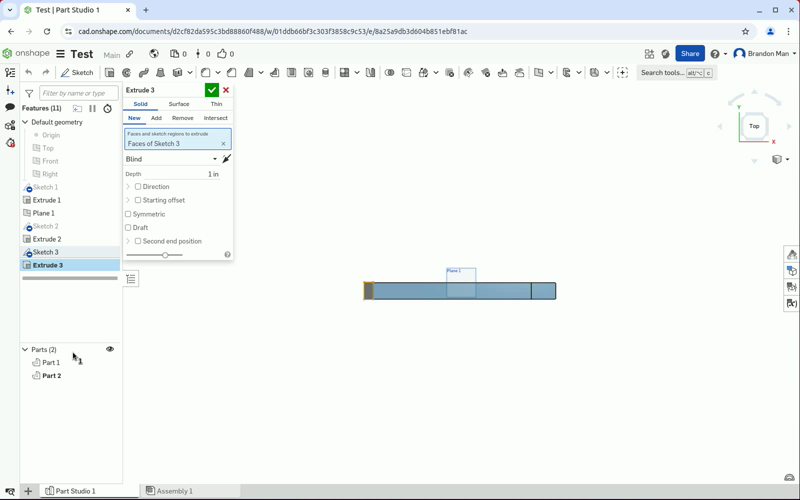
mouse_move(143, 106)
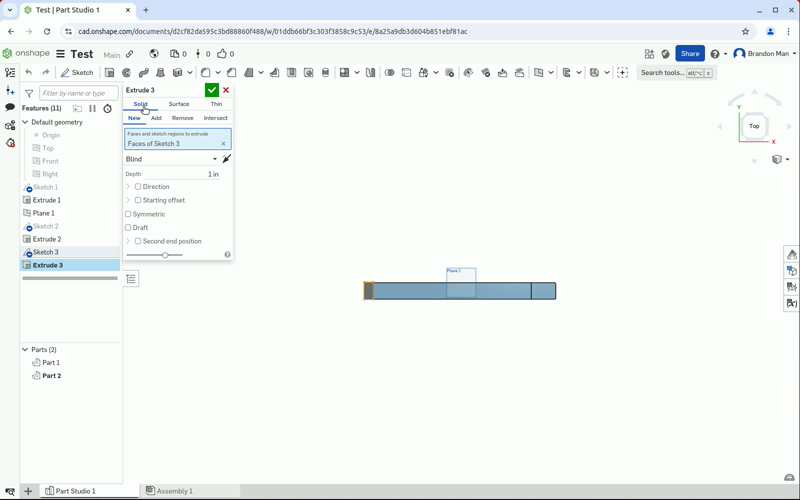
click(143, 106)
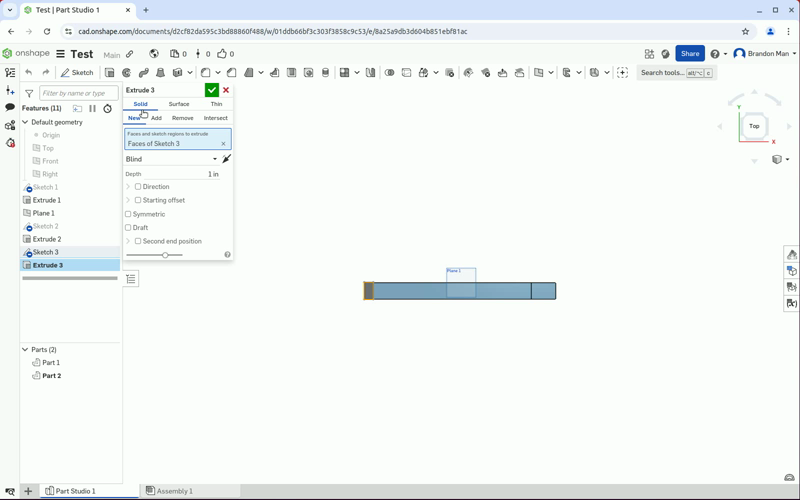
mouse_move(137, 120)
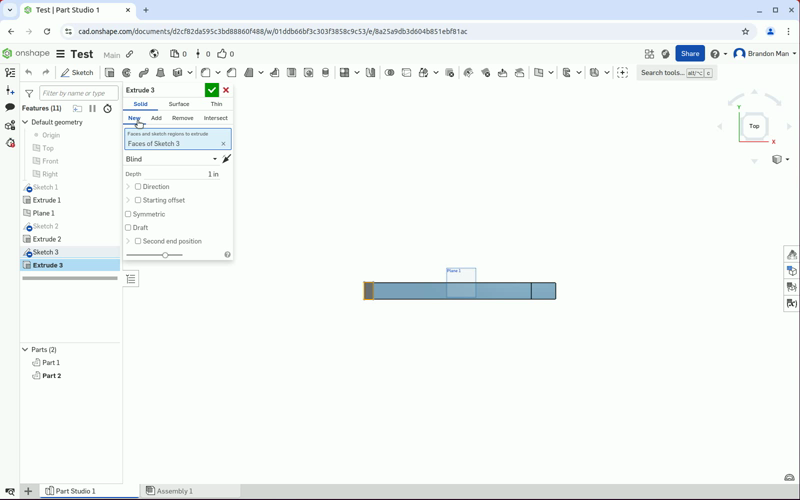
click(137, 120)
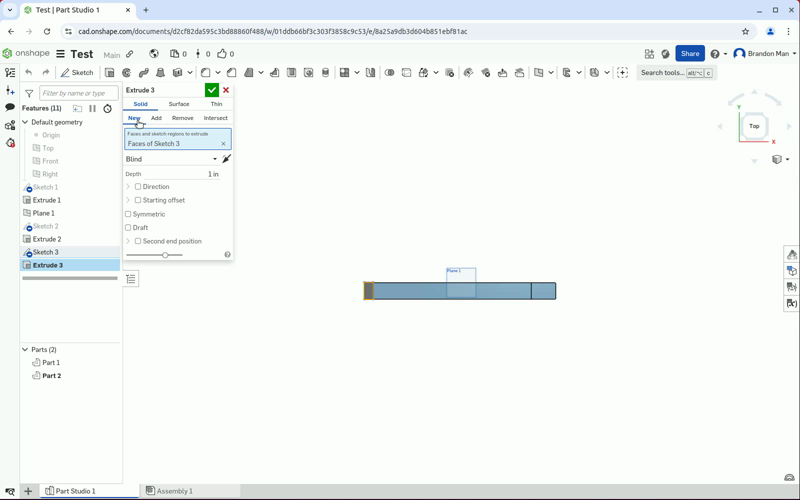
key(tab, 4)
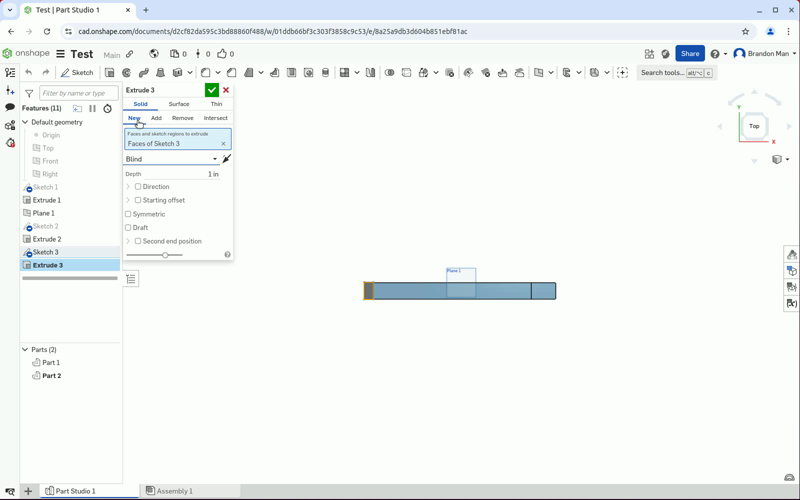
text(8.666)
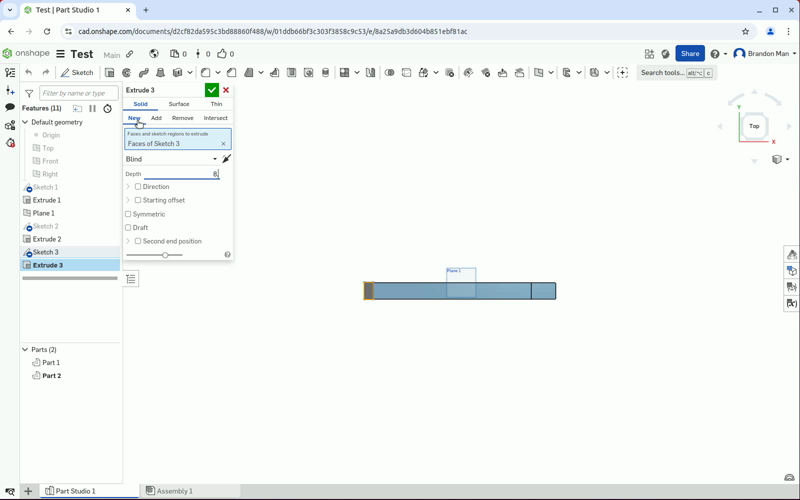
key(enter)
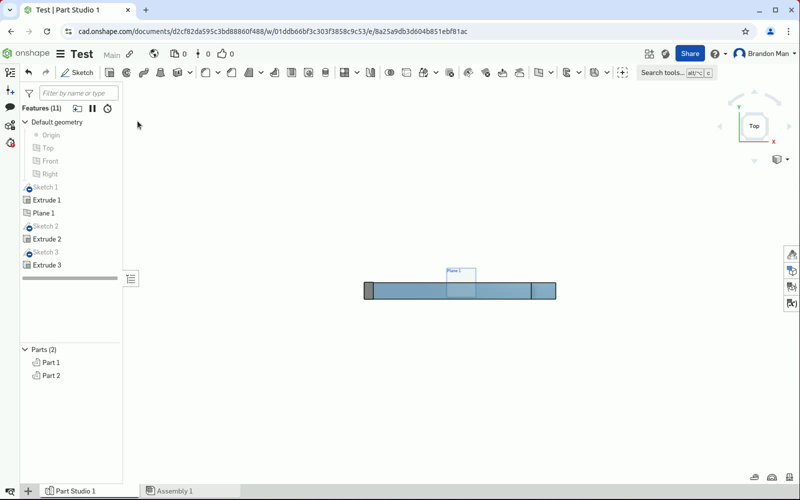
key(shift+h)
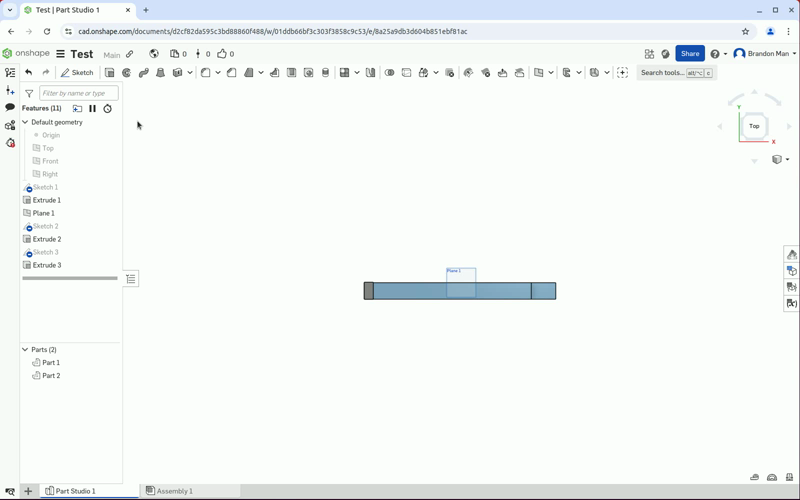
key(shift+h)
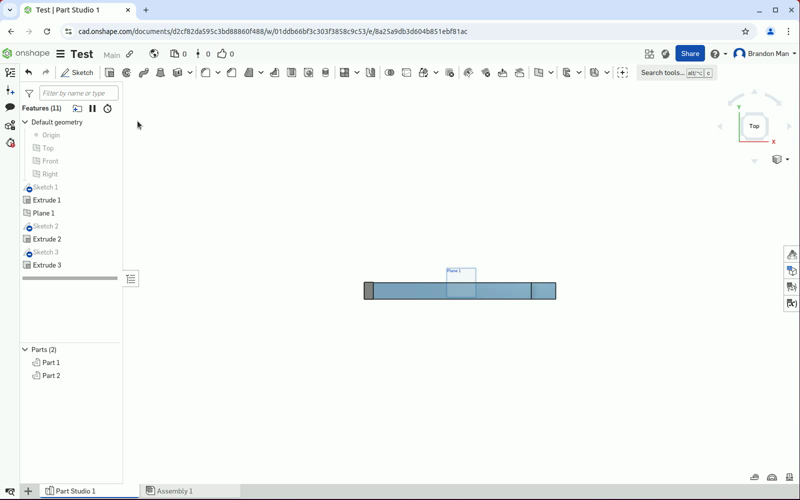
mouse_move(73, 189)
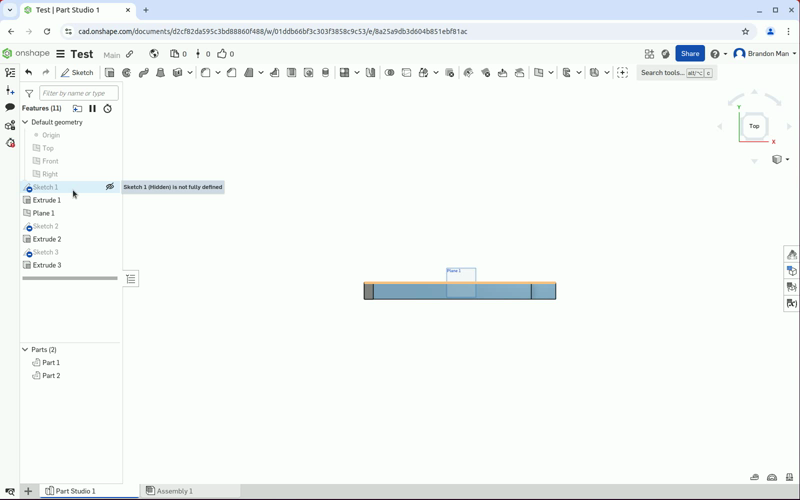
click(73, 189)
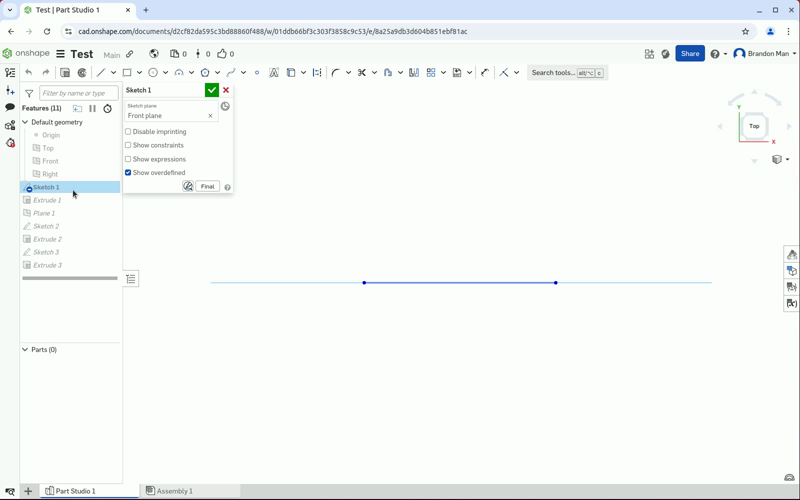
mouse_move(229, 92)
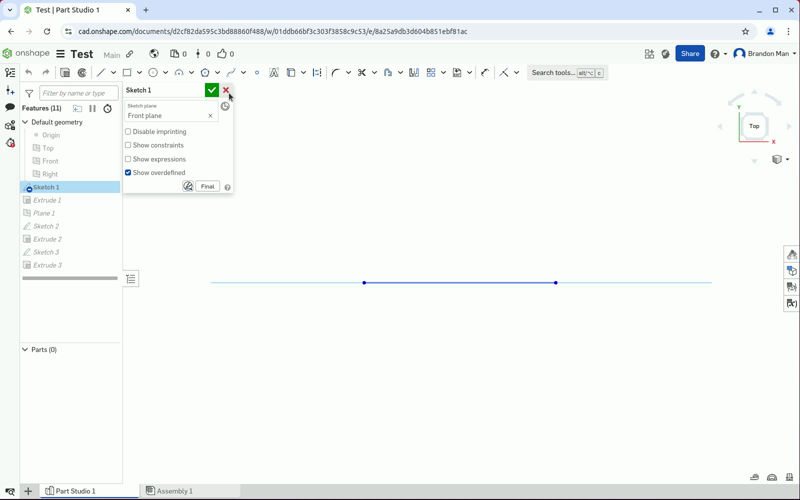
click(229, 92)
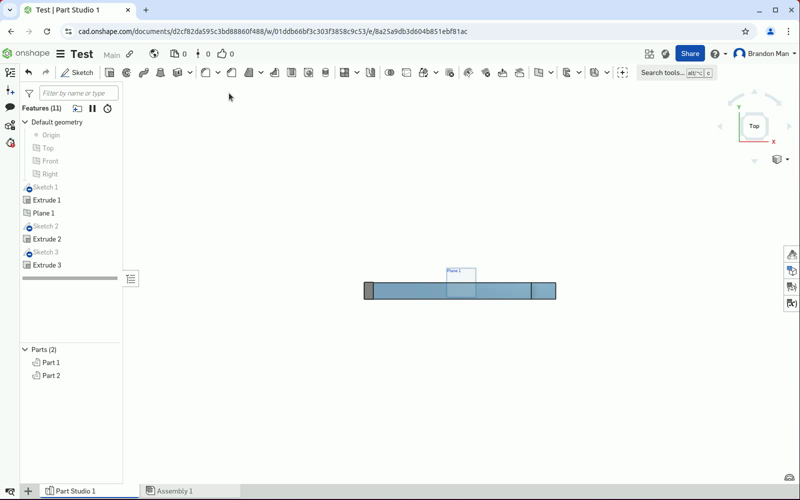
mouse_move(73, 352)
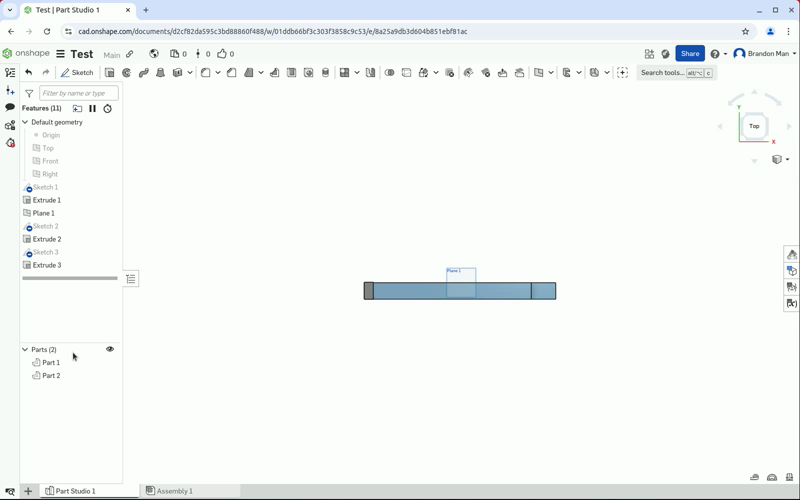
key(y)
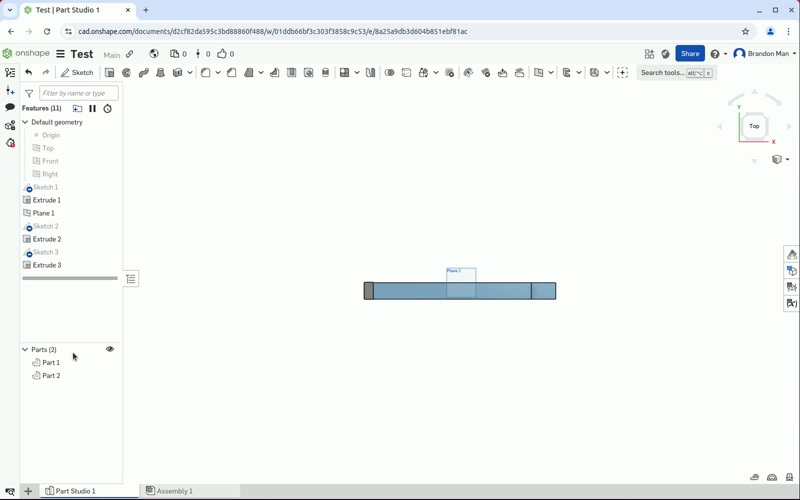
key(shift+p)
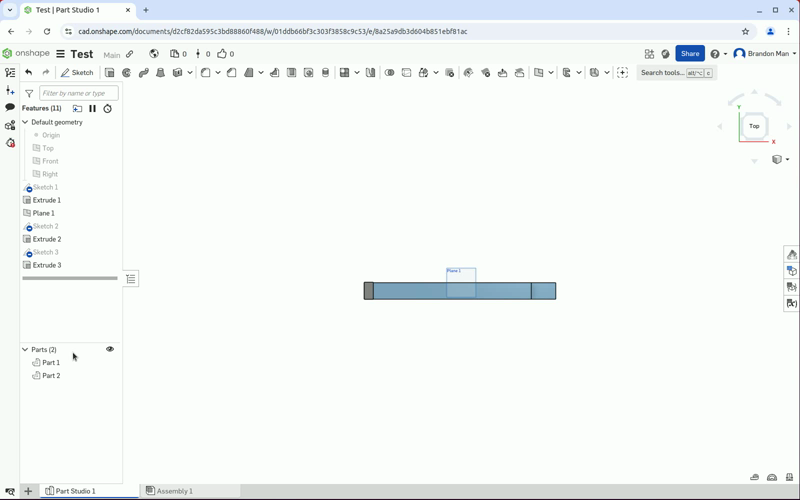
key(space)
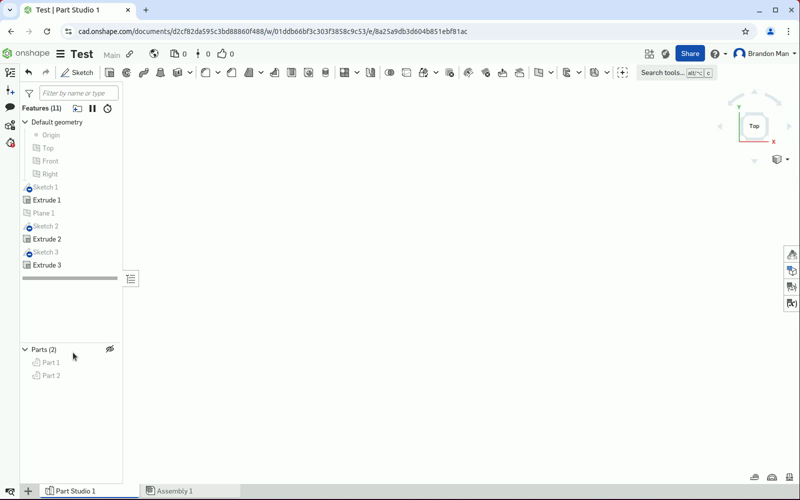
key_down(shift)
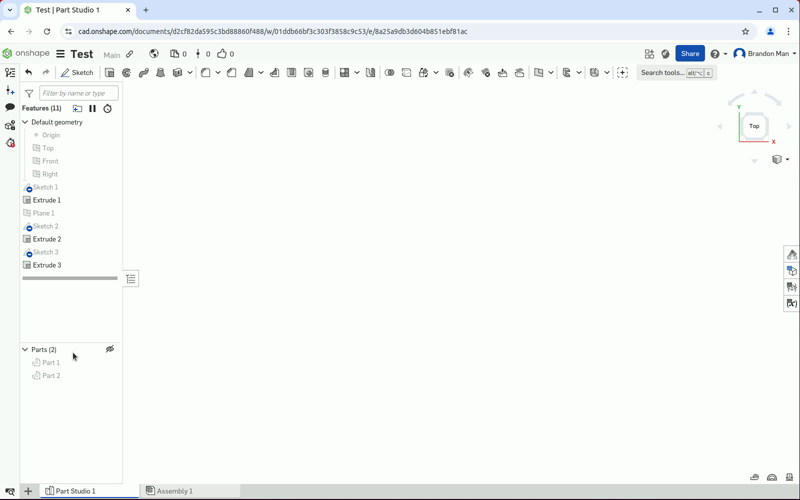
key(up)
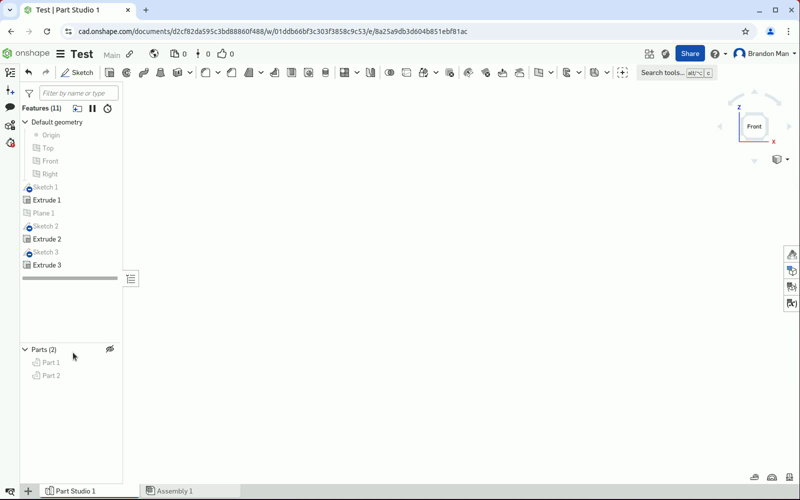
key_up(shift)
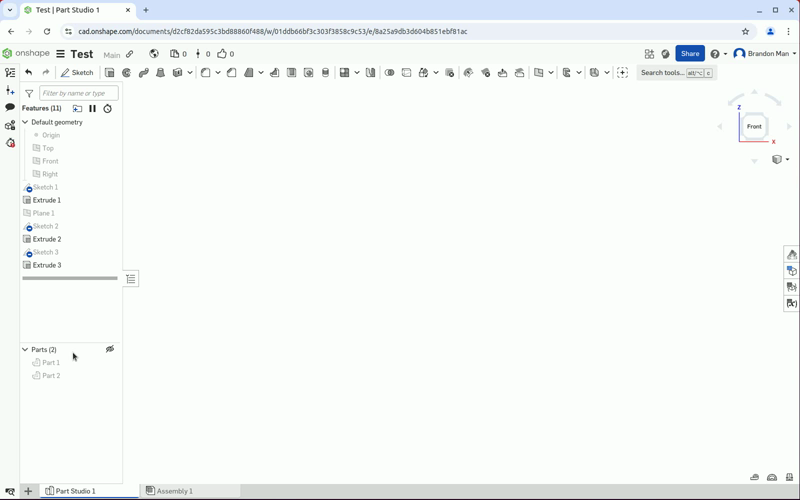
key(space)
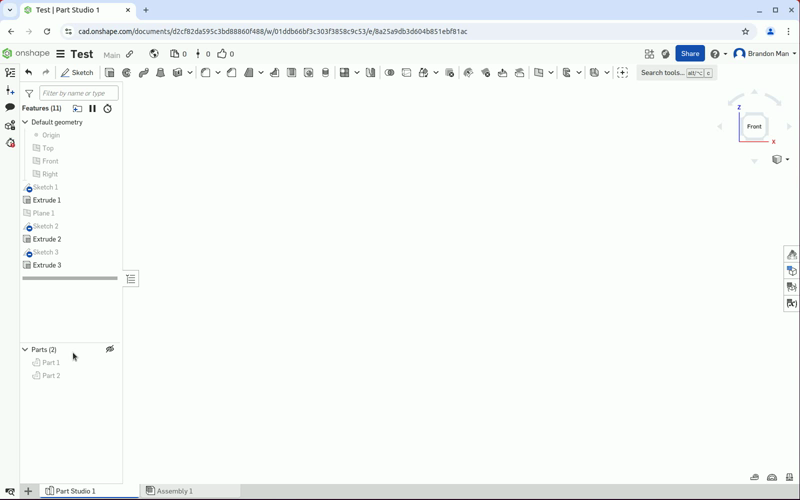
key_down(shift)
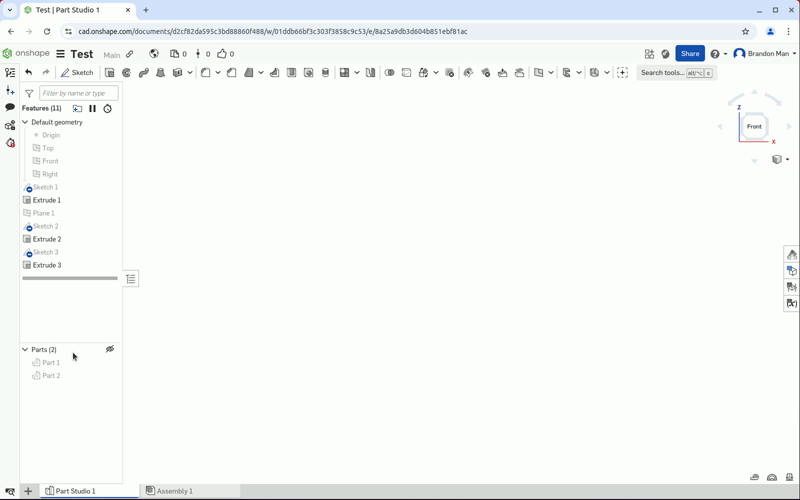
key(left)
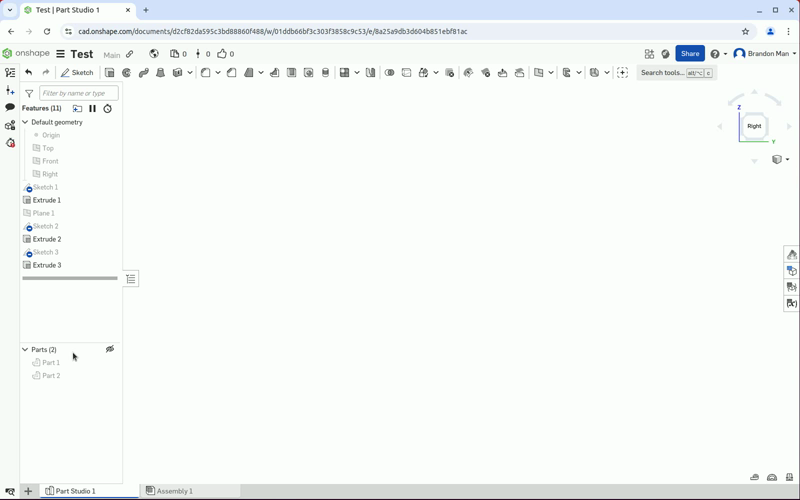
key_up(shift)
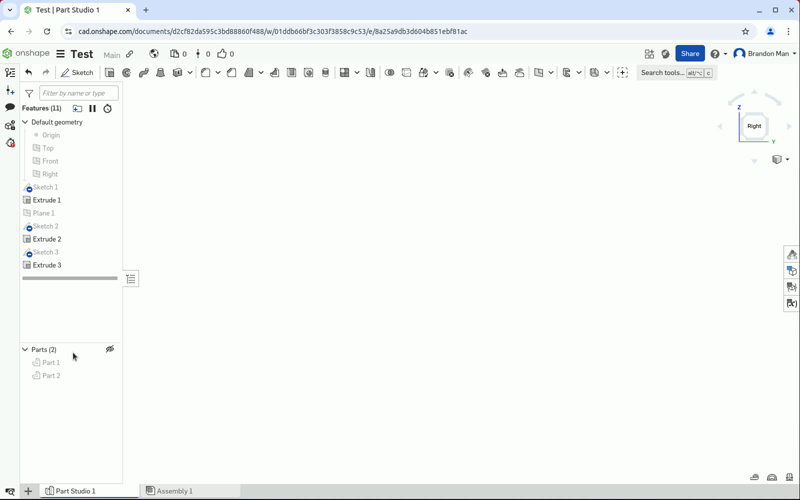
mouse_move(73, 352)
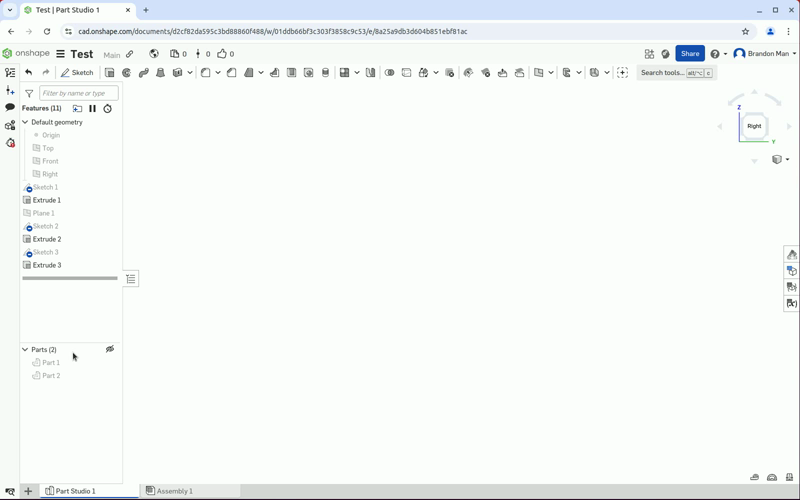
key(shift+y)
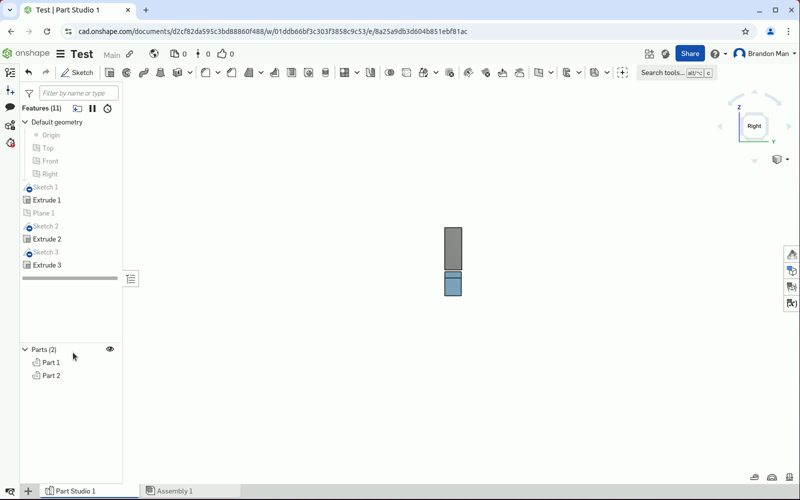
mouse_move(541, 75)
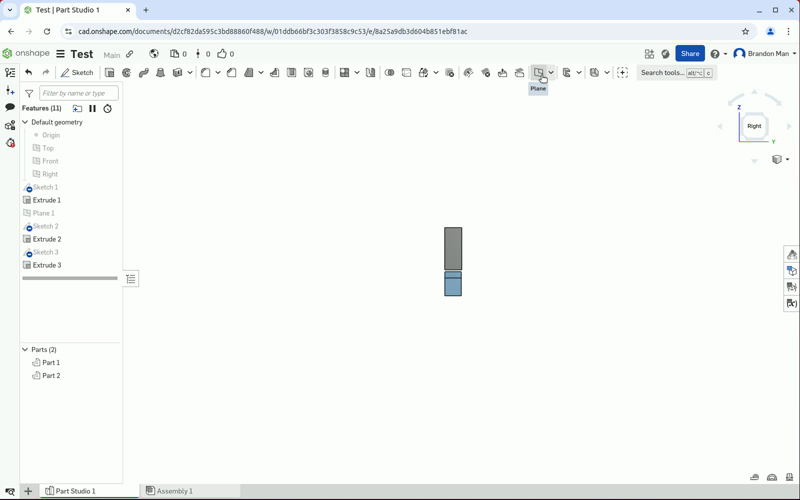
click(541, 75)
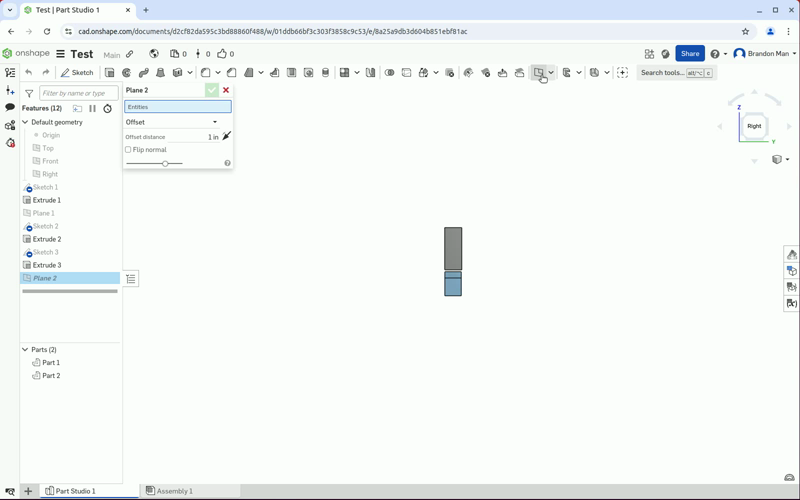
mouse_move(73, 176)
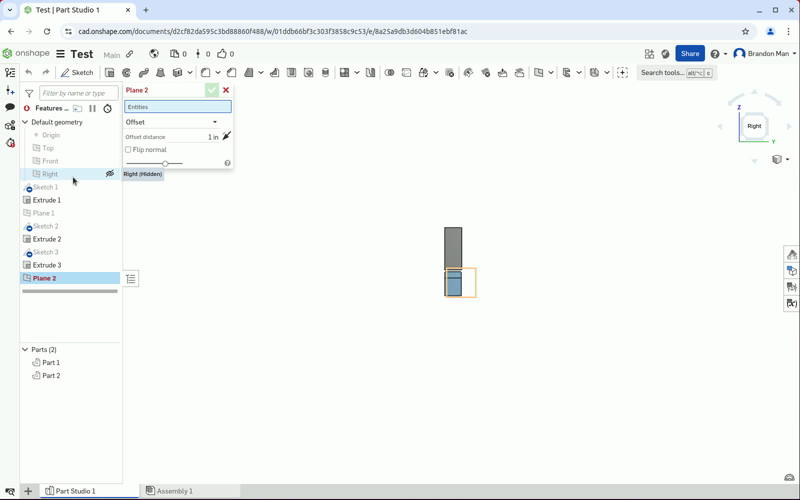
click(73, 176)
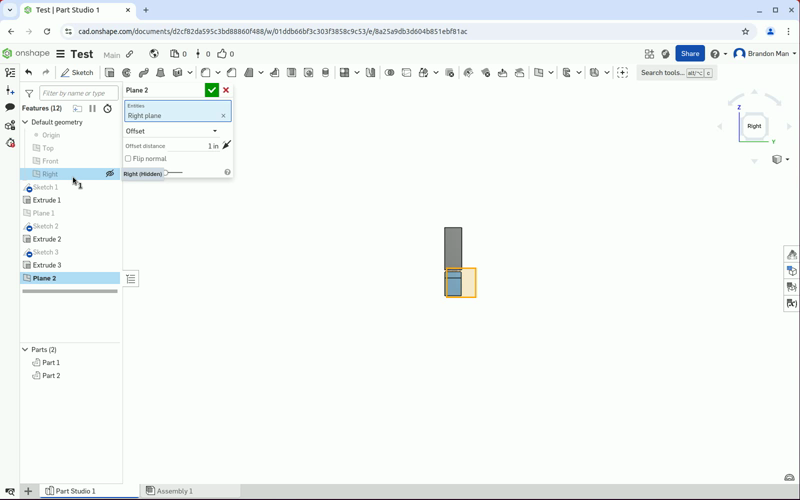
key(tab, 2)
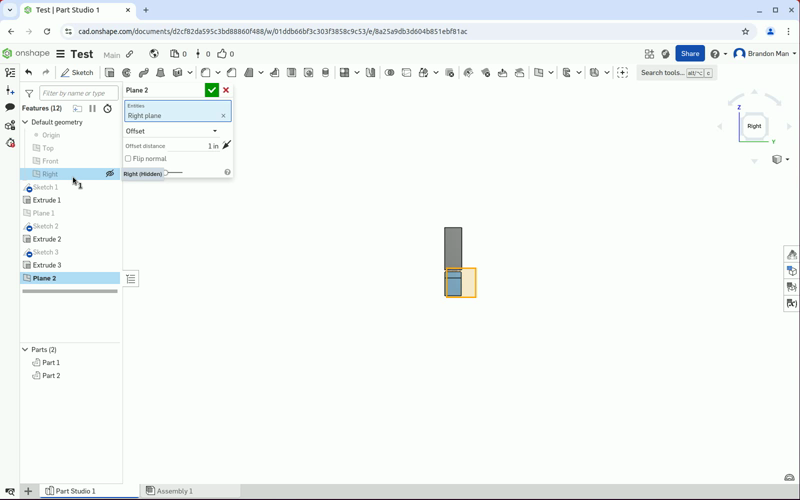
text(19.75)
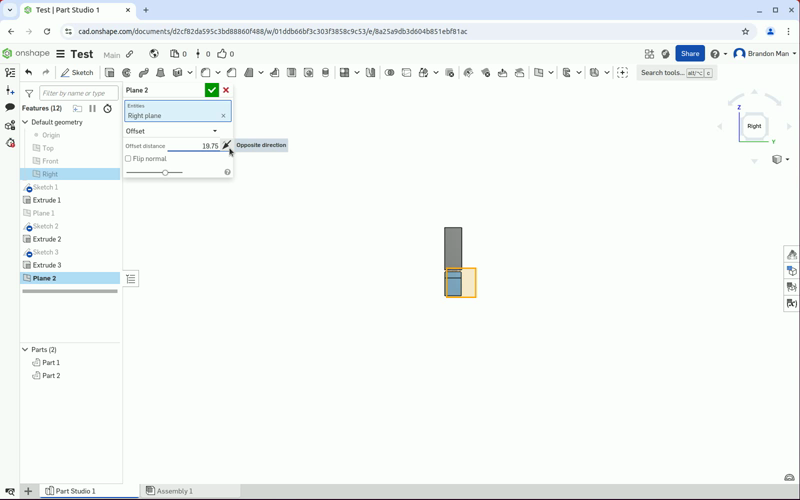
mouse_move(229, 147)
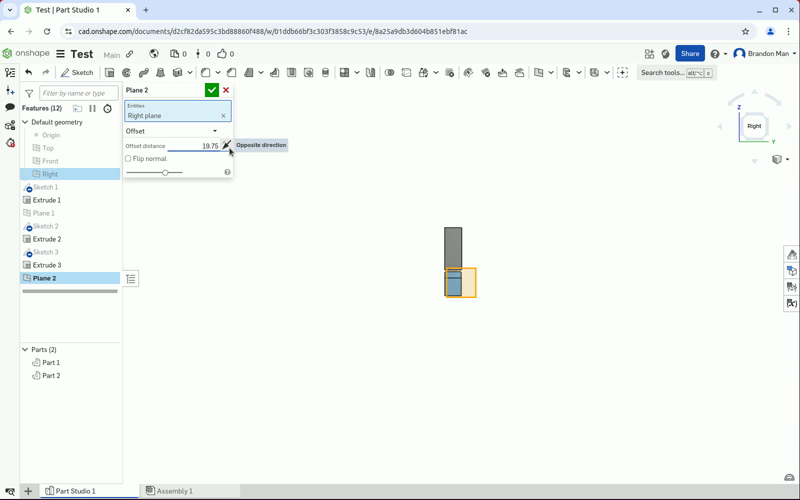
click(229, 147)
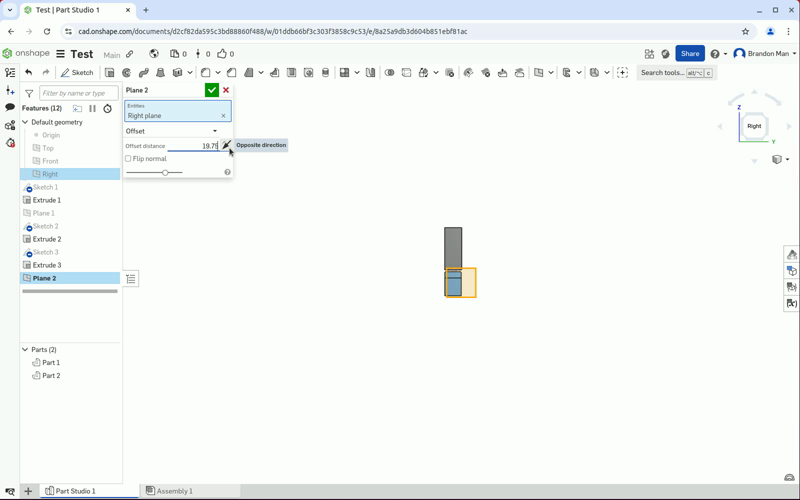
key(enter, 2)
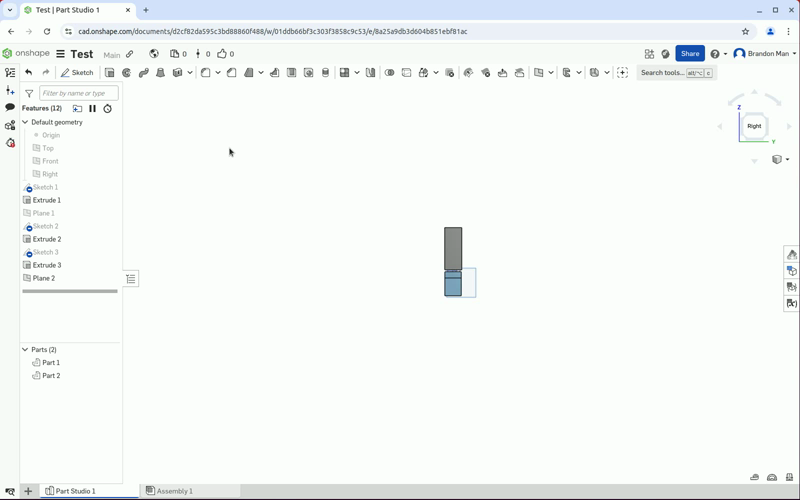
key(shift+s)
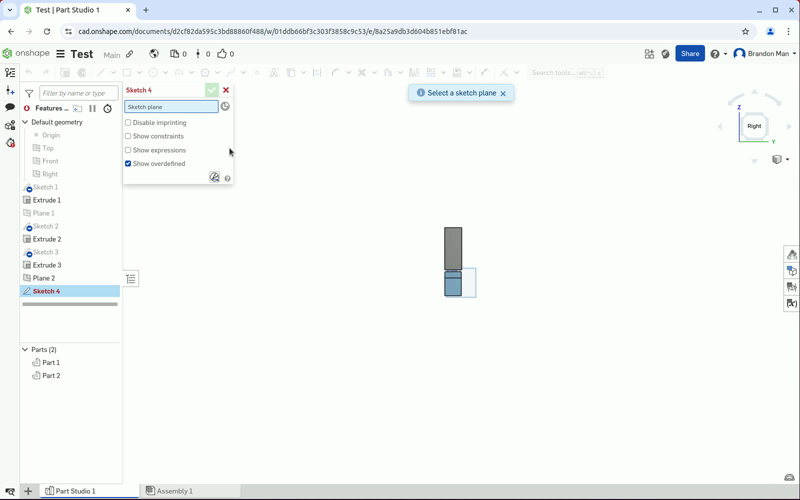
mouse_move(73, 280)
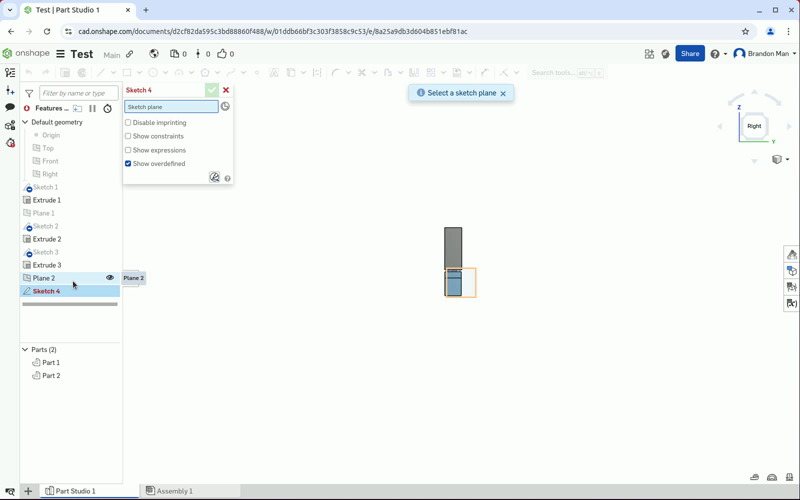
click(73, 280)
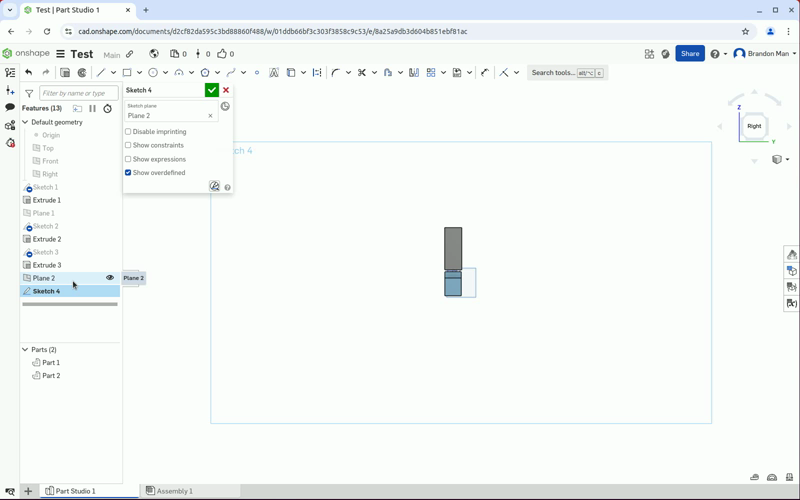
mouse_move(73, 352)
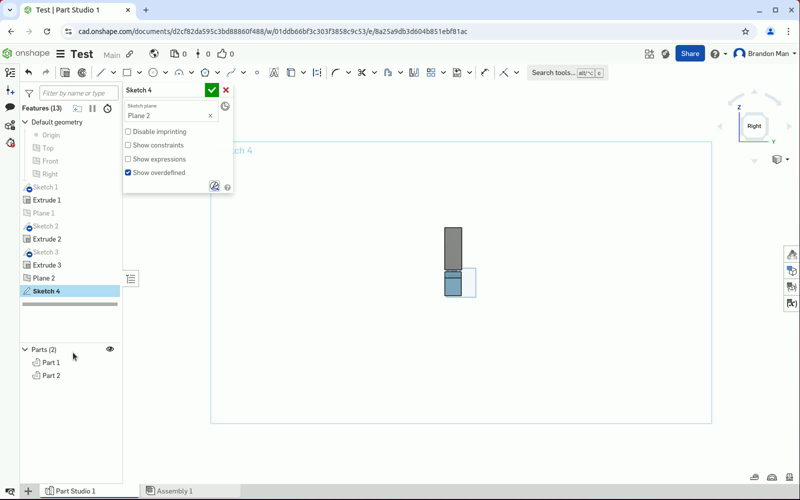
key(y)
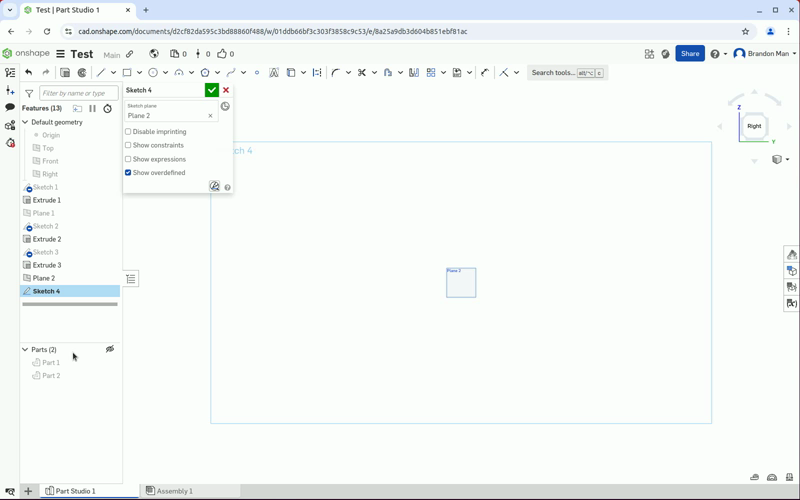
key(l)
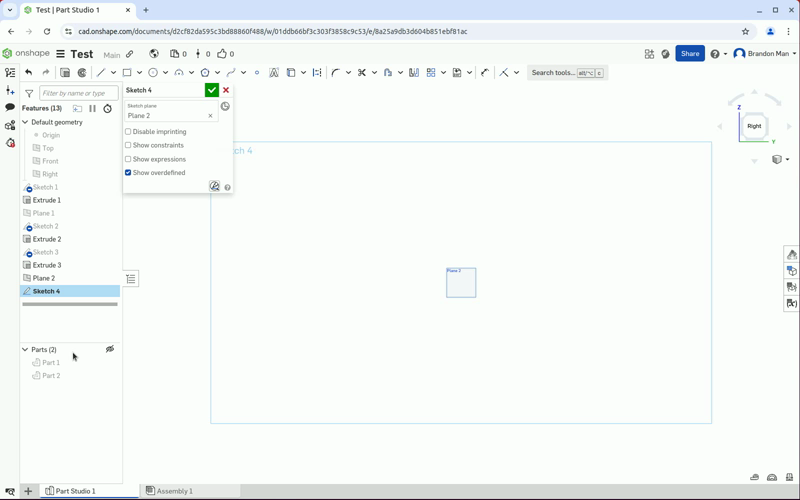
key_down(shift)
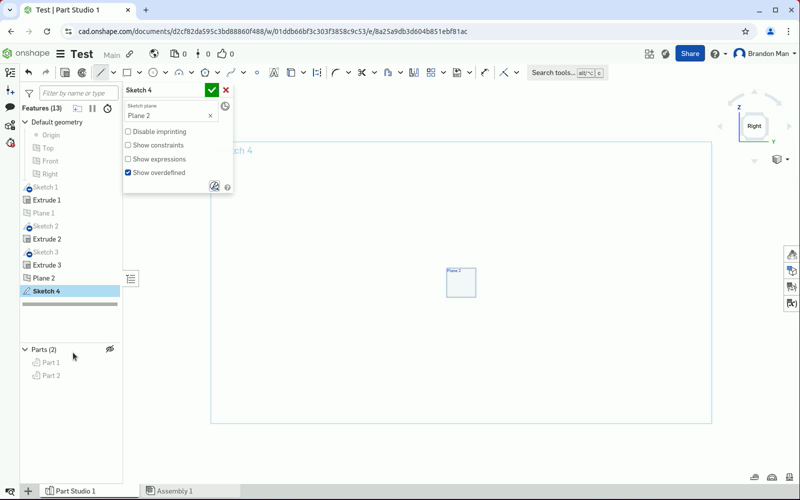
mouse_move(444, 234)
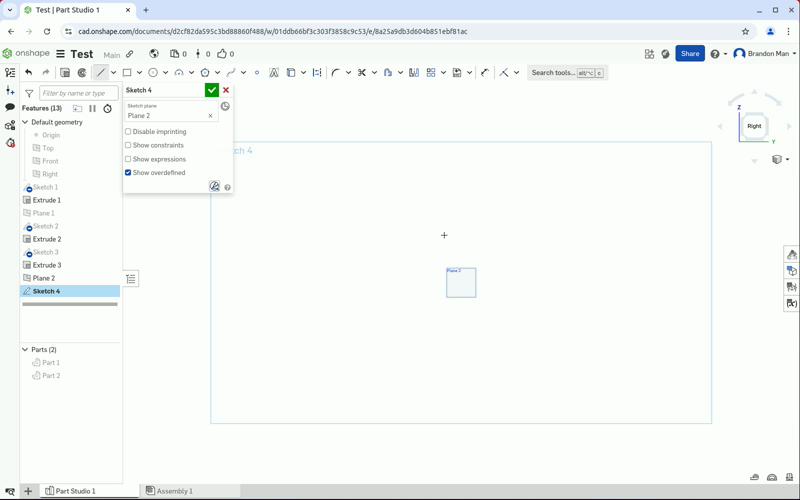
click(444, 234)
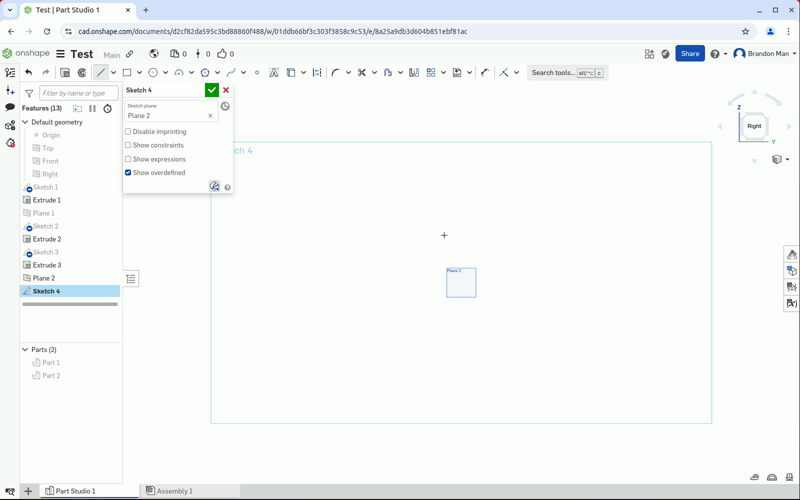
key_up(shift)
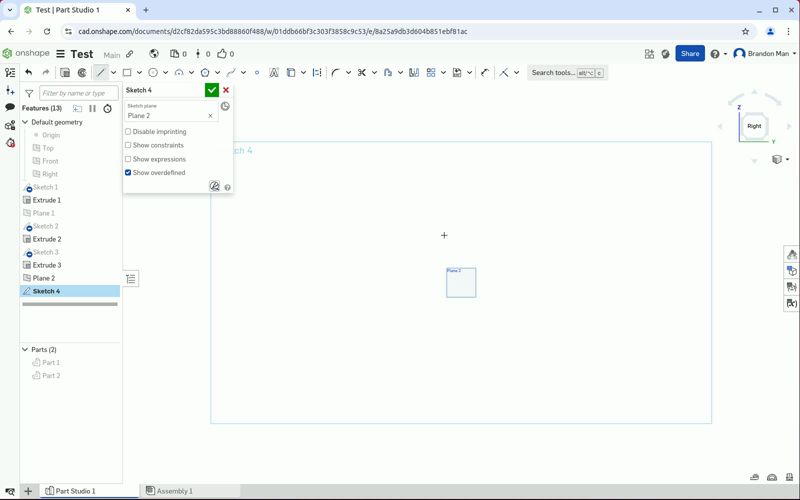
key_down(shift)
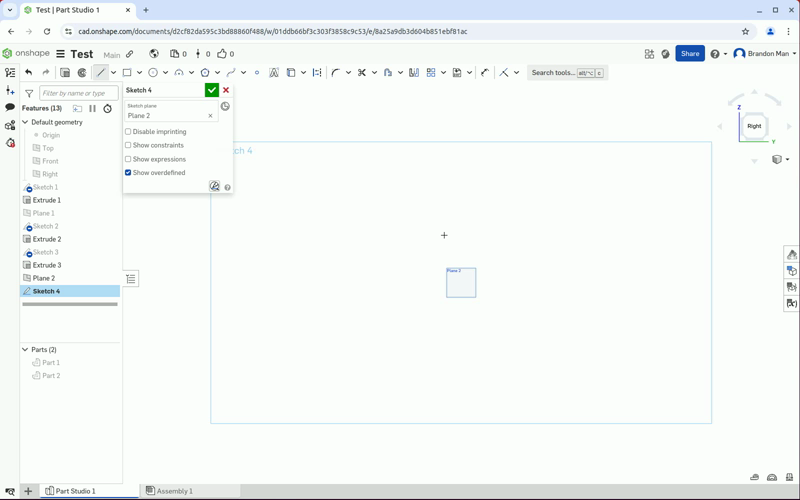
mouse_move(474, 234)
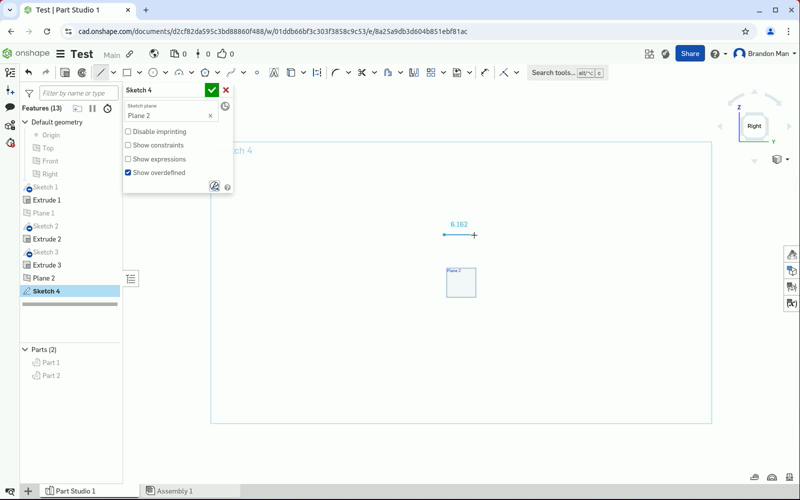
mouse_move(461, 234)
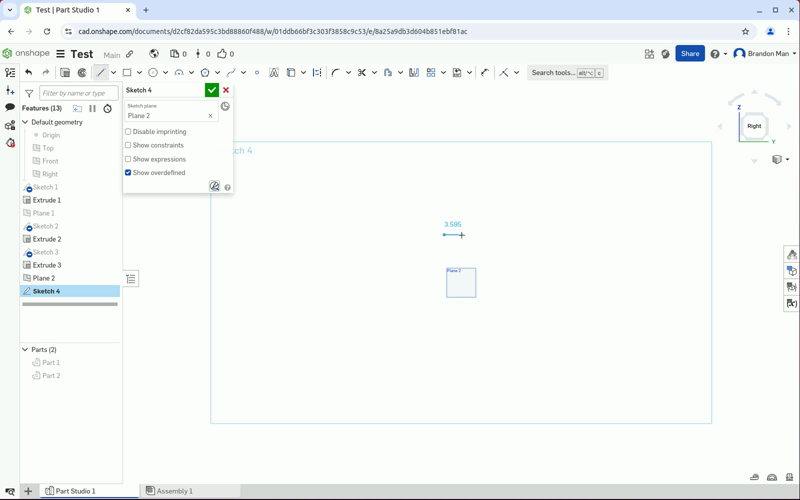
click(461, 234)
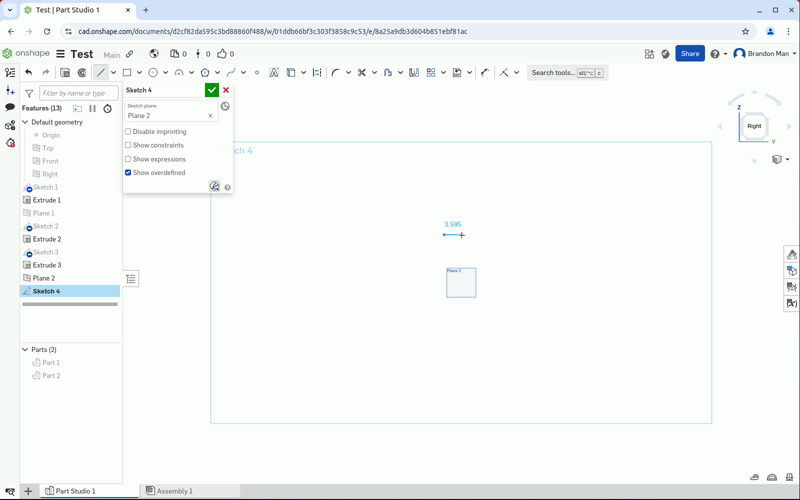
key_up(shift)
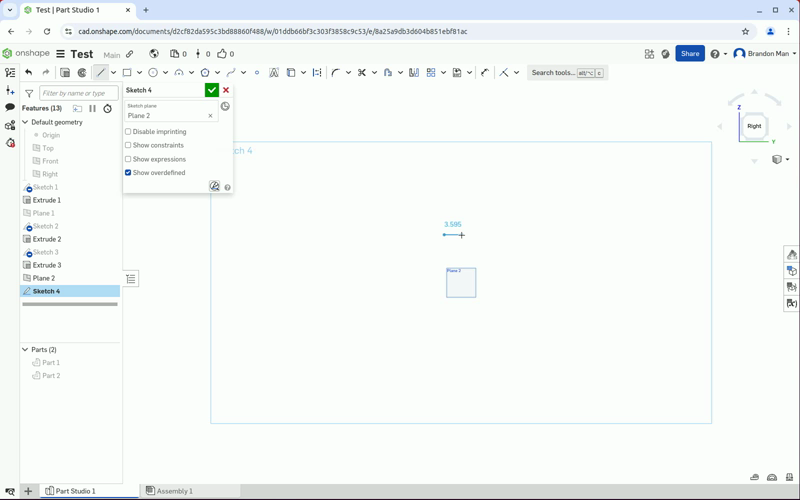
key_down(shift)
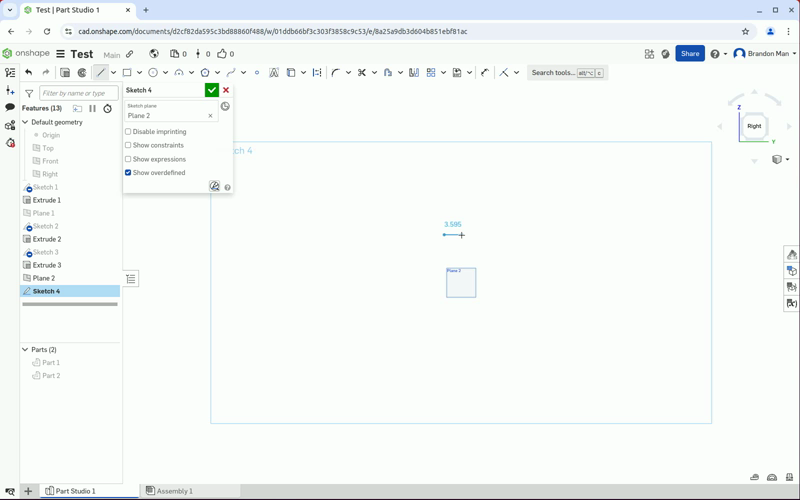
mouse_move(491, 234)
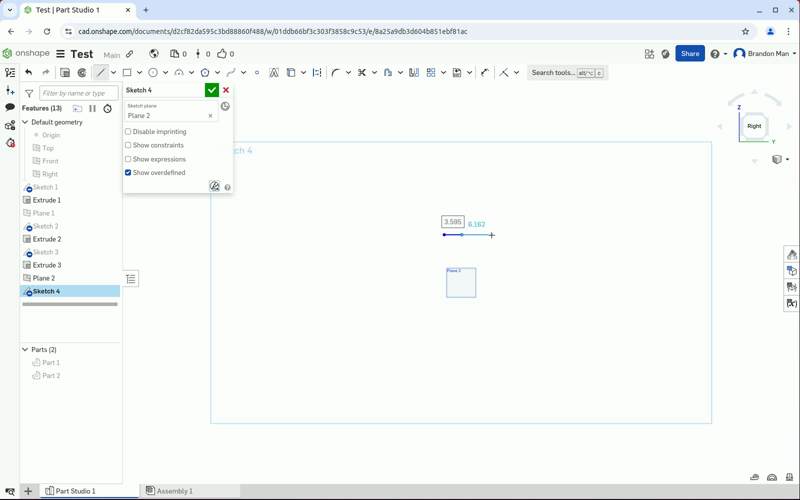
mouse_move(461, 228)
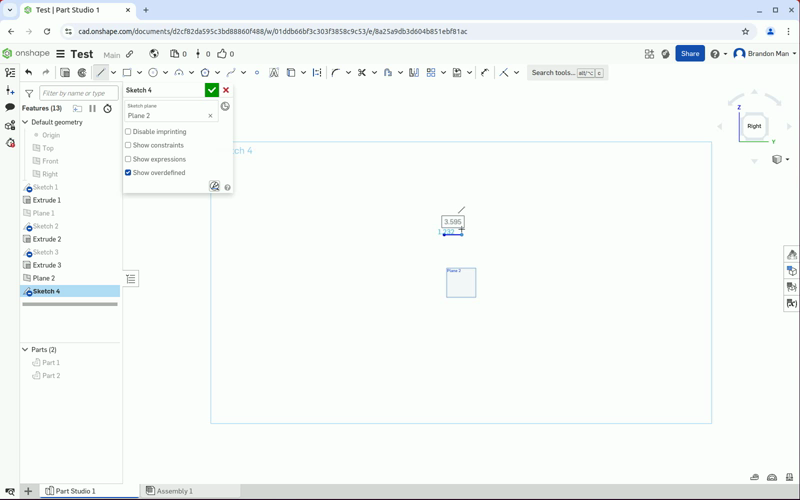
scroll(6)
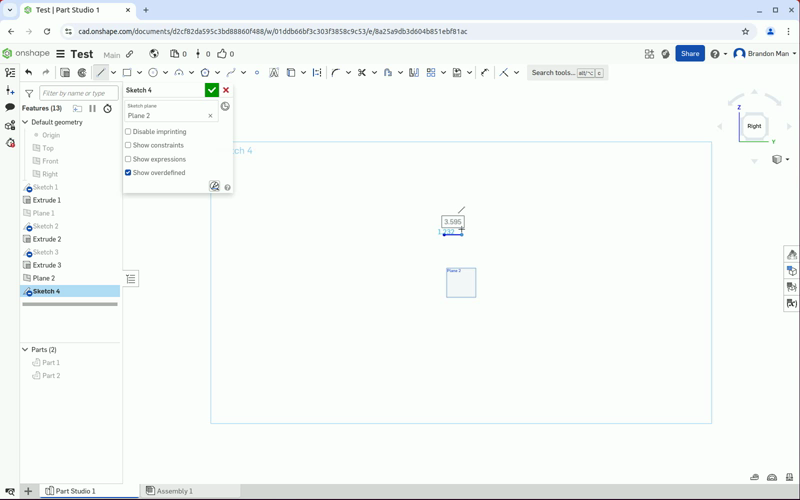
scroll(6)
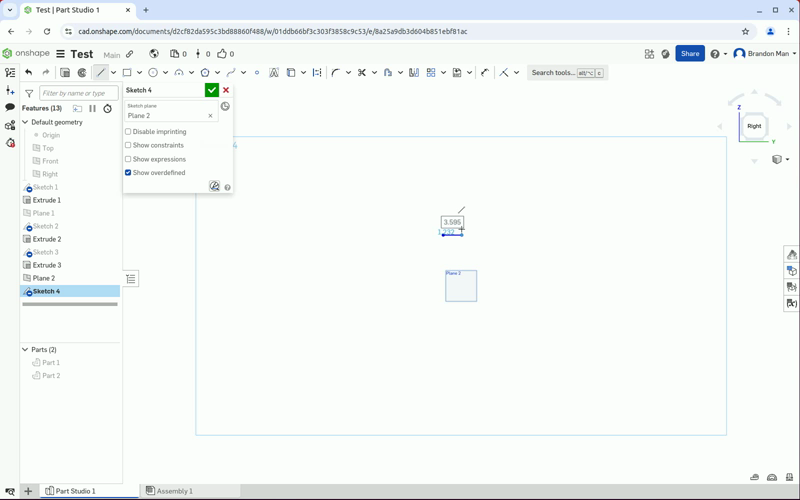
scroll(6)
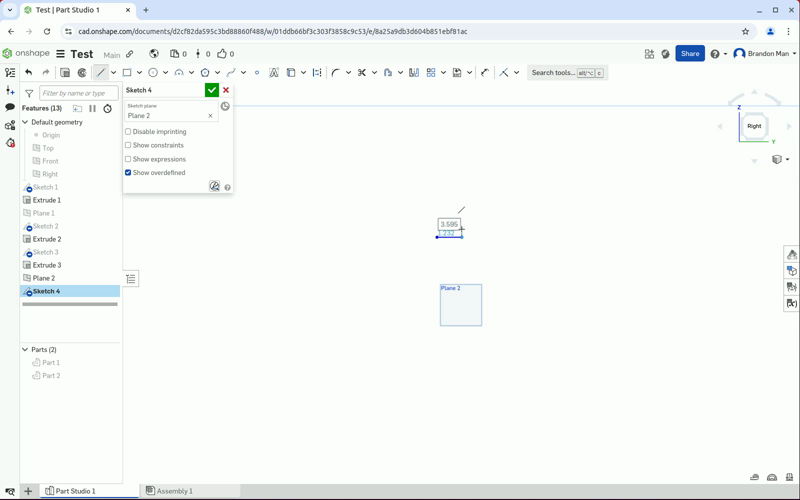
scroll(6)
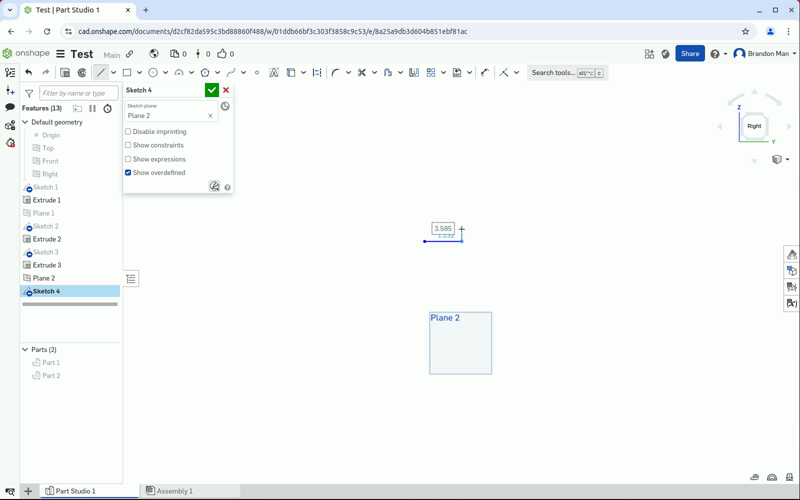
scroll(6)
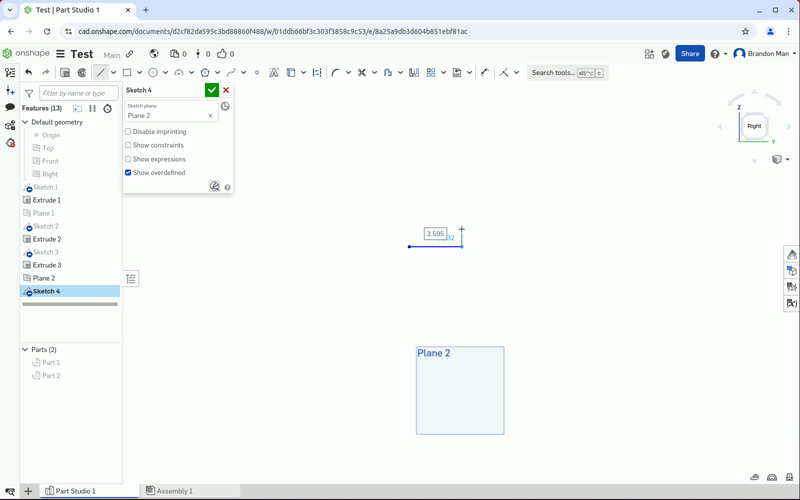
scroll(6)
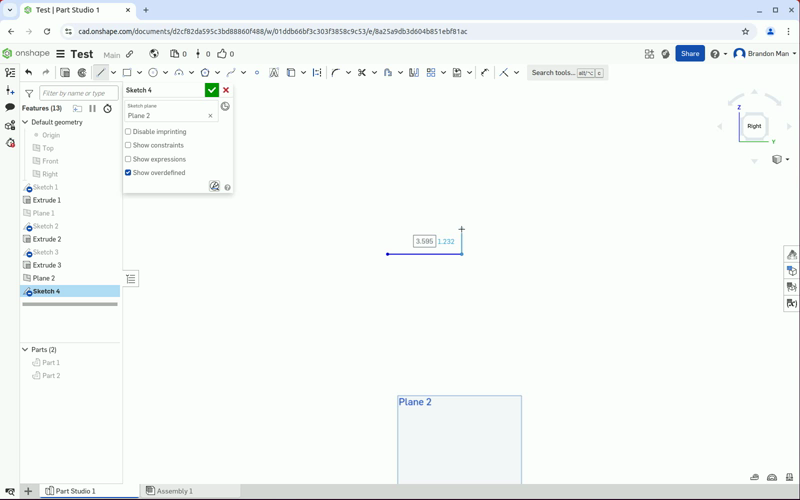
scroll(6)
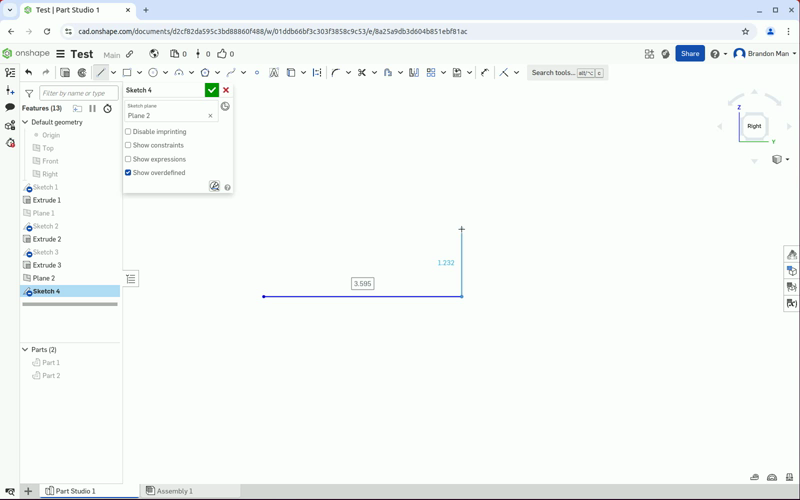
click(461, 228)
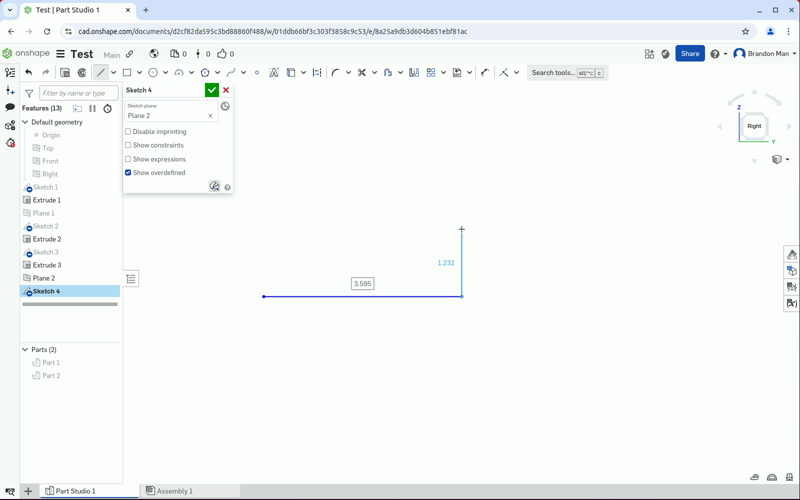
scroll(-6)
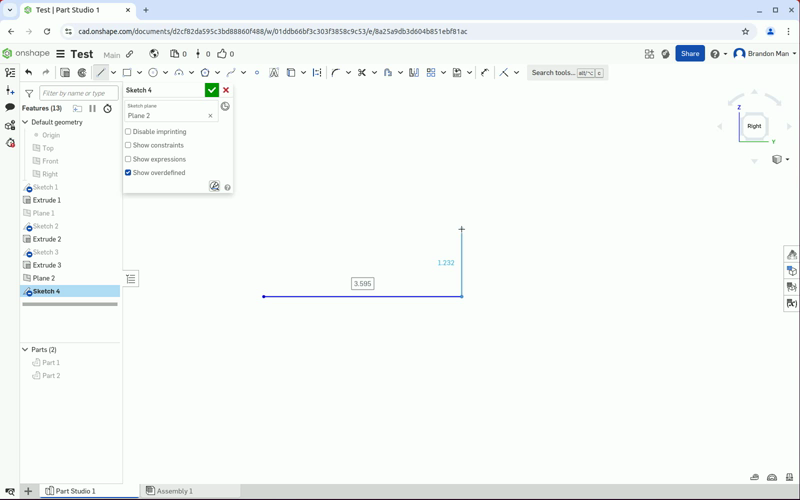
scroll(-6)
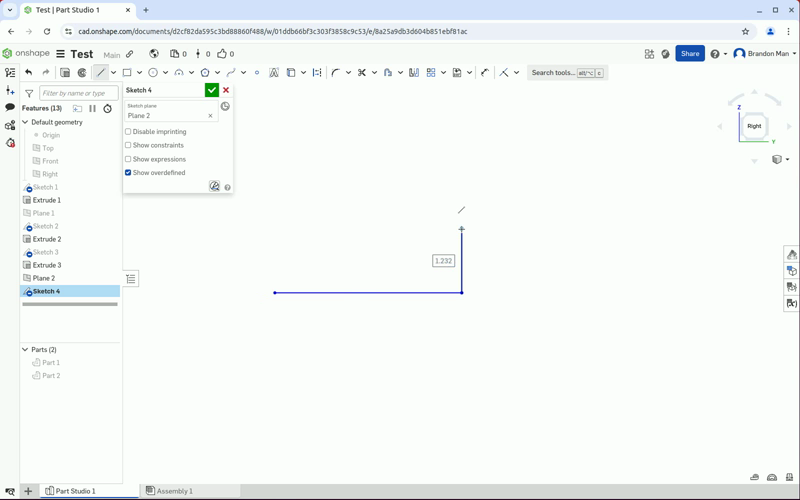
scroll(-6)
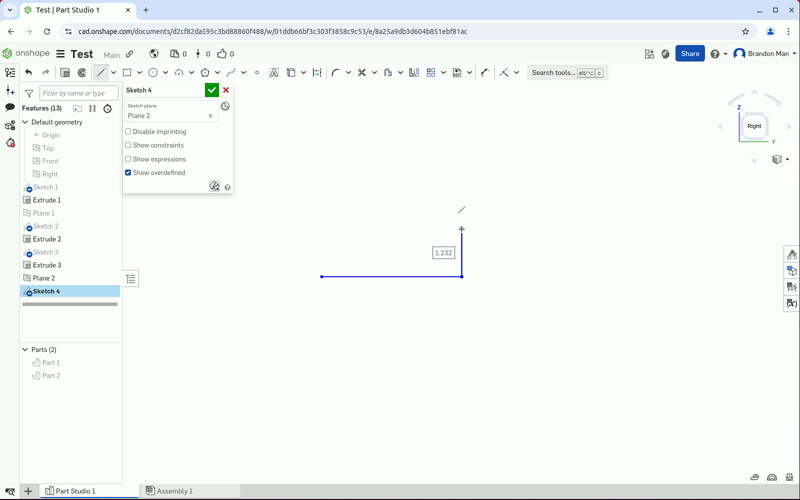
scroll(-6)
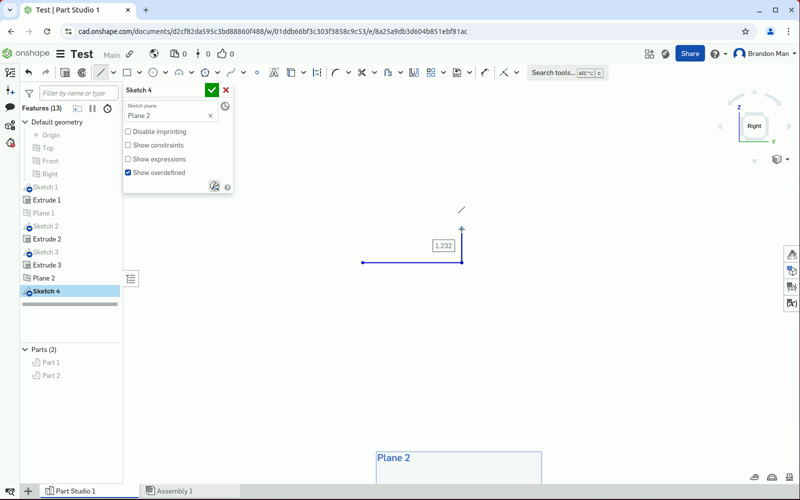
scroll(-6)
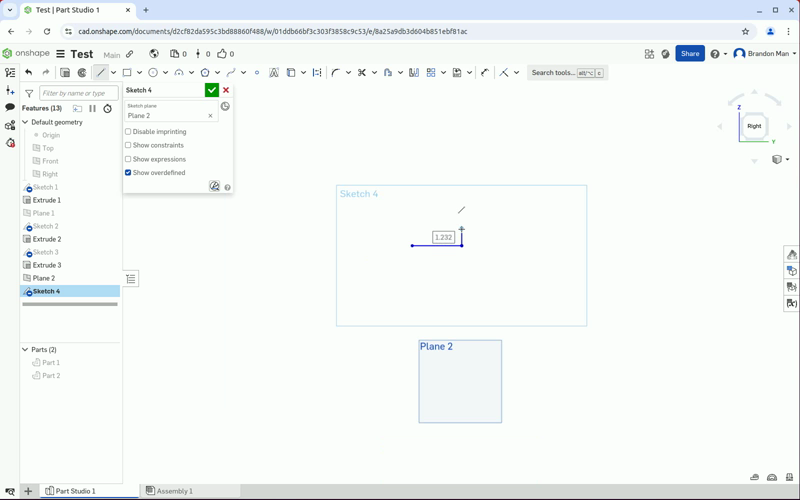
scroll(-6)
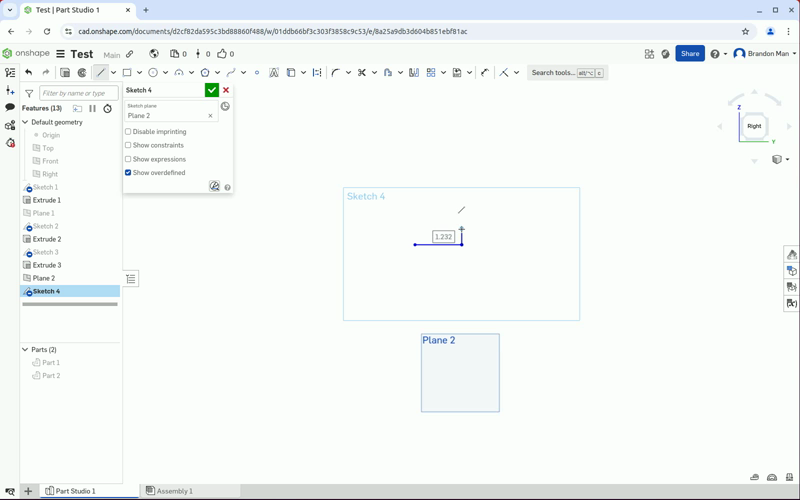
scroll(-6)
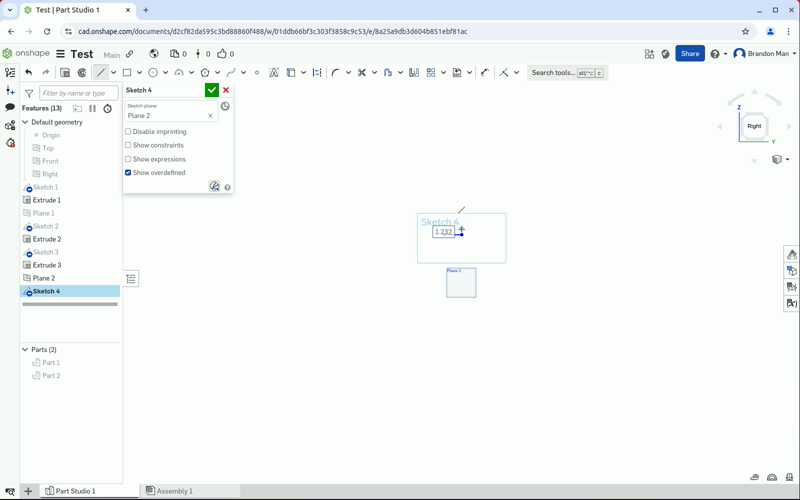
key_up(shift)
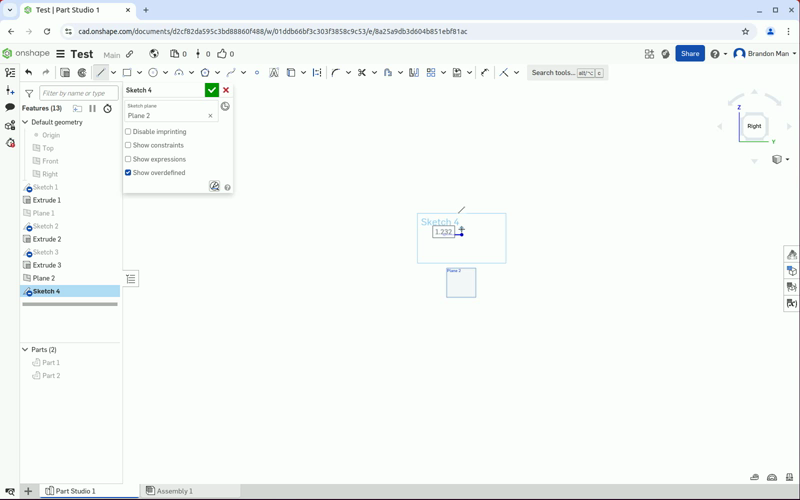
key_down(shift)
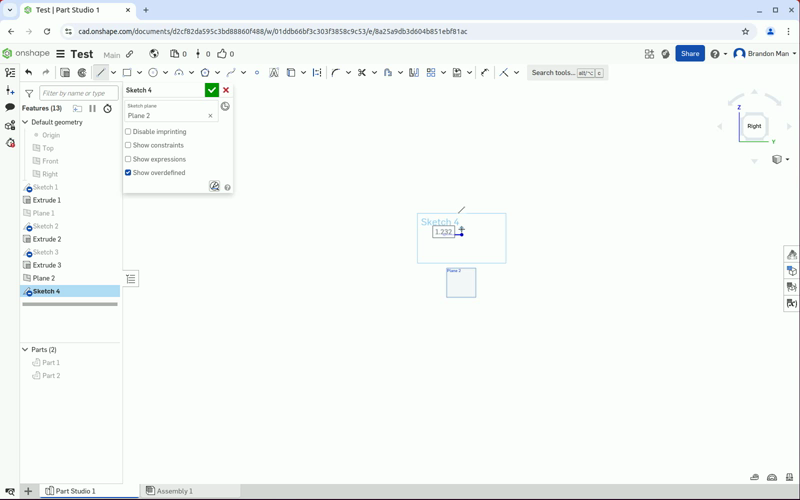
mouse_move(491, 228)
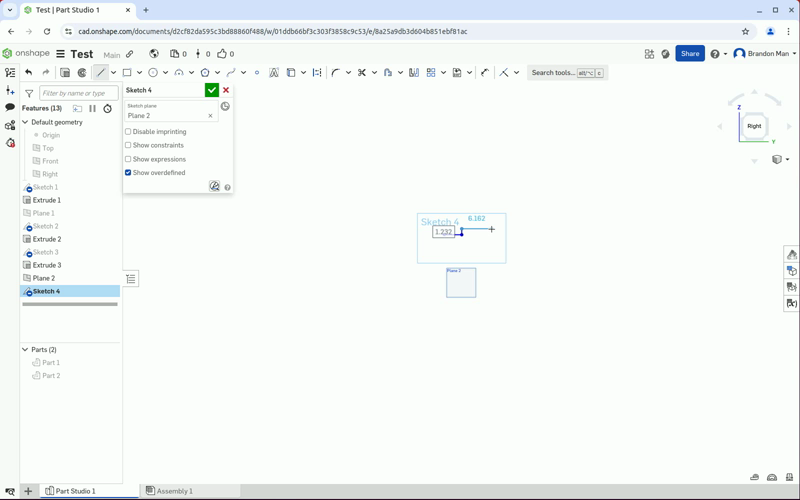
mouse_move(444, 228)
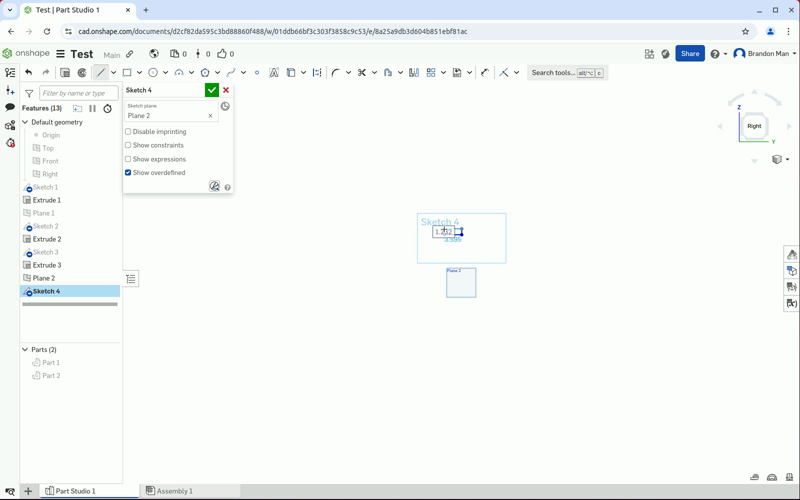
click(444, 228)
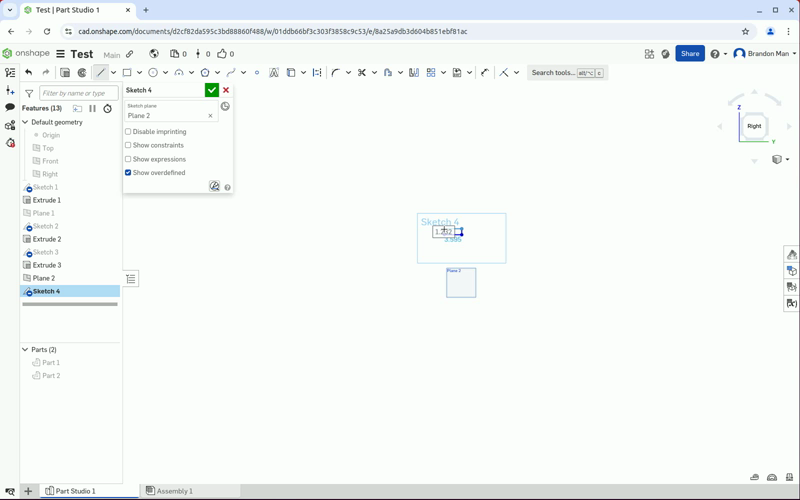
key_up(shift)
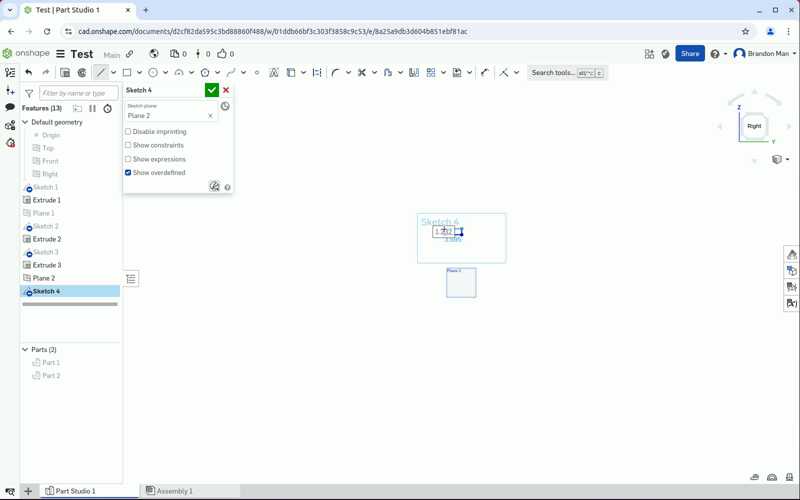
mouse_move(474, 228)
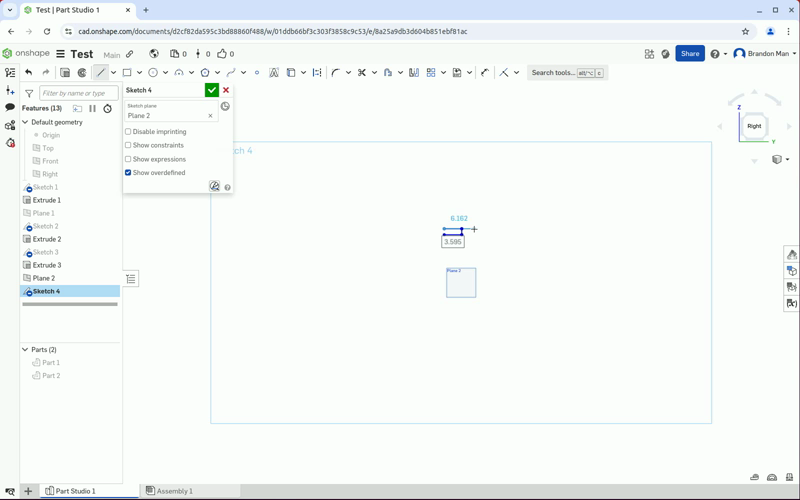
key_down(shift)
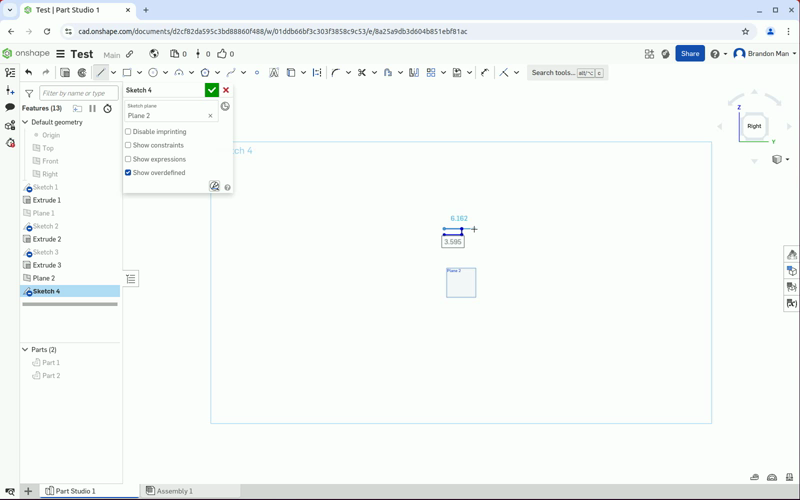
mouse_move(444, 234)
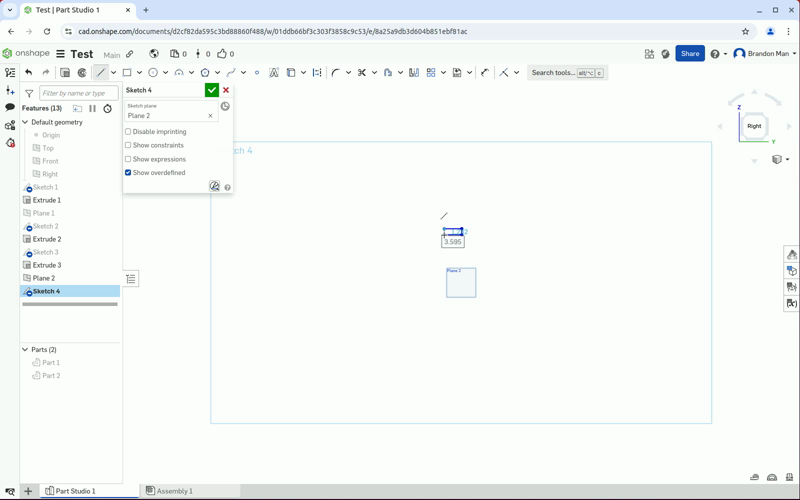
scroll(6)
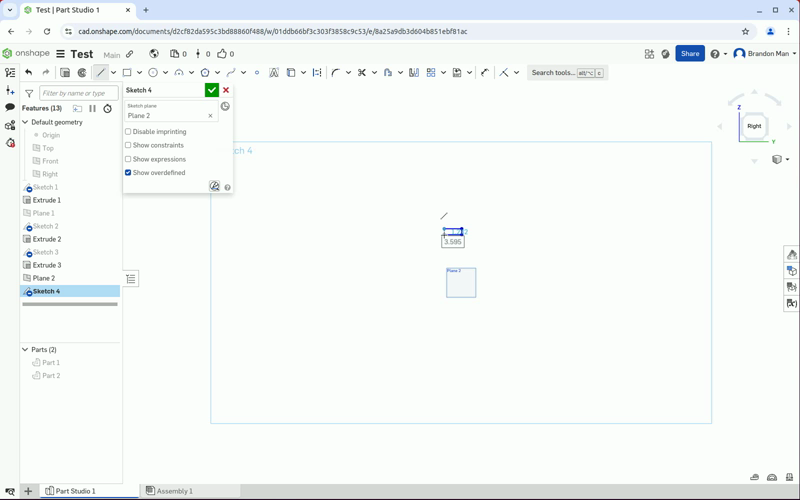
scroll(6)
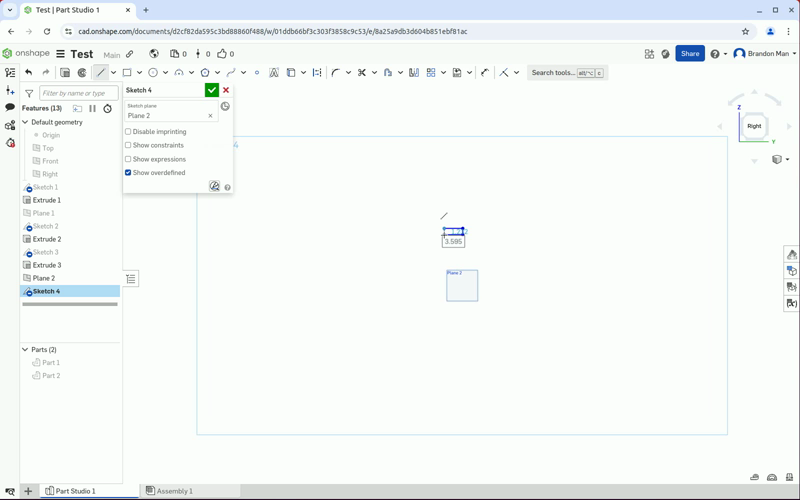
scroll(6)
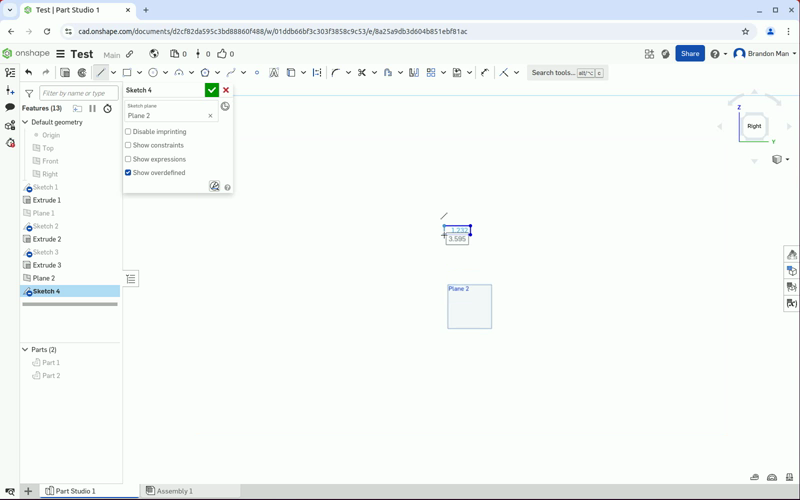
scroll(6)
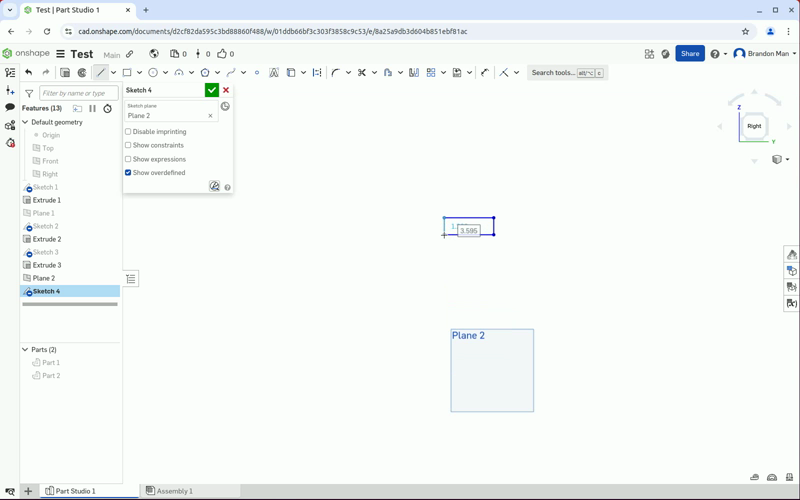
scroll(6)
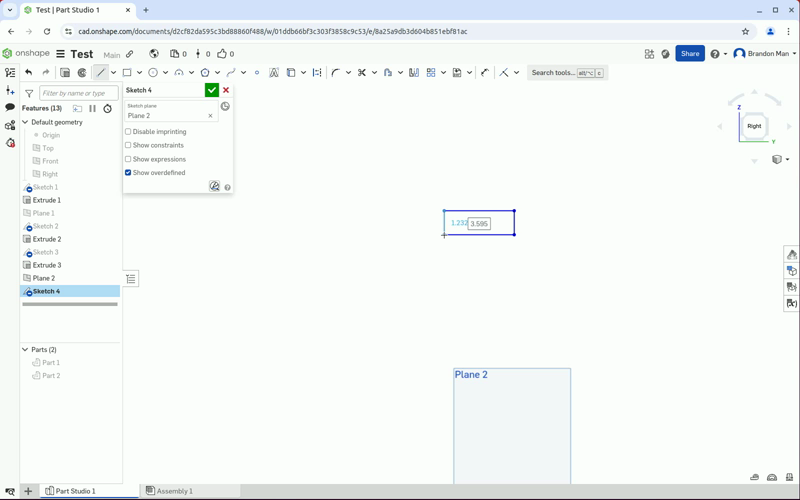
scroll(6)
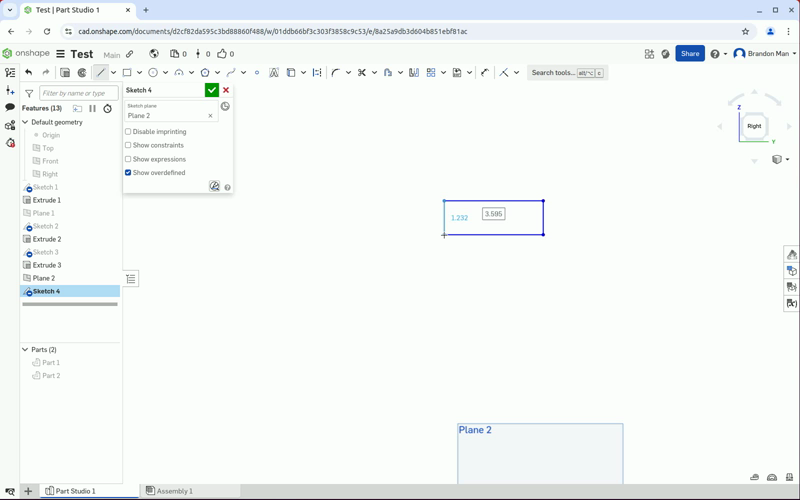
scroll(6)
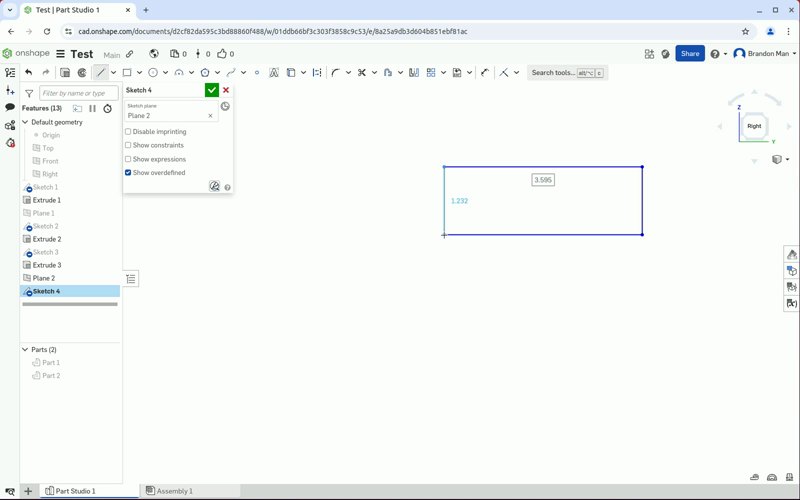
key_up(shift)
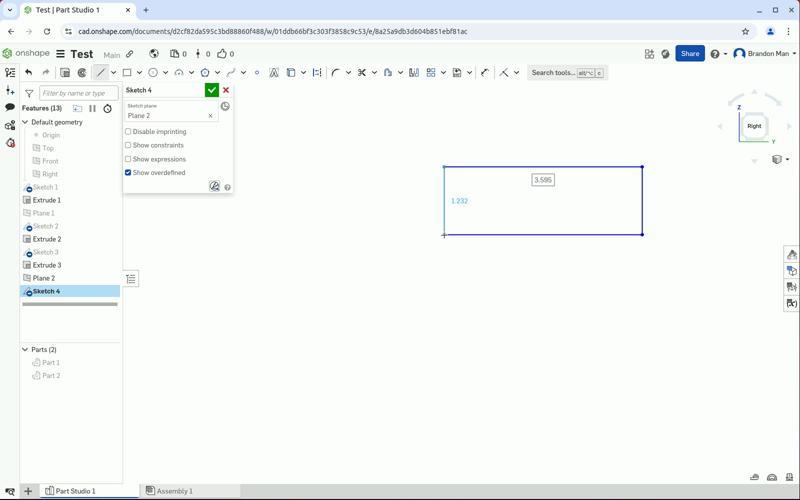
click(444, 234)
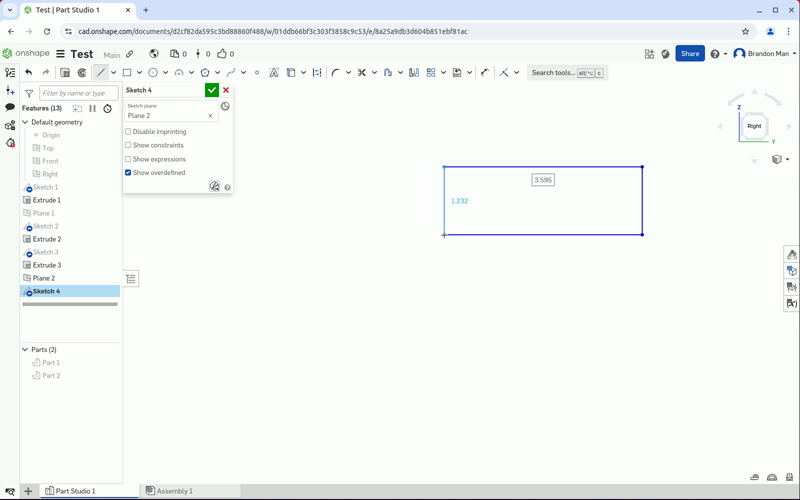
scroll(-6)
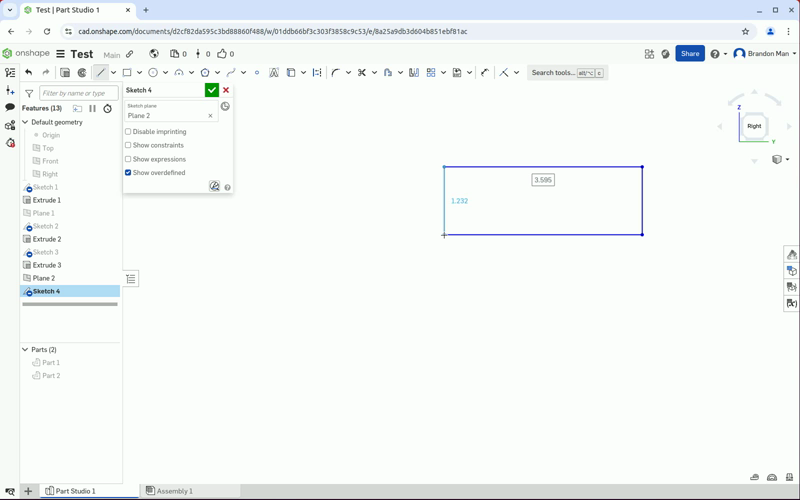
scroll(-6)
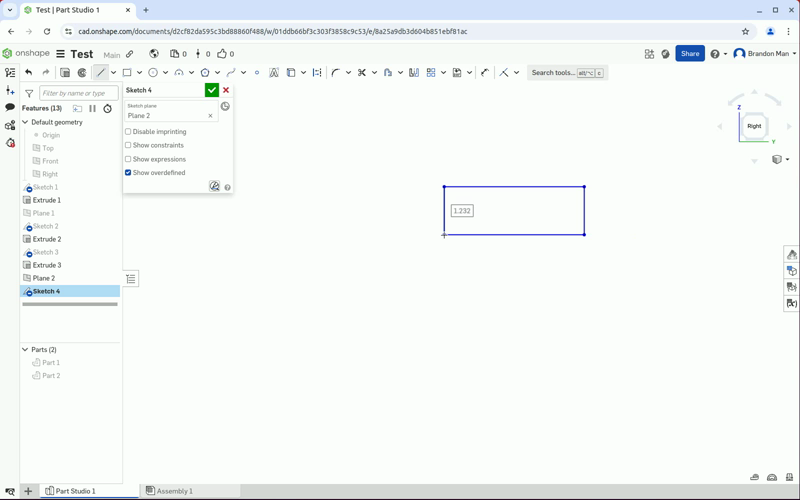
scroll(-6)
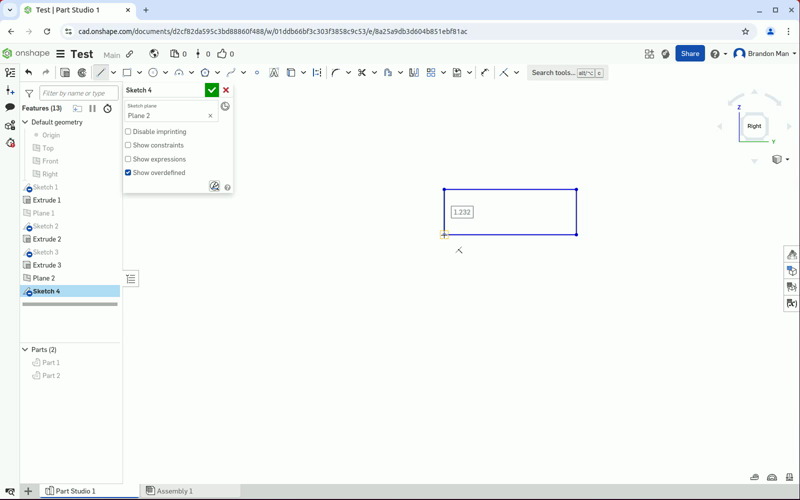
scroll(-6)
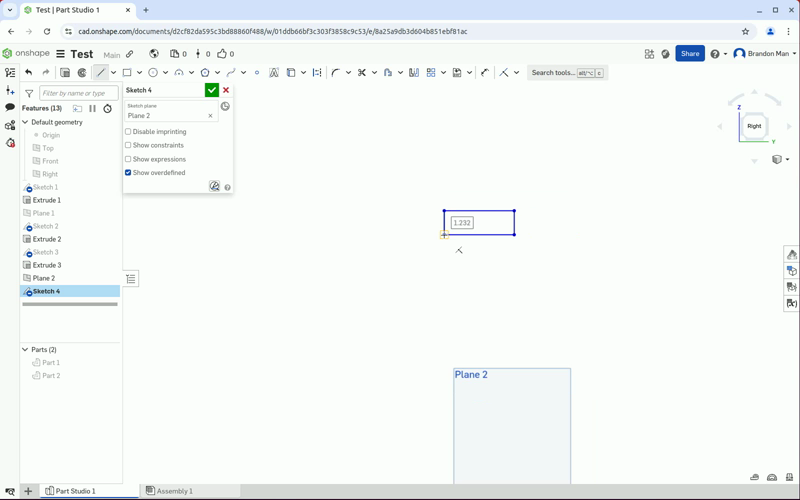
scroll(-6)
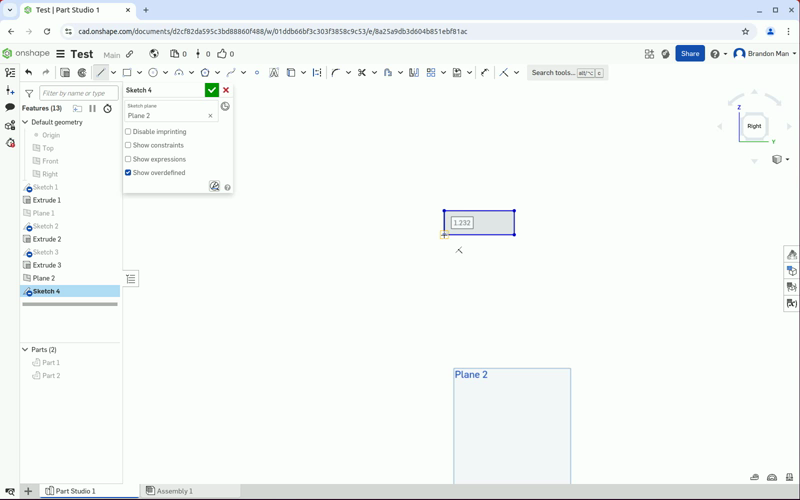
scroll(-6)
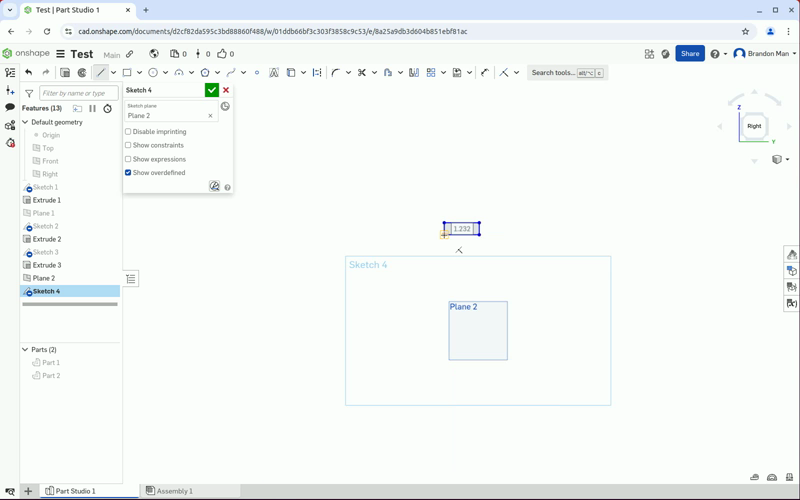
scroll(-6)
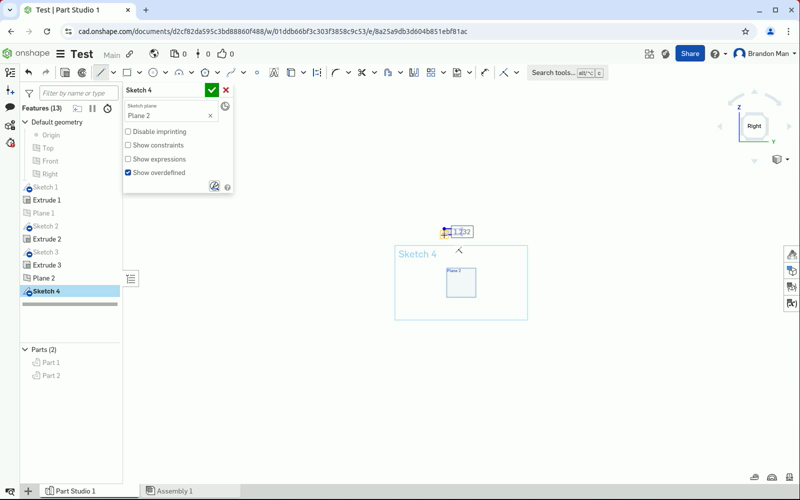
key(esc)
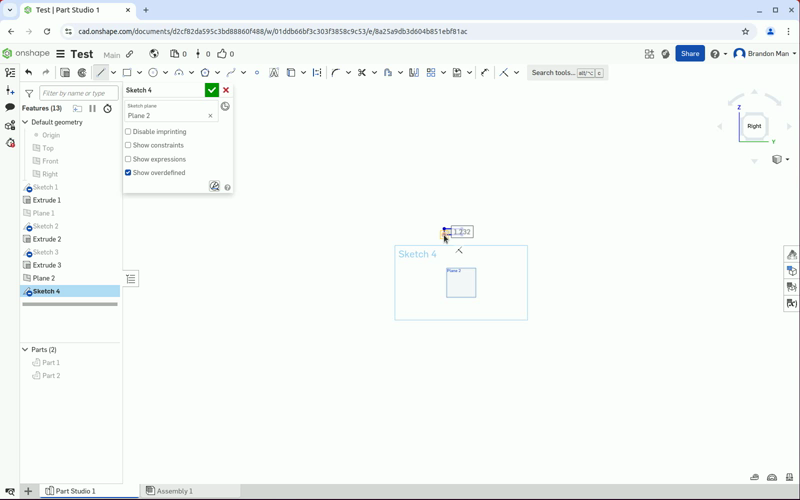
mouse_move(453, 232)
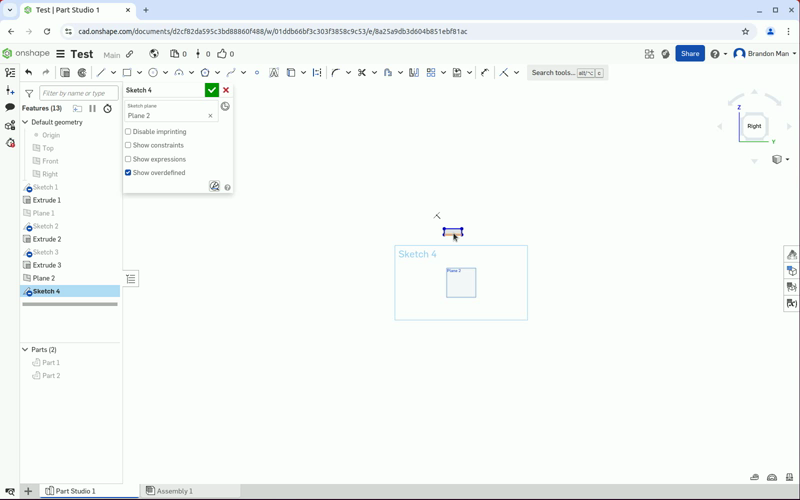
scroll(6)
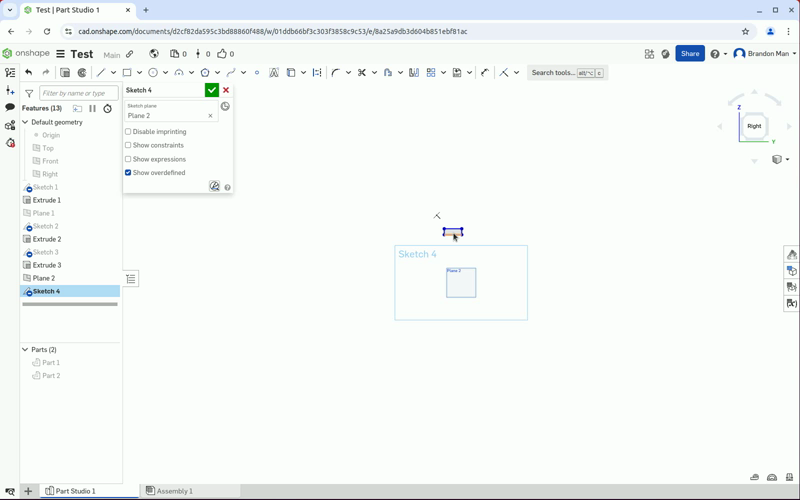
scroll(6)
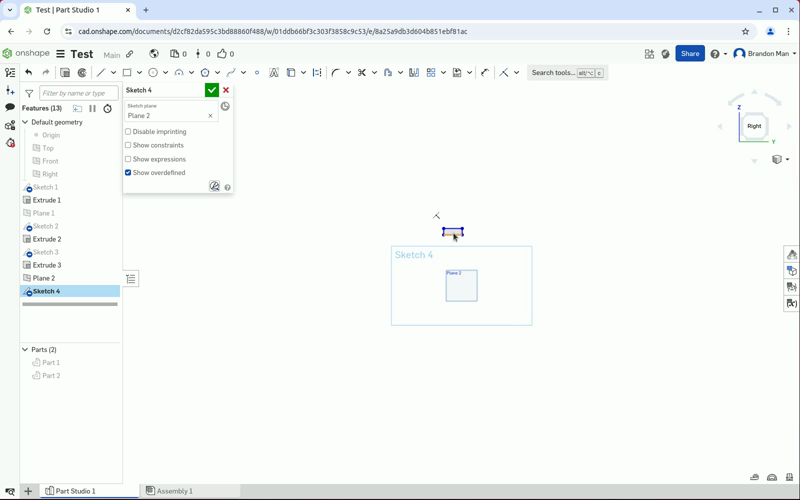
scroll(6)
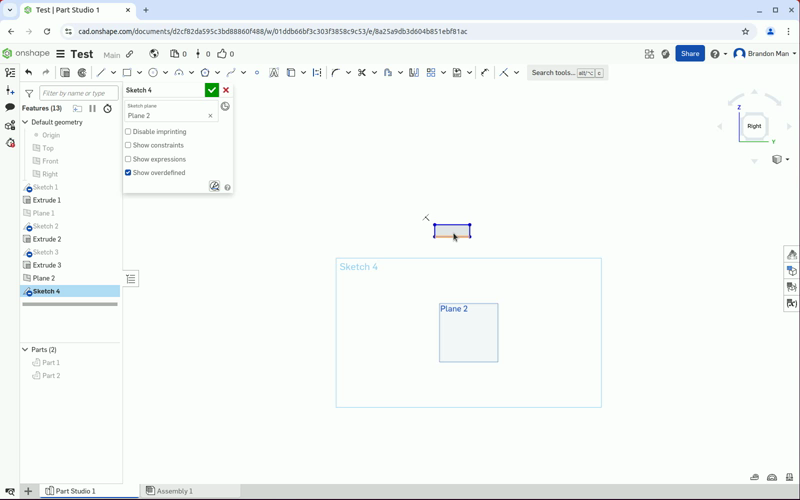
scroll(6)
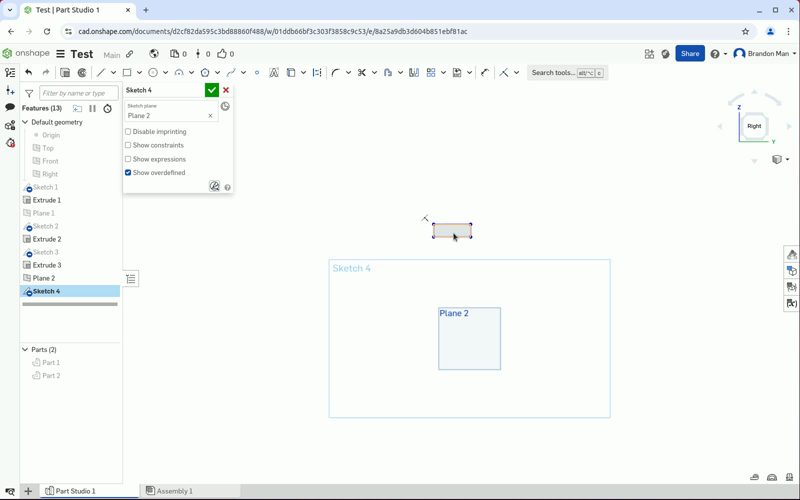
scroll(6)
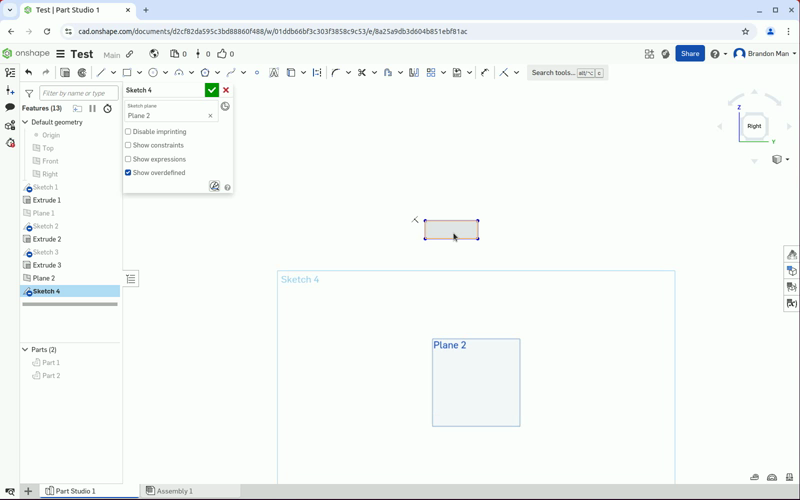
scroll(6)
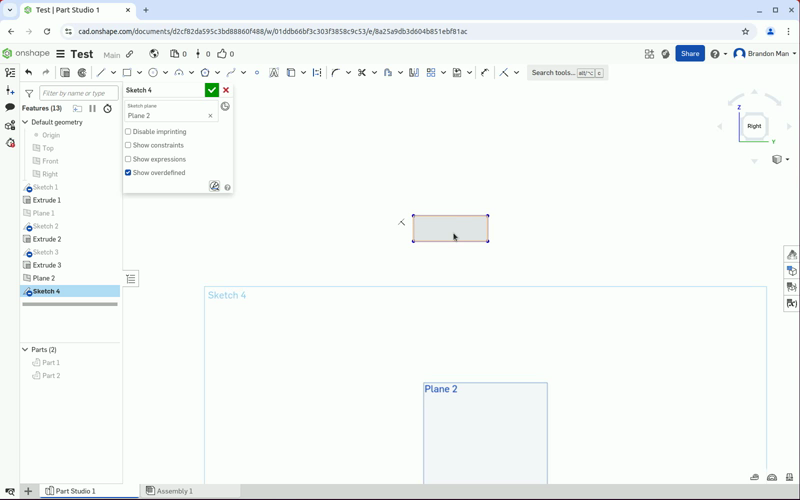
scroll(6)
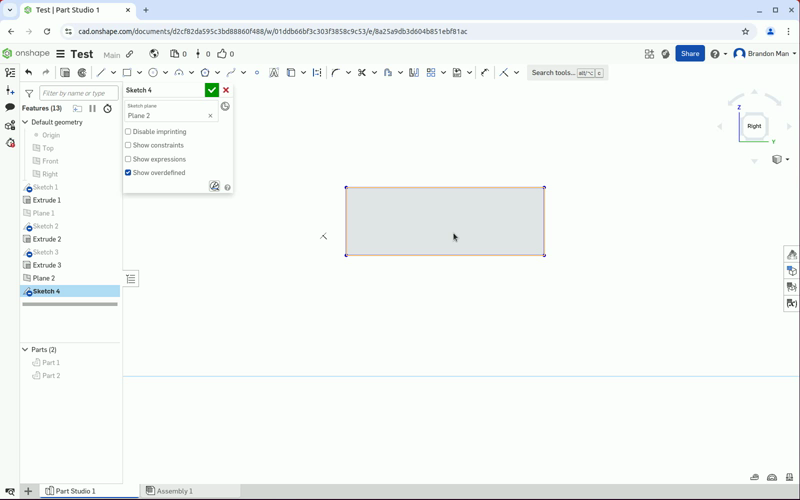
click(453, 232)
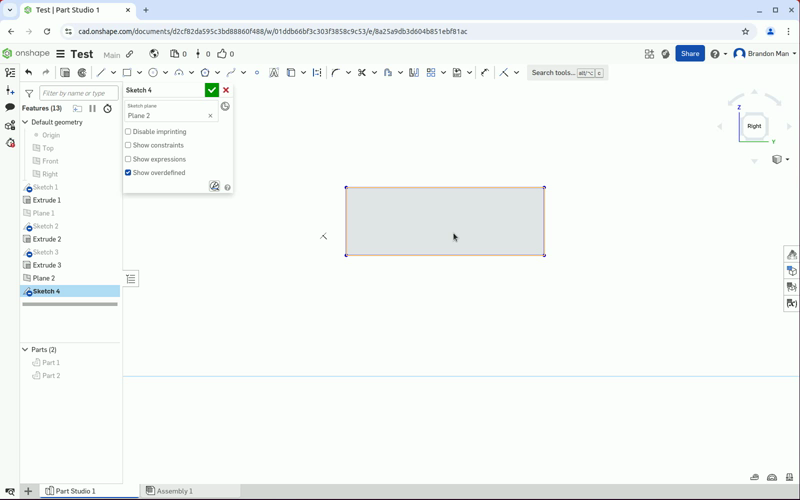
scroll(-6)
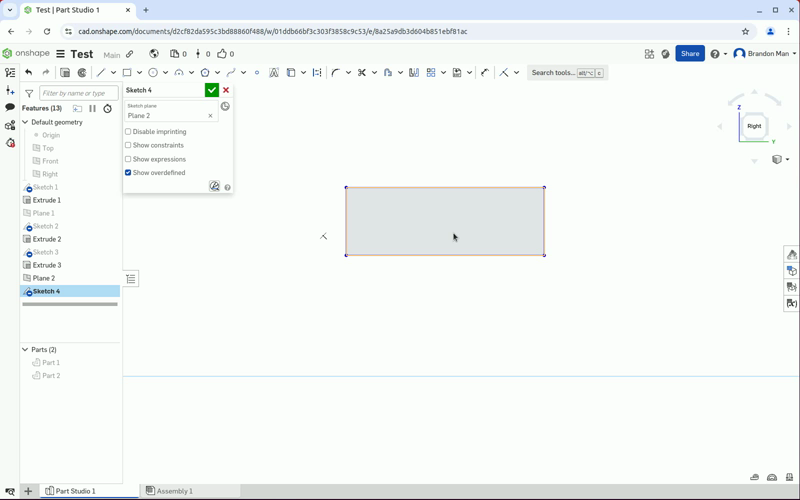
scroll(-6)
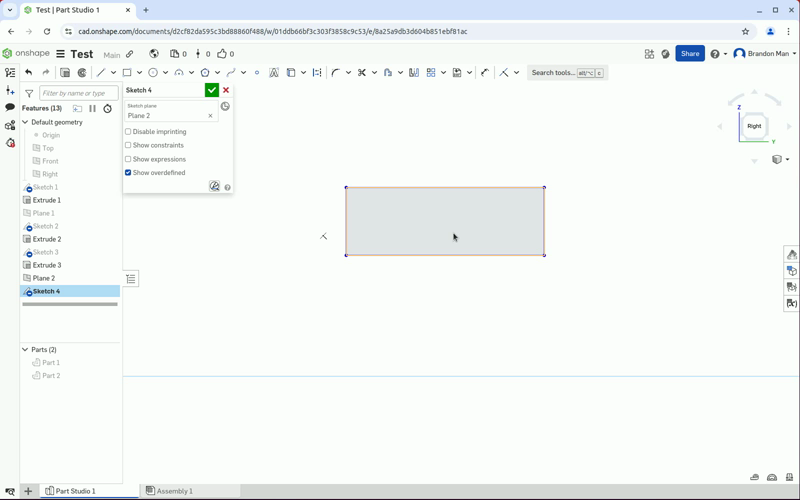
scroll(-6)
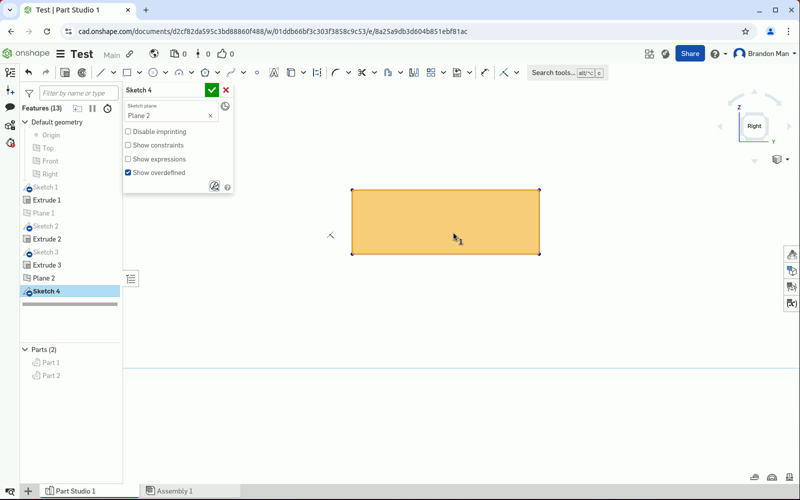
scroll(-6)
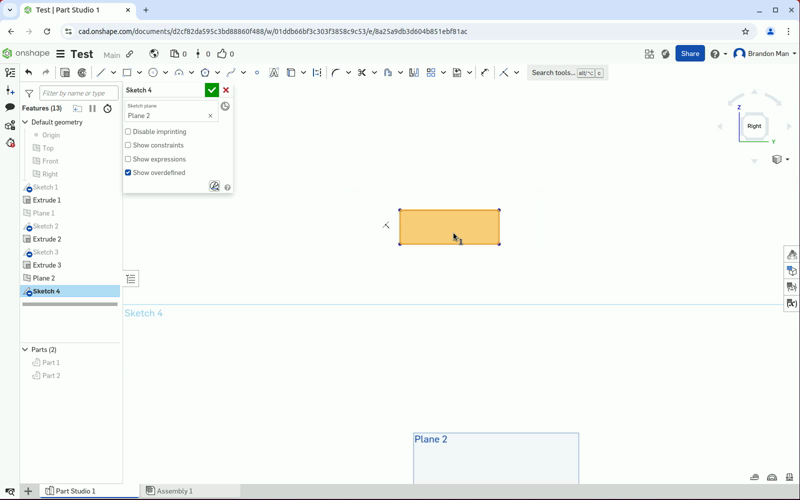
scroll(-6)
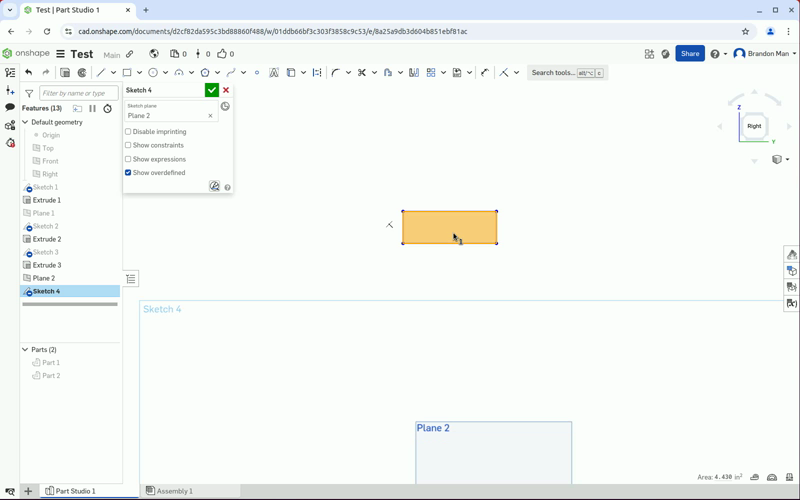
scroll(-6)
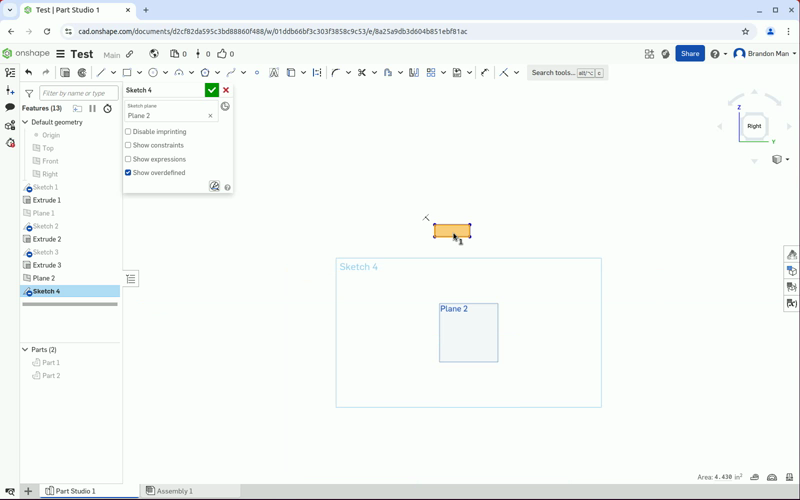
scroll(-6)
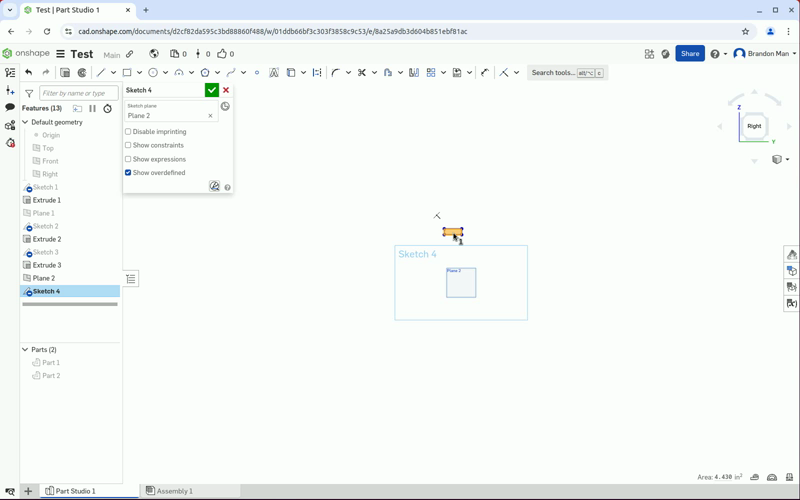
mouse_move(73, 352)
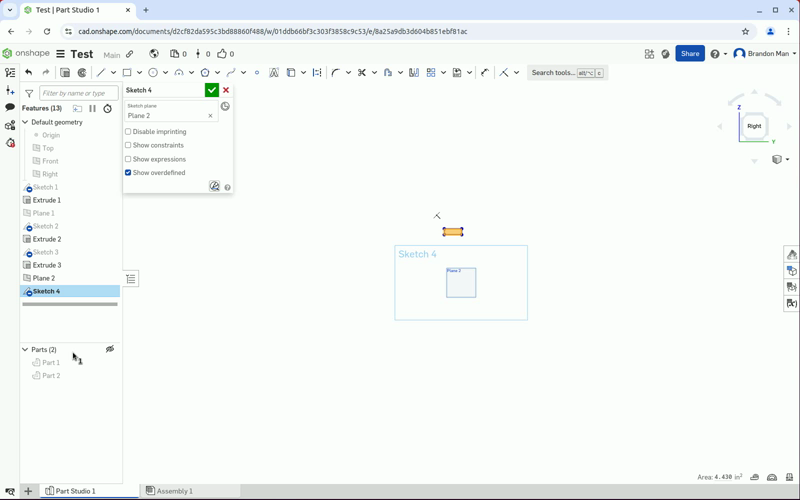
key(shift+y)
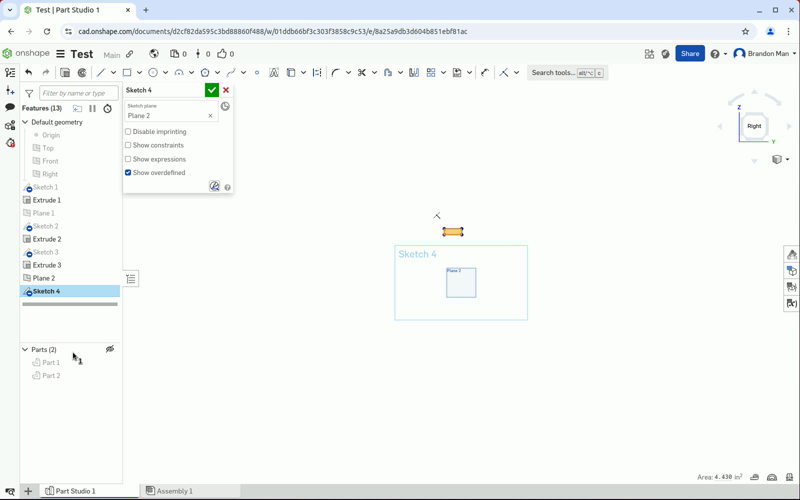
key(shift+e)
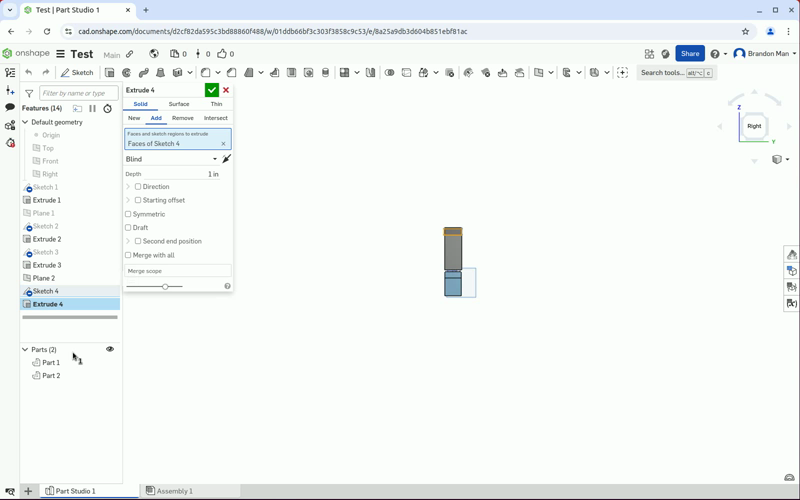
mouse_move(143, 106)
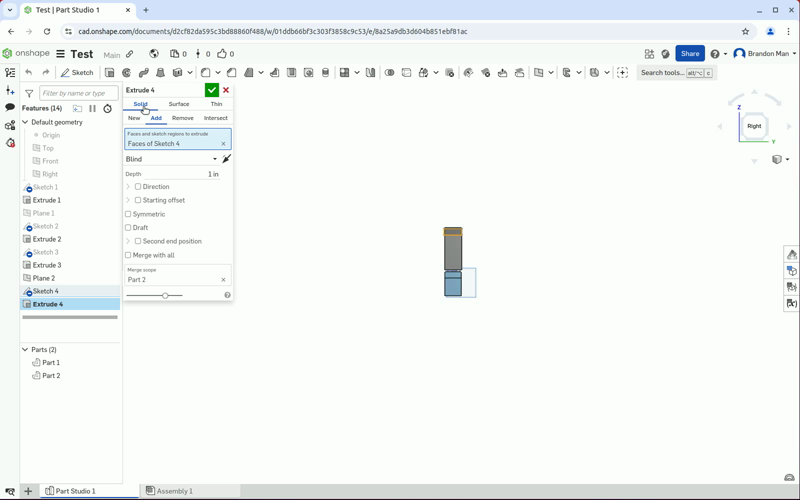
click(143, 106)
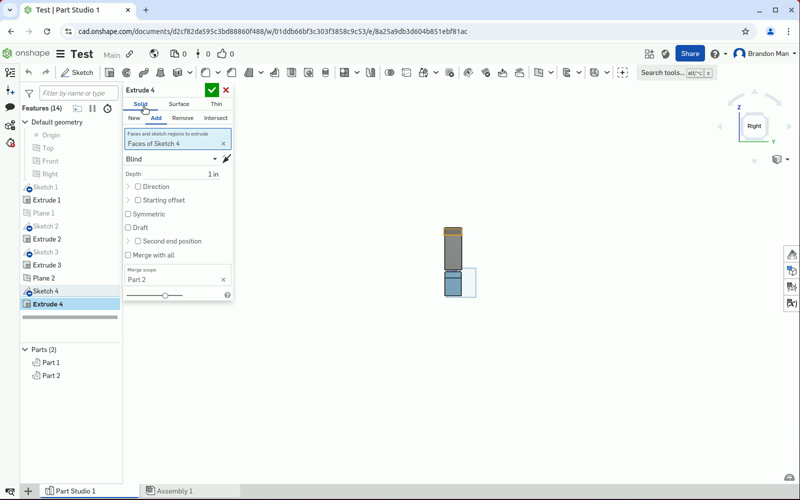
mouse_move(137, 120)
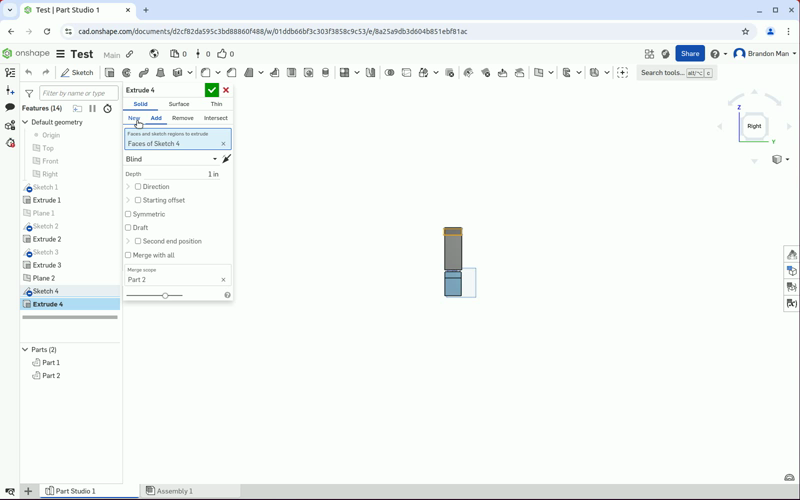
click(137, 120)
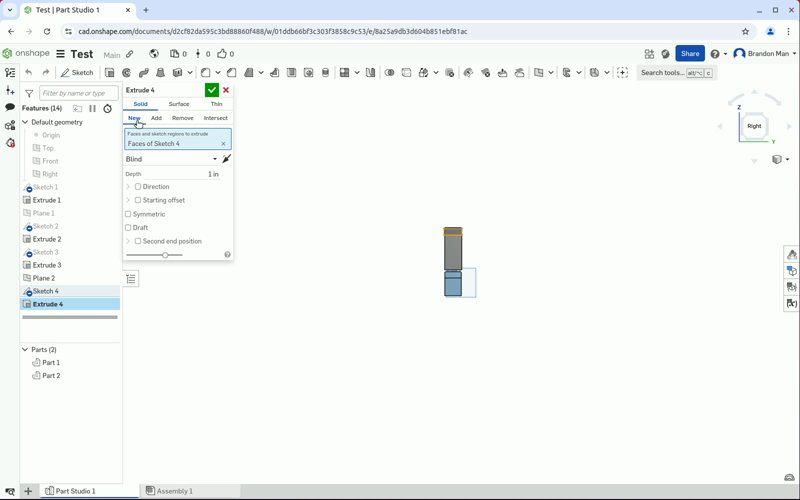
key(tab, 4)
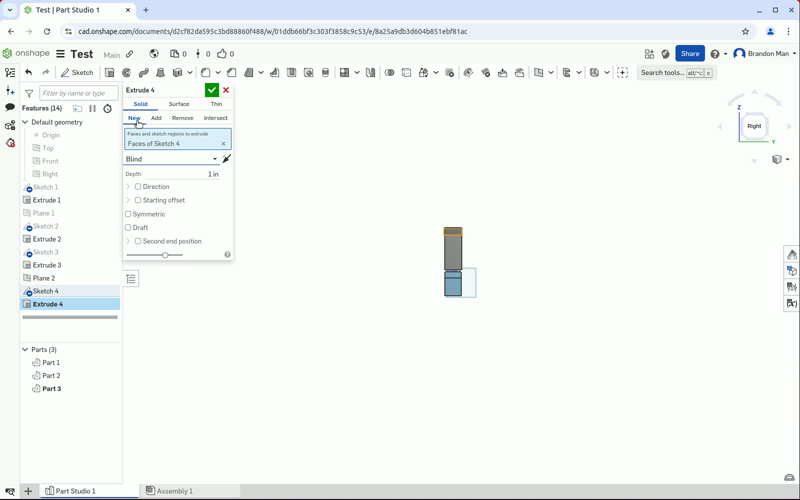
text(3.37)
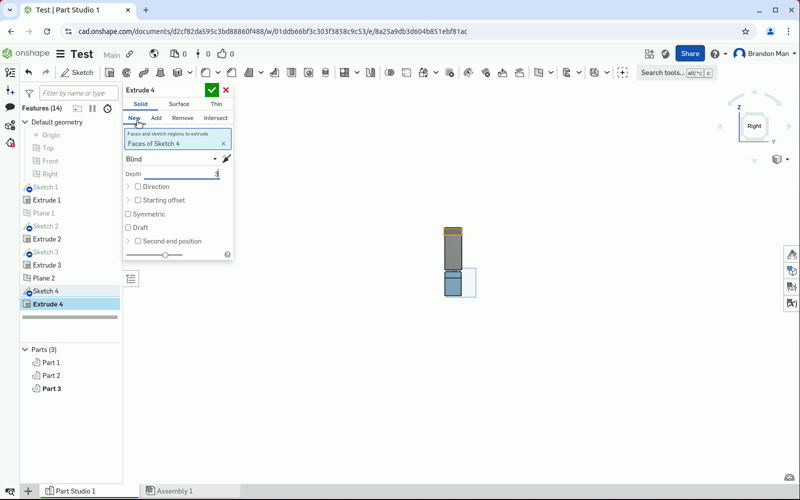
key(enter)
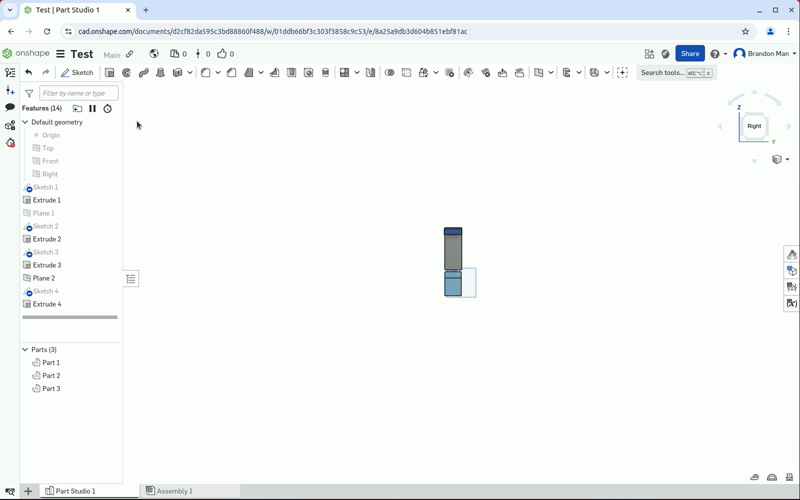
key(shift+h)
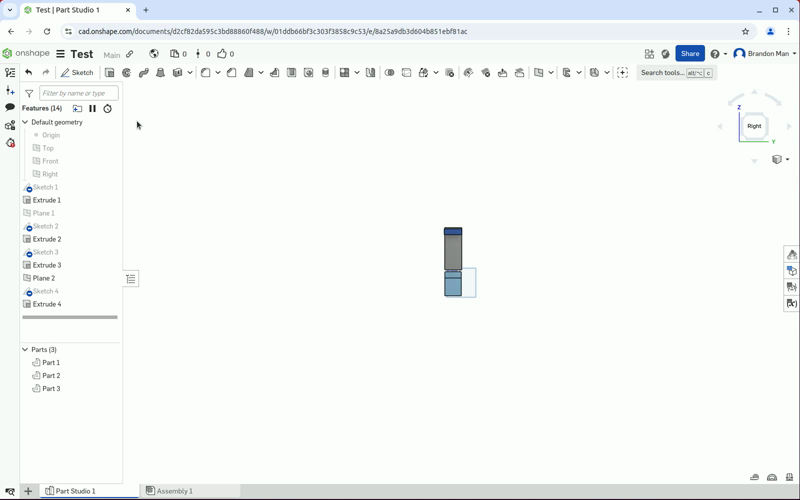
key(shift+h)
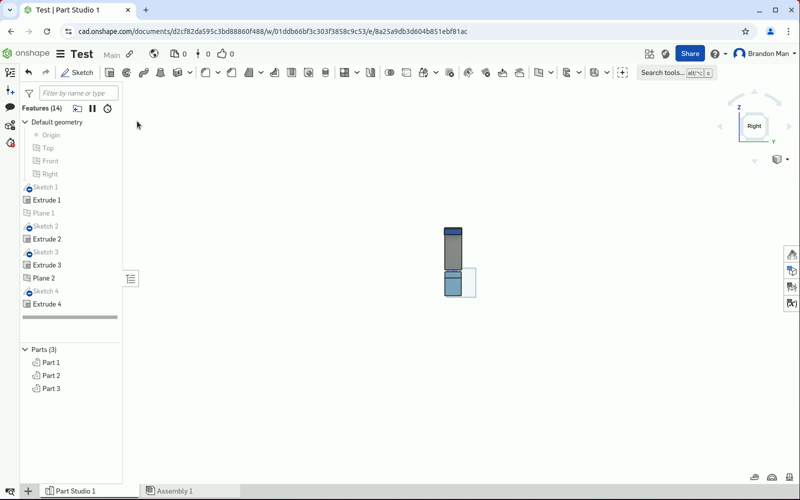
key(shift+7)
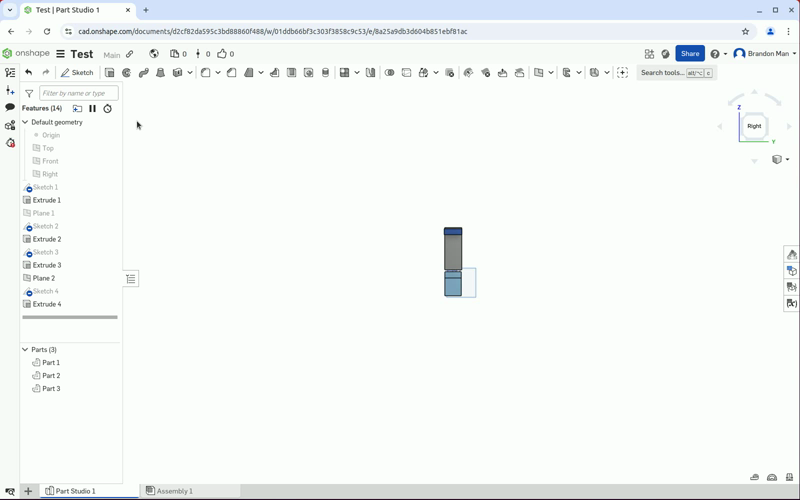
key(right, 2)
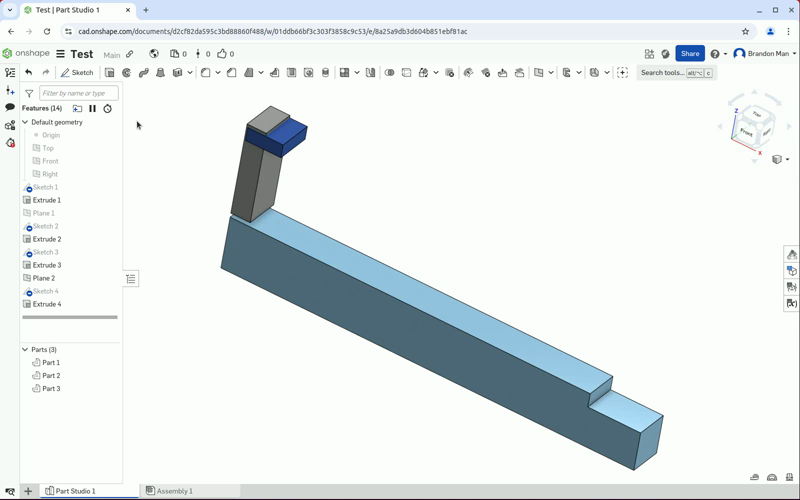
key(down, 2)
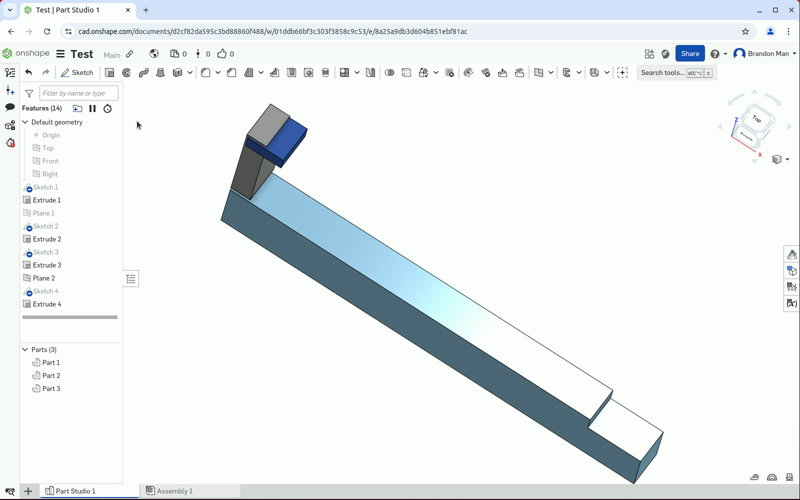
key(up, 2)
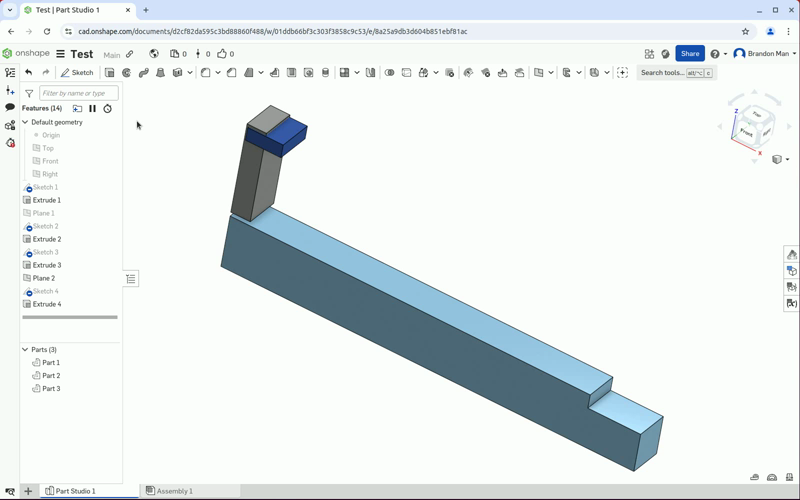
key(left, 2)
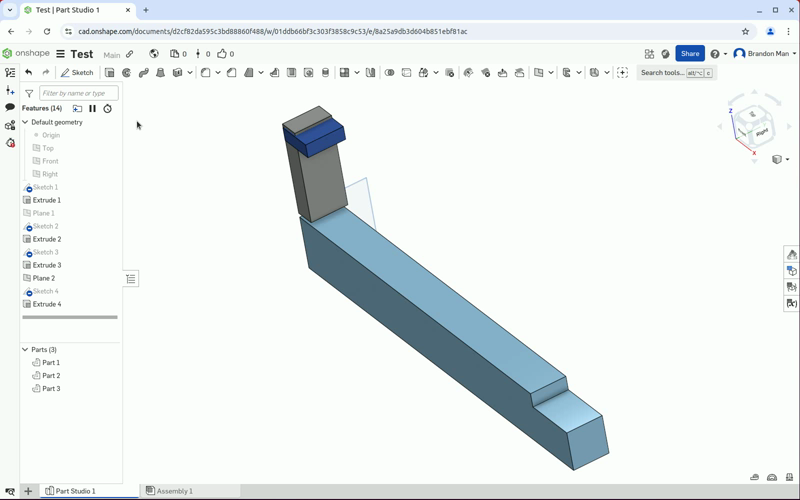
mouse_move(73, 189)
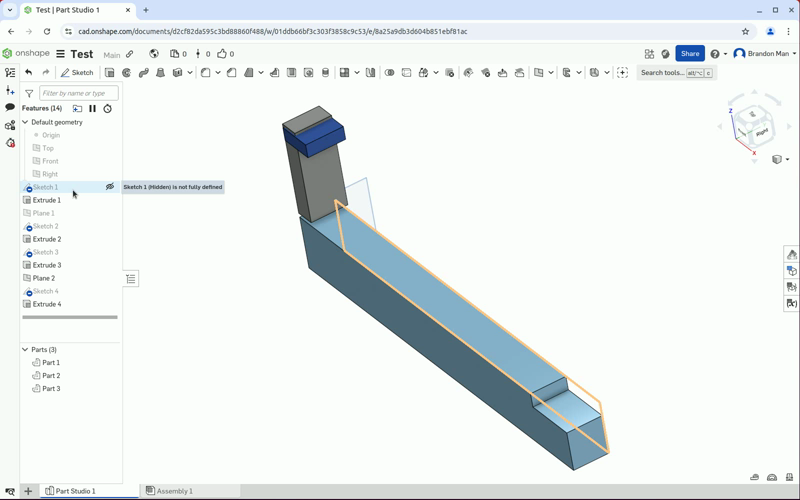
click(73, 189)